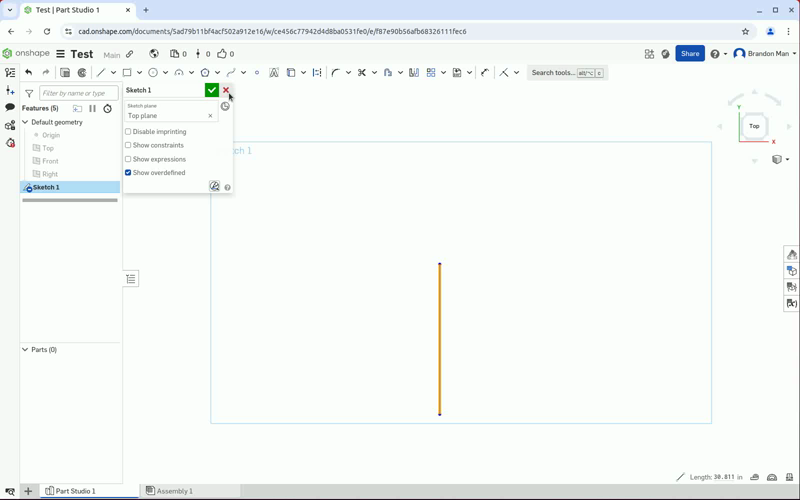
key(shift+h)
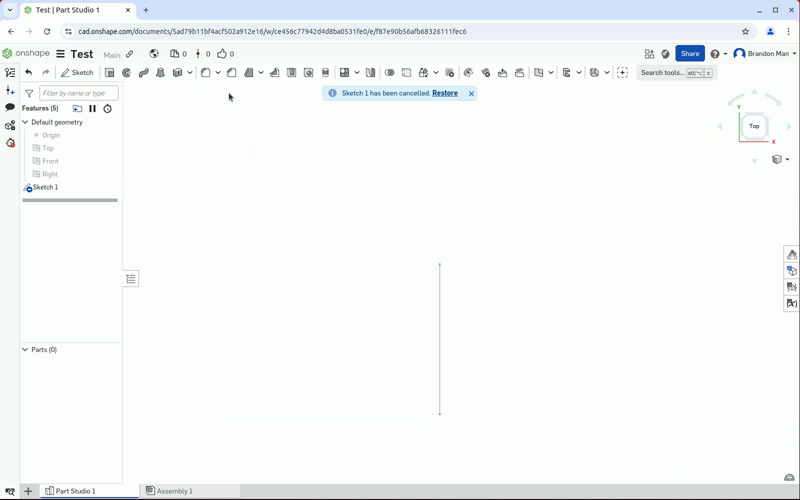
key(shift+s)
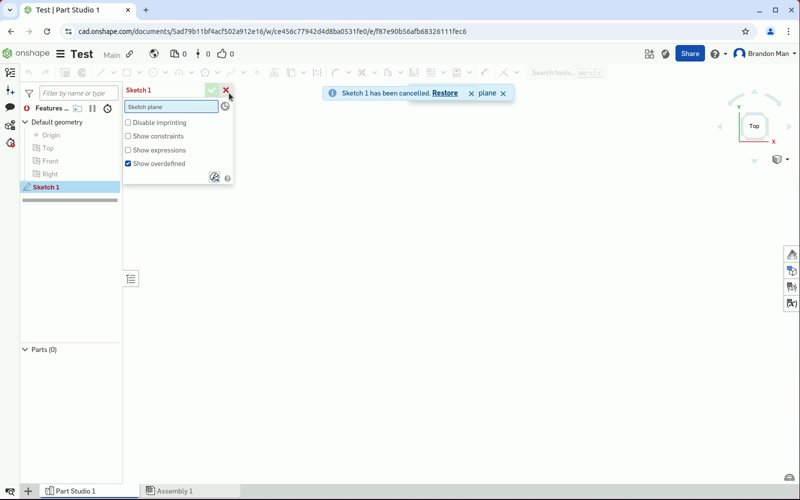
mouse_move(73, 150)
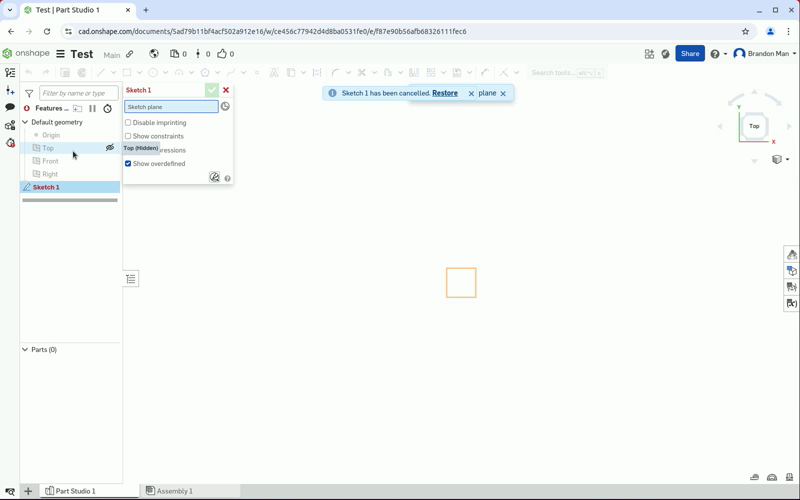
click(73, 150)
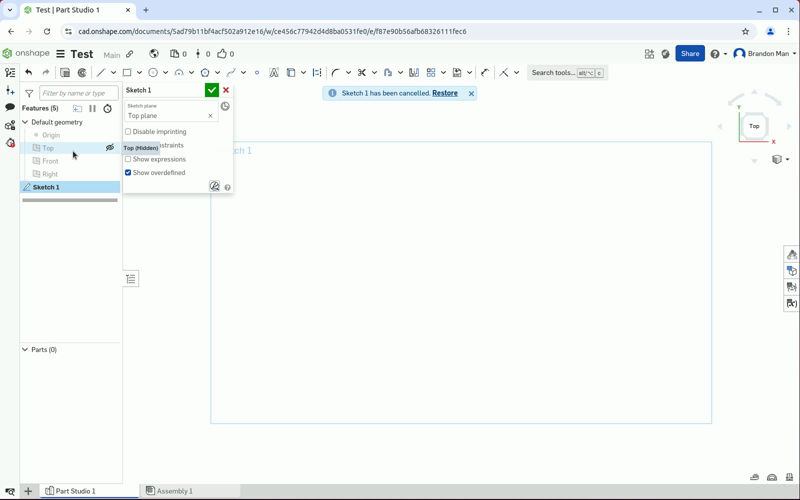
mouse_move(73, 352)
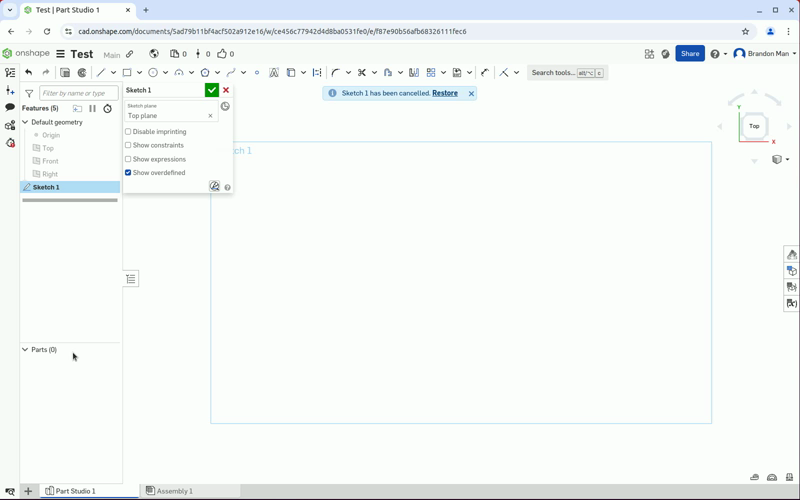
key(y)
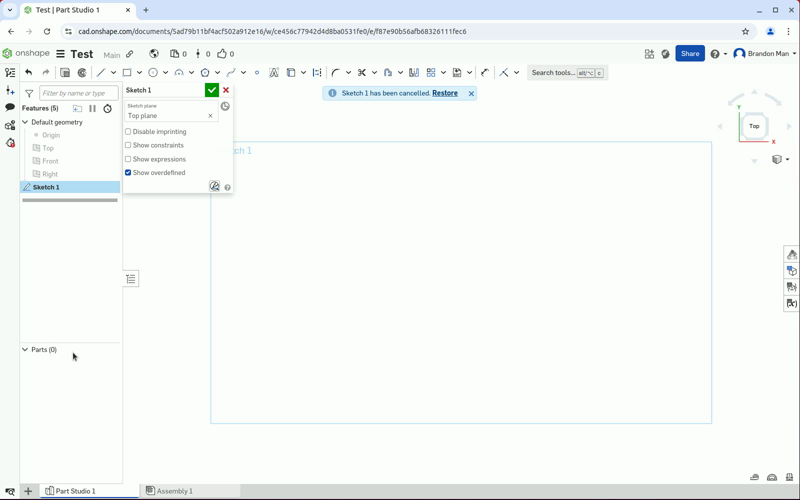
key(l)
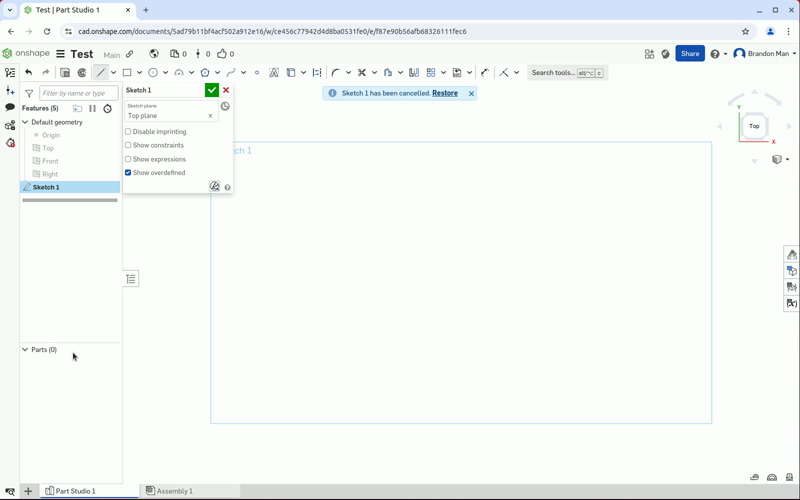
key_down(shift)
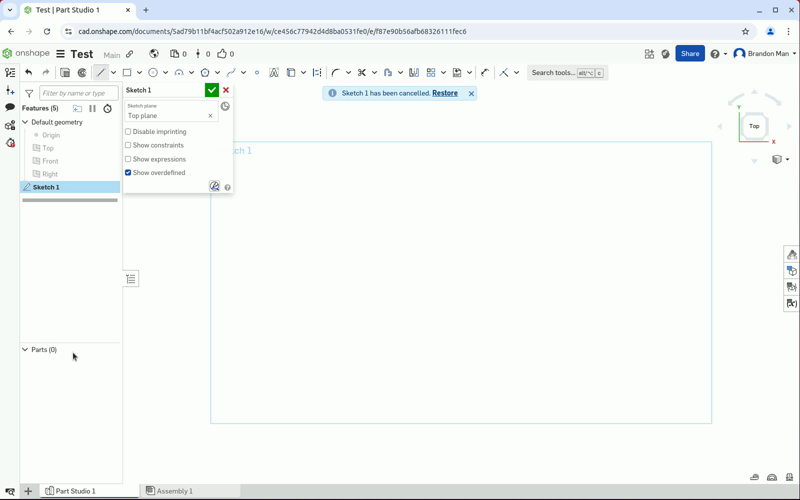
mouse_move(446, 326)
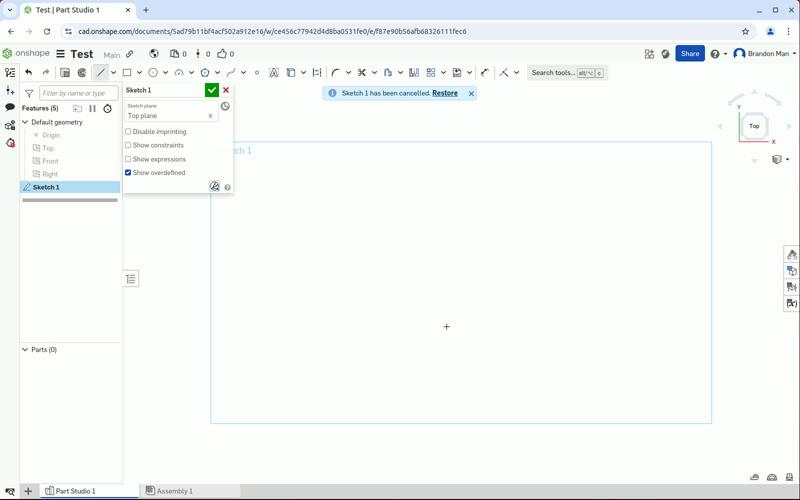
click(446, 326)
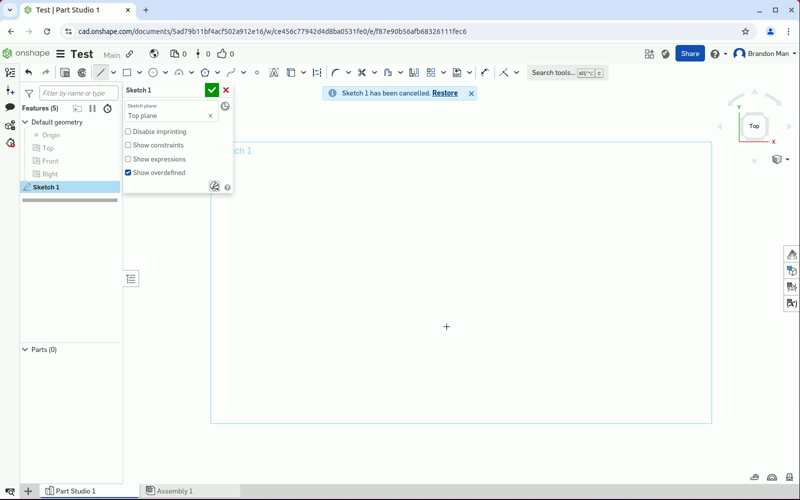
key_up(shift)
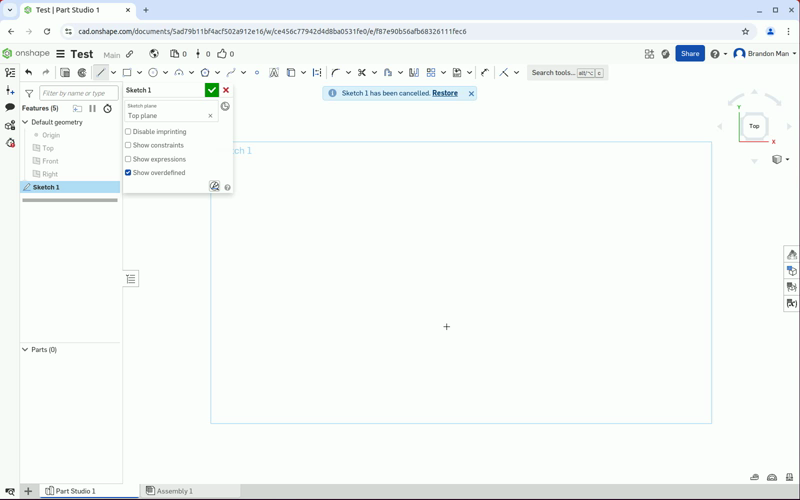
key_down(shift)
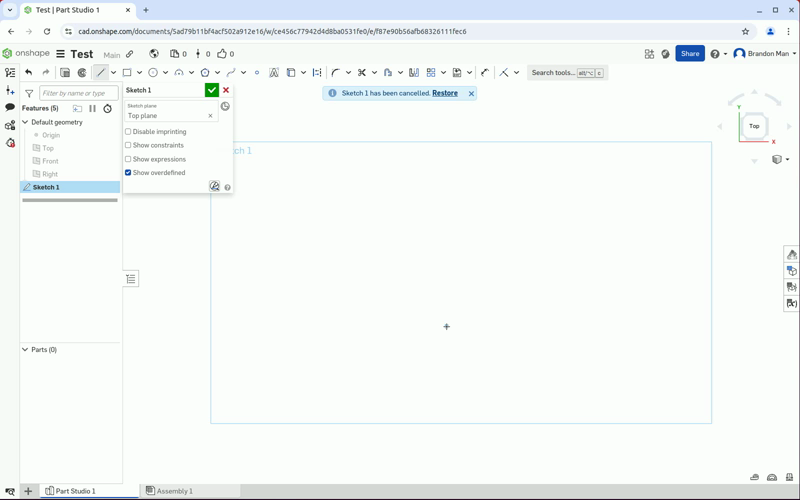
mouse_move(476, 326)
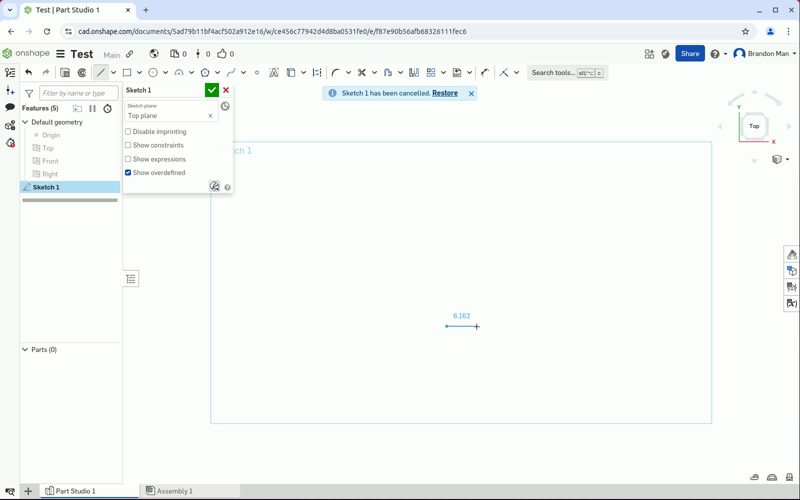
mouse_move(474, 326)
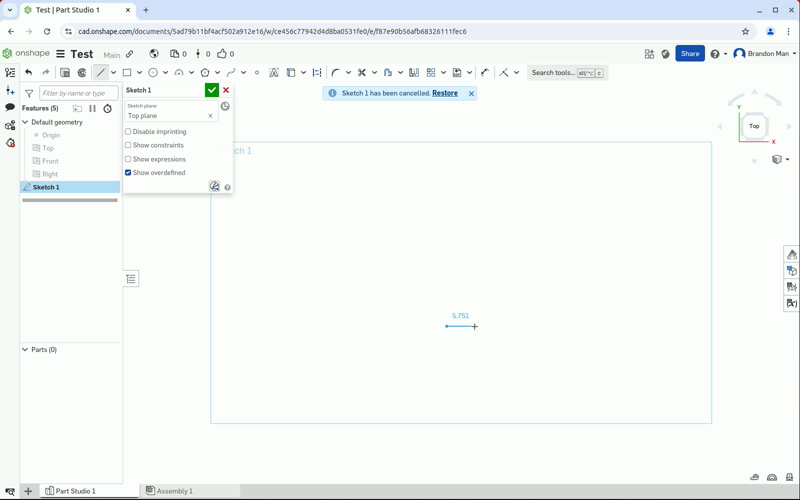
click(474, 326)
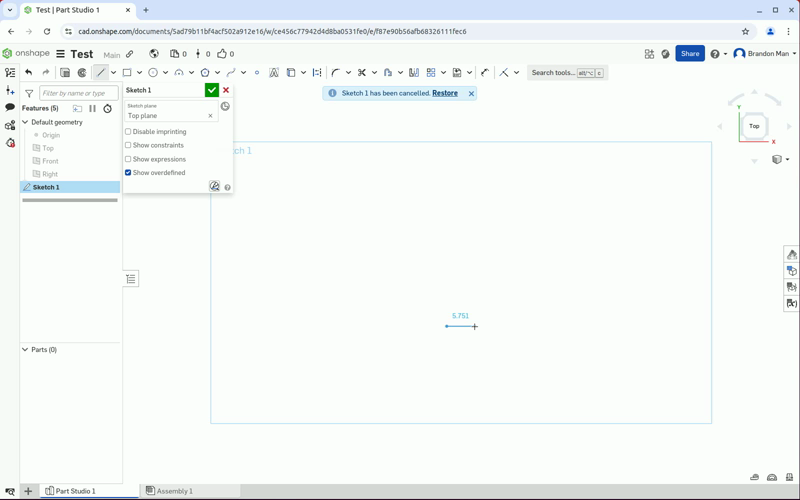
key_up(shift)
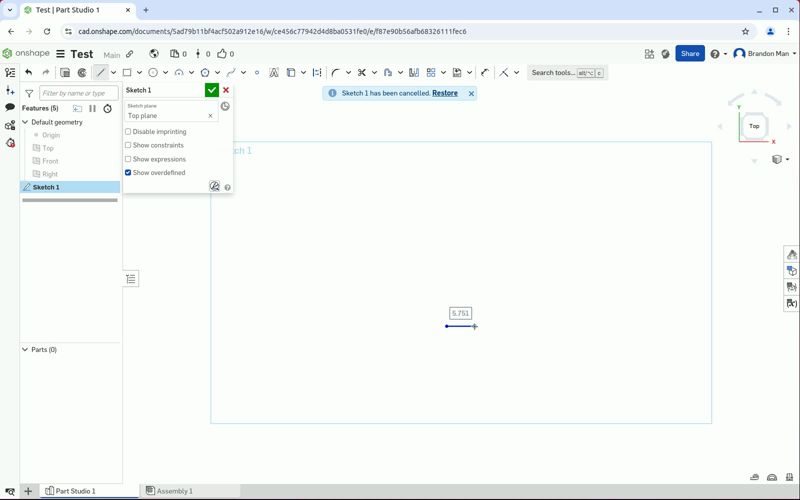
key_down(shift)
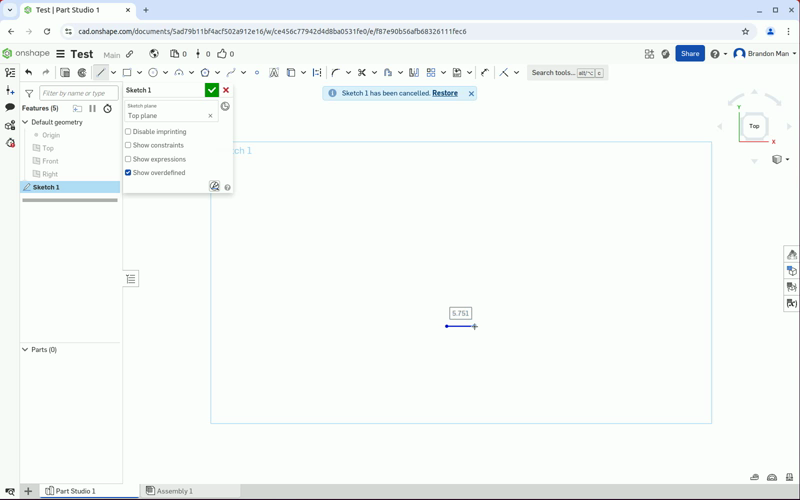
mouse_move(474, 247)
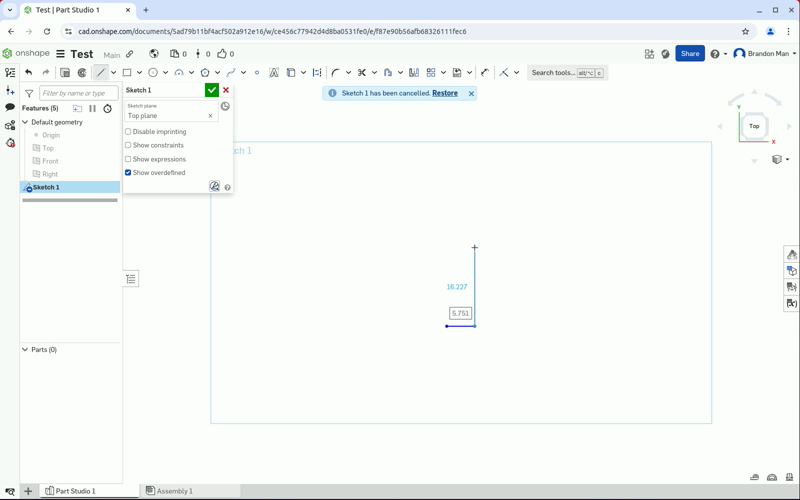
click(474, 247)
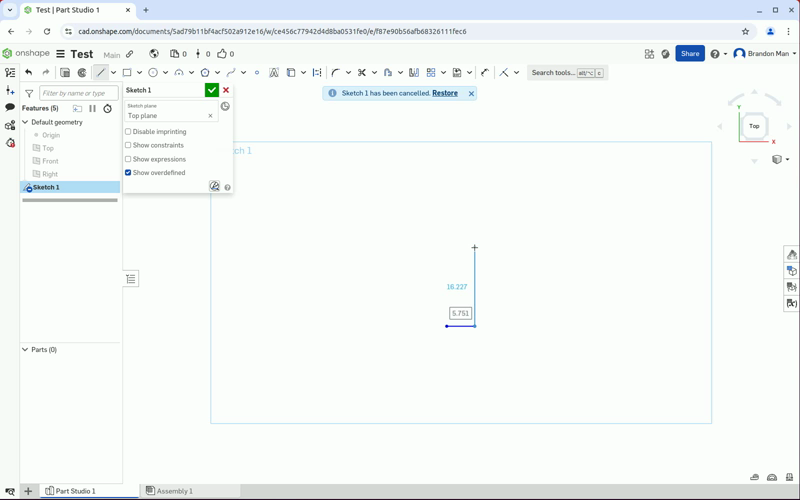
key_up(shift)
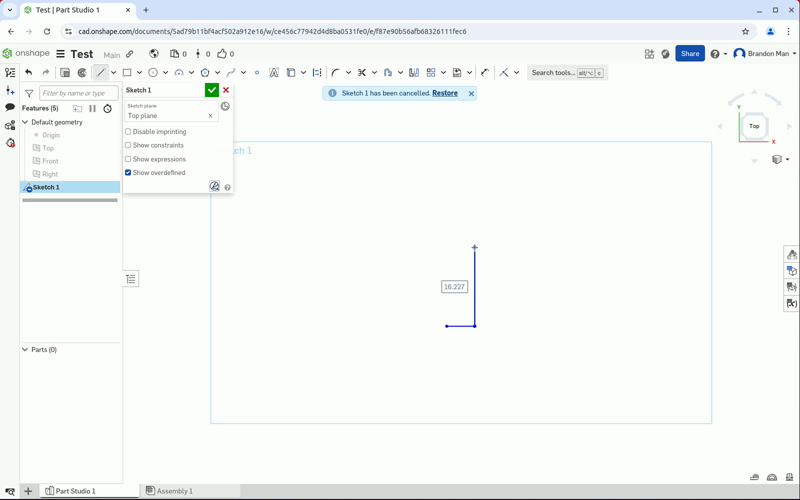
key_down(shift)
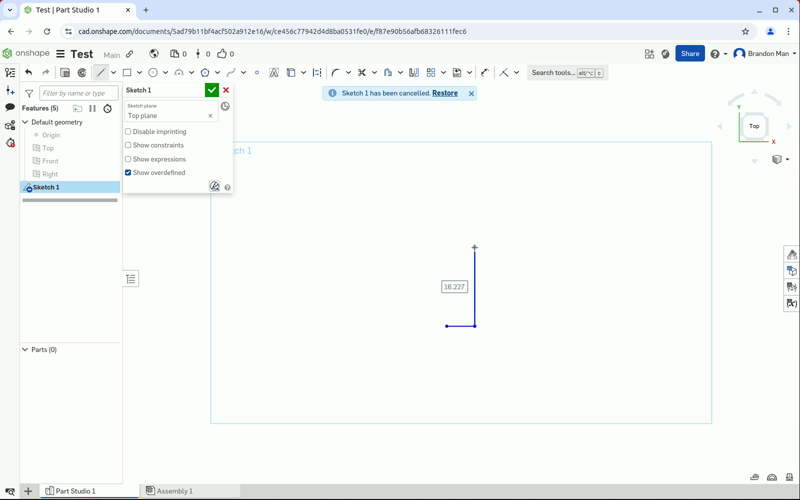
mouse_move(504, 247)
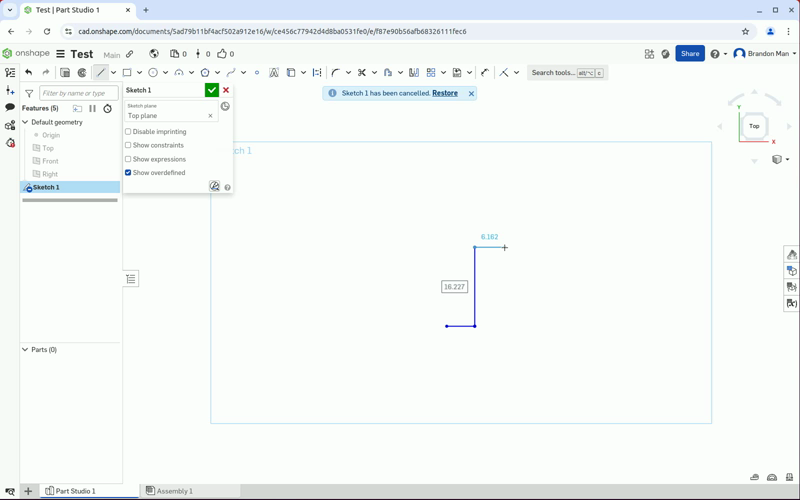
mouse_move(460, 233)
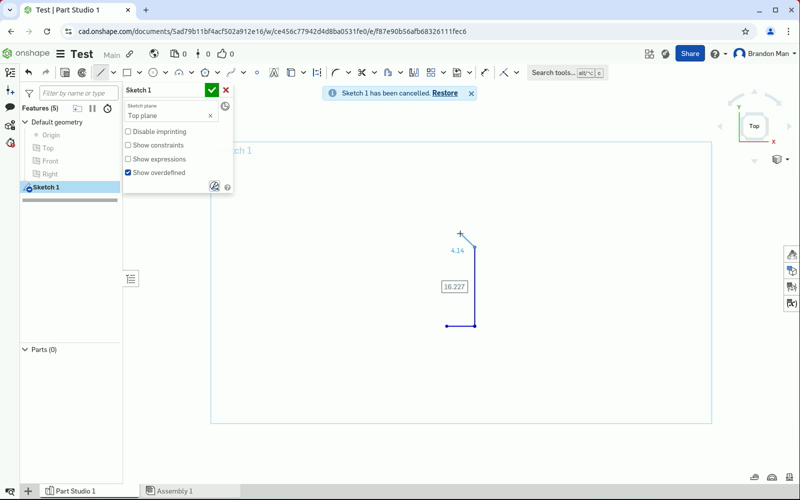
click(460, 233)
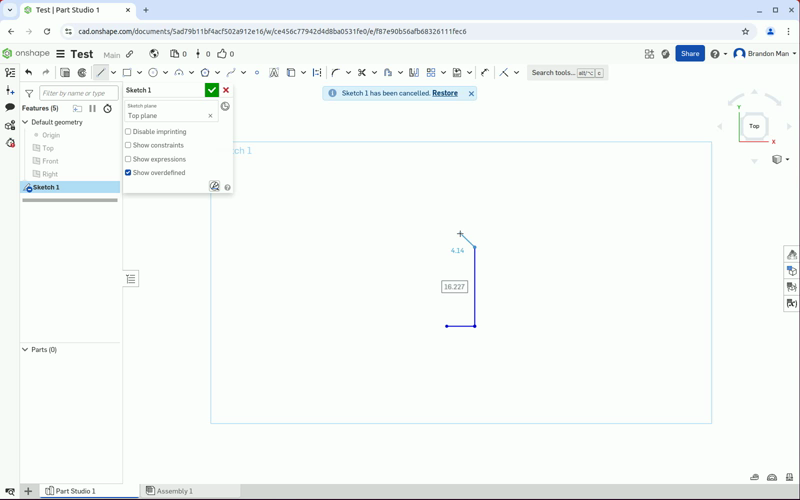
key_up(shift)
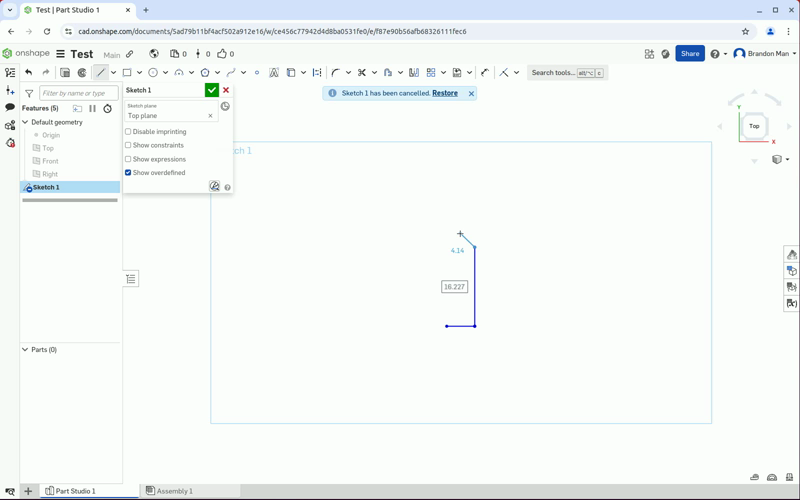
key_down(shift)
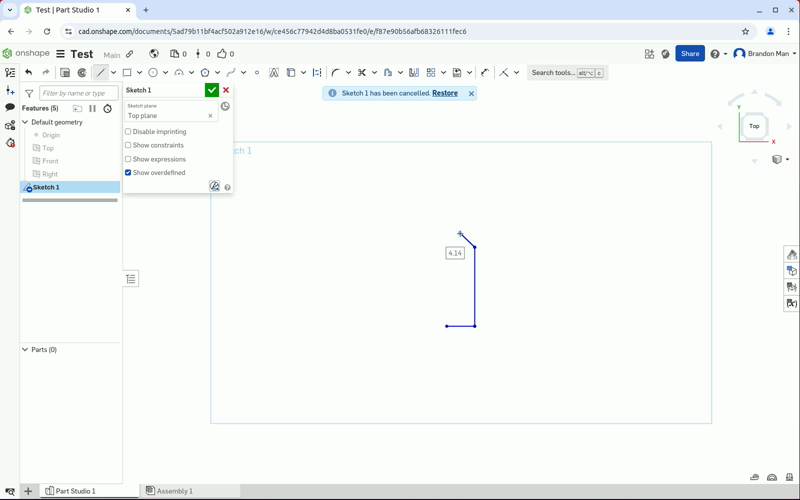
mouse_move(490, 233)
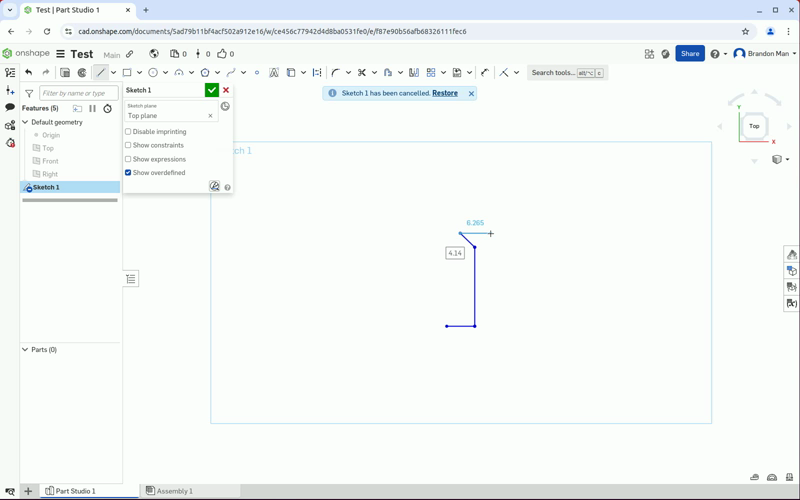
mouse_move(446, 247)
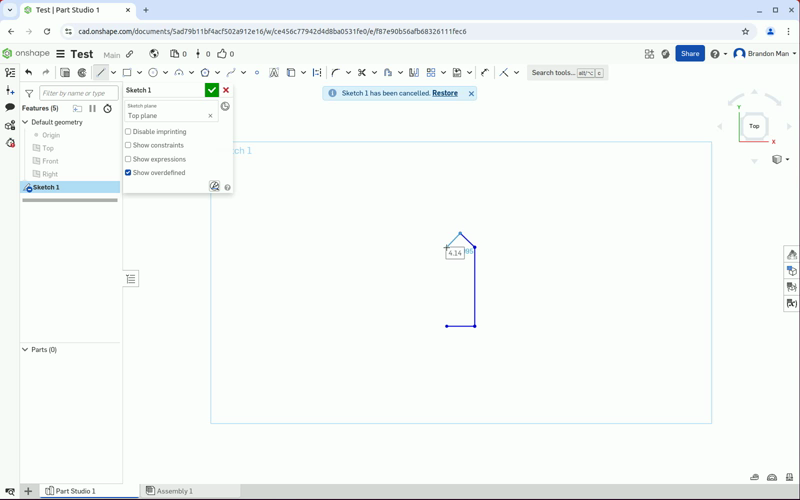
click(446, 247)
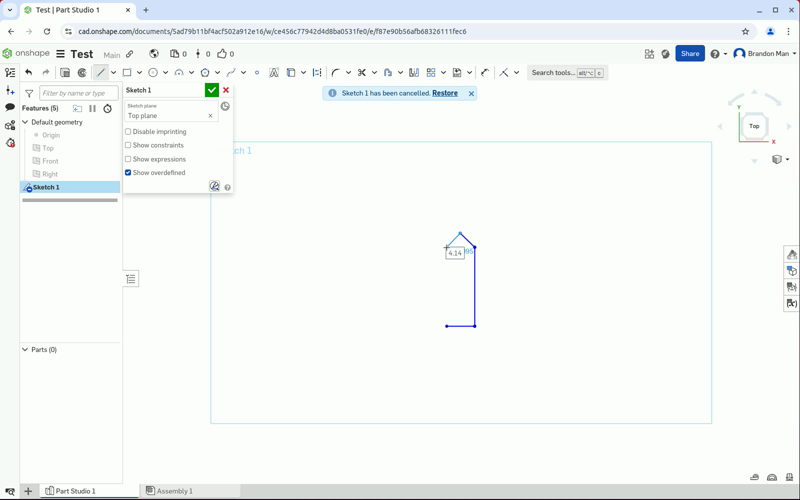
key_up(shift)
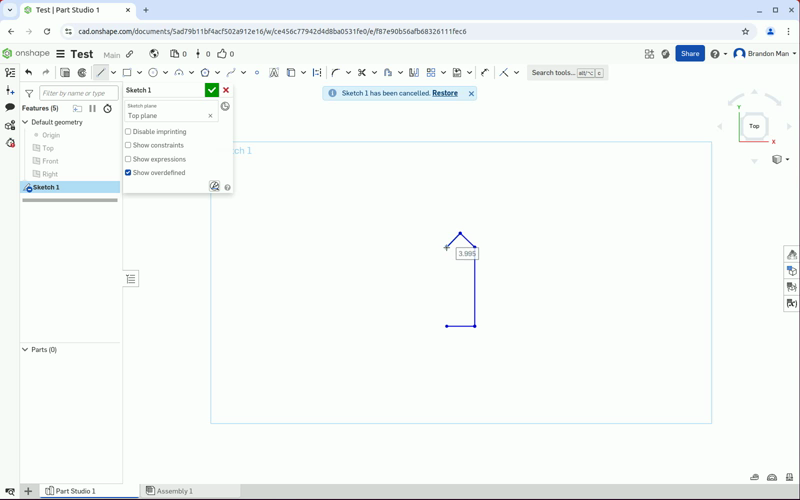
key_down(shift)
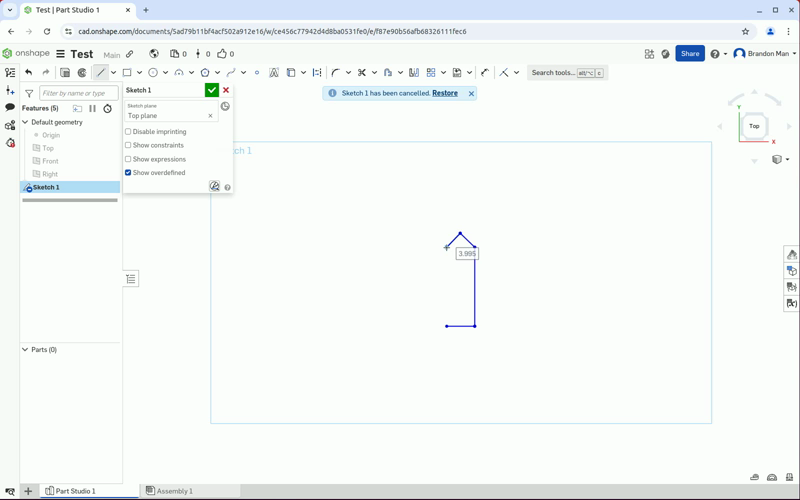
mouse_move(446, 326)
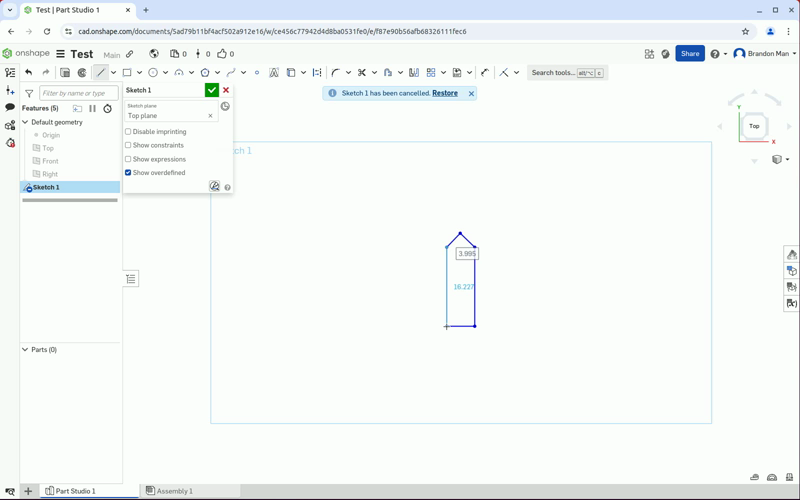
key_up(shift)
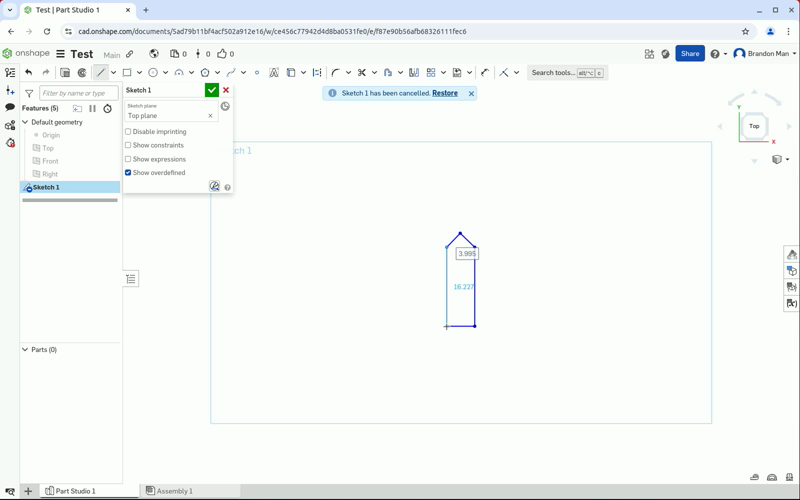
click(446, 326)
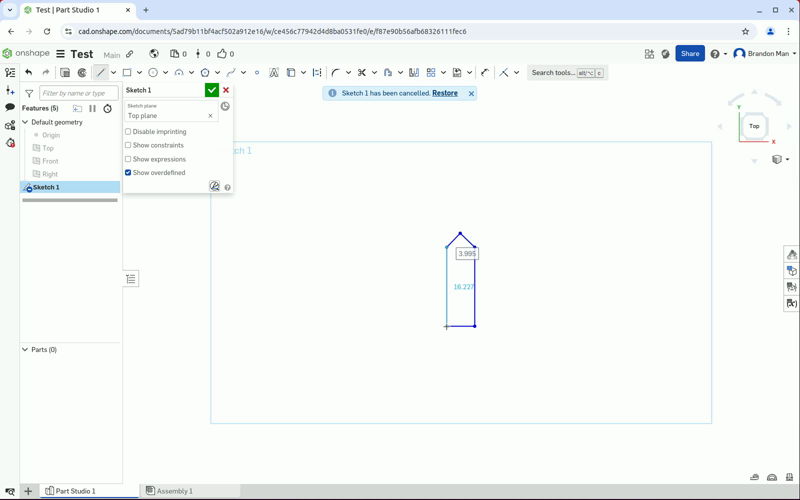
key(esc)
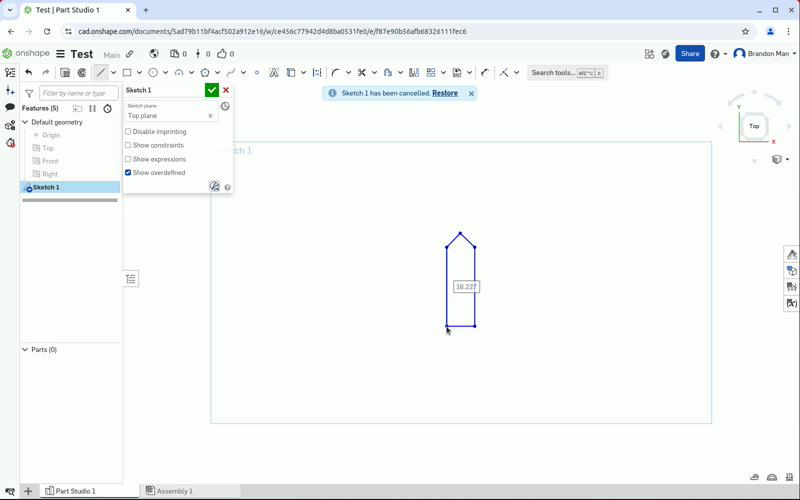
mouse_move(468, 309)
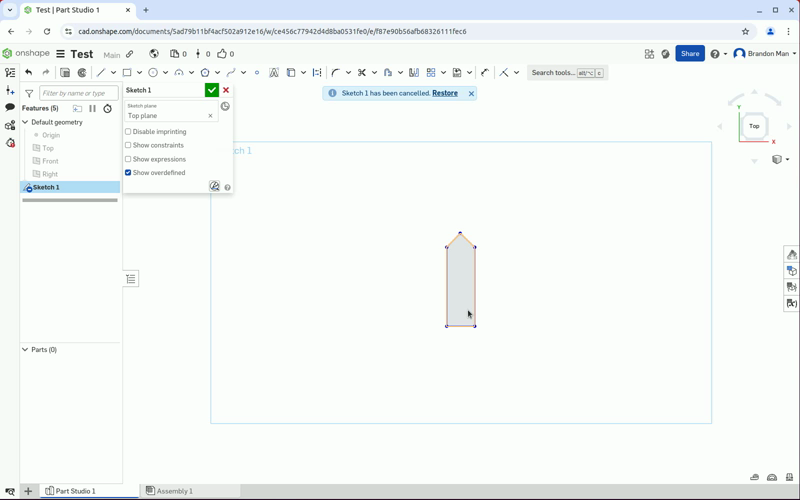
click(468, 309)
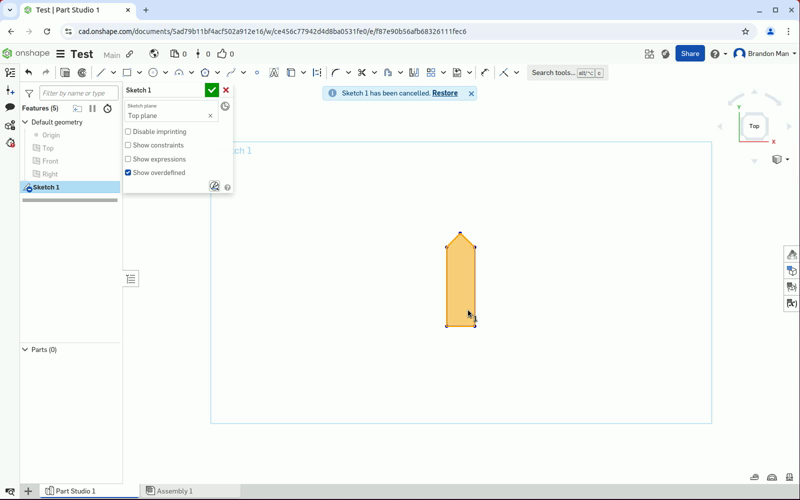
mouse_move(73, 352)
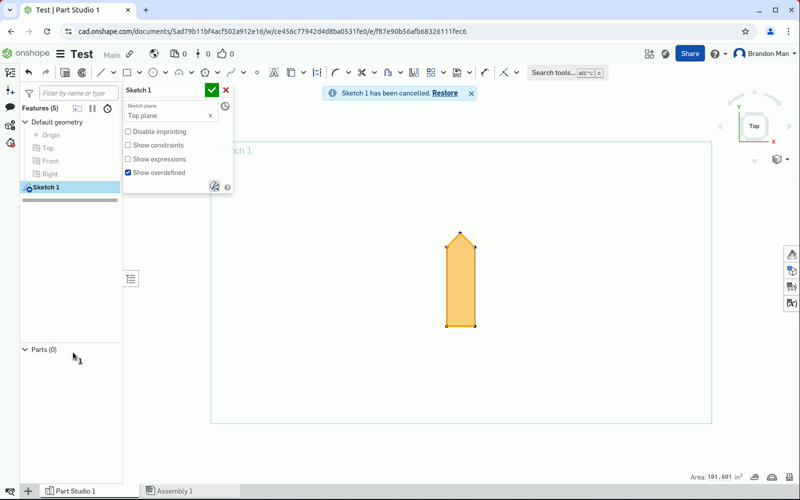
key(shift+y)
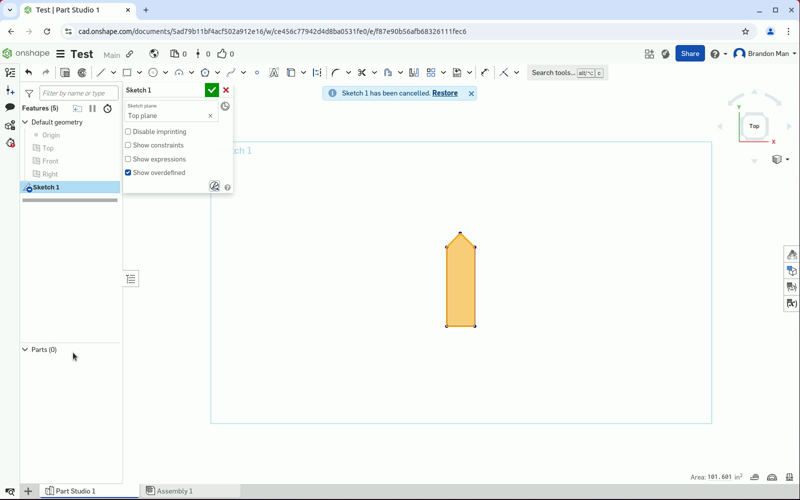
key(shift+e)
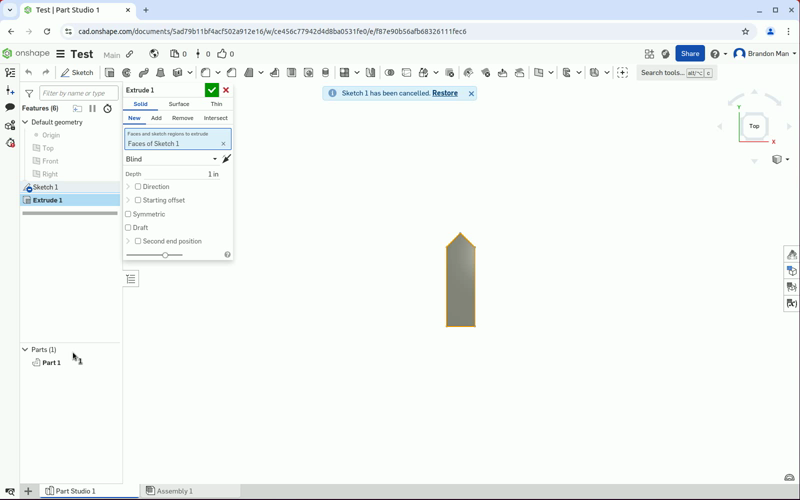
mouse_move(143, 106)
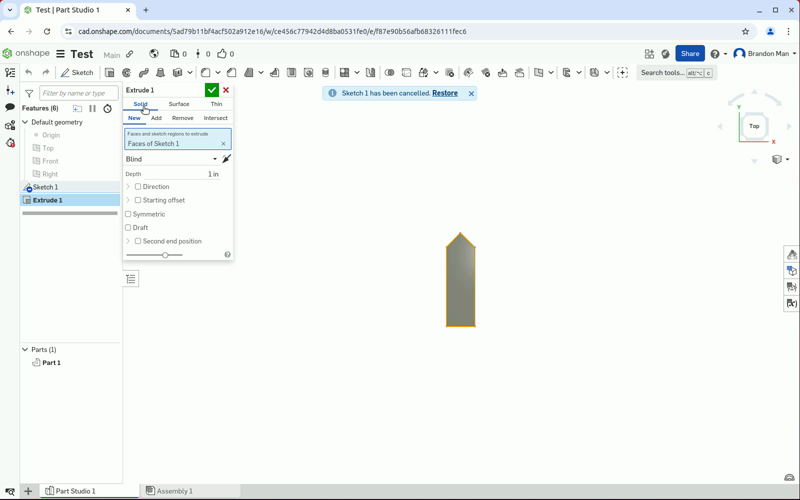
click(143, 106)
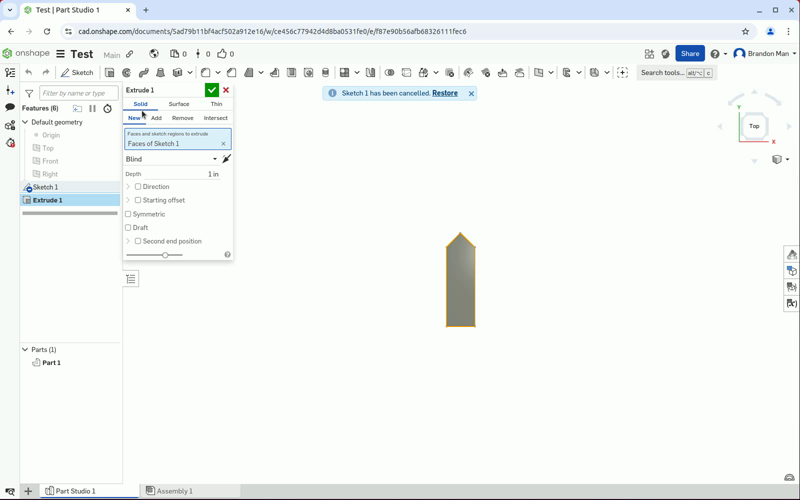
mouse_move(137, 120)
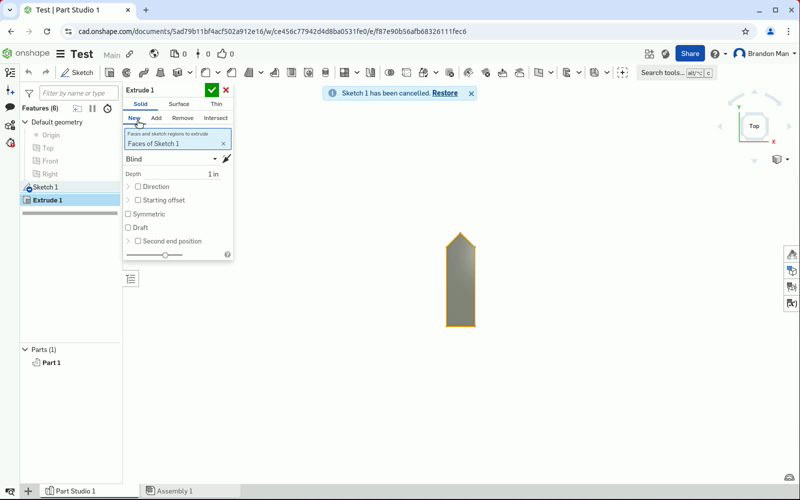
click(137, 120)
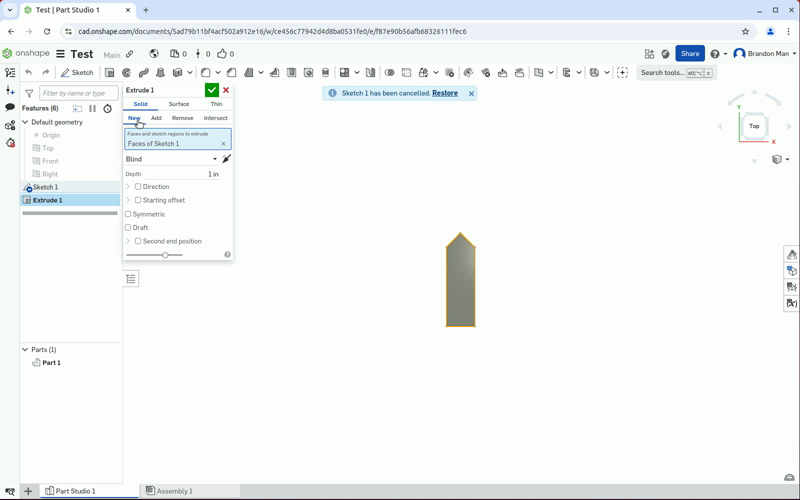
key(tab, 4)
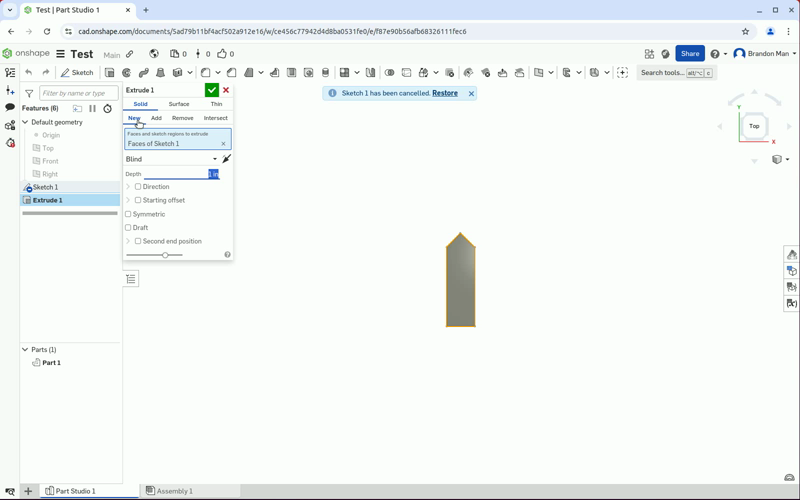
text(8.184)
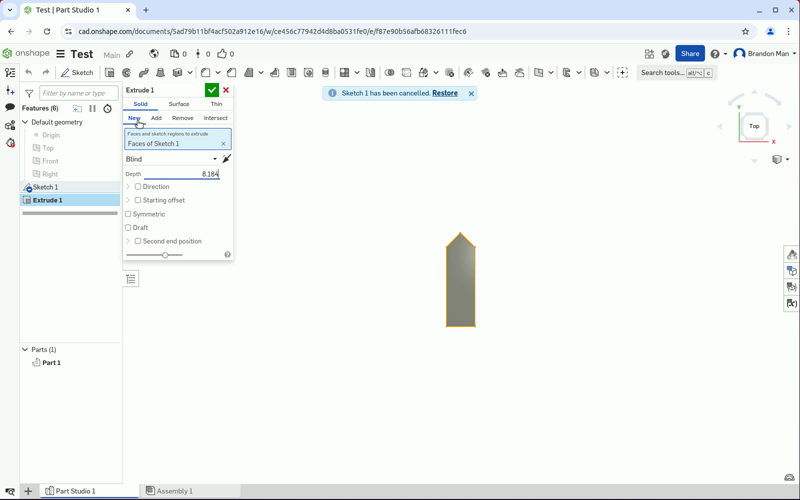
key(enter)
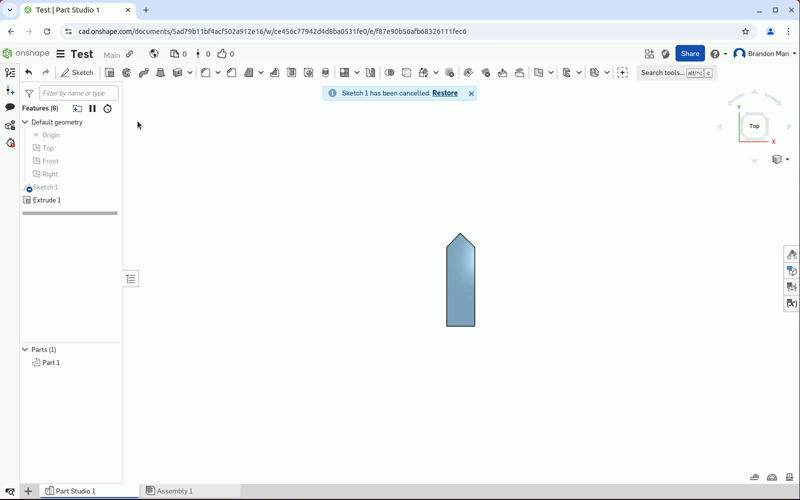
key(shift+h)
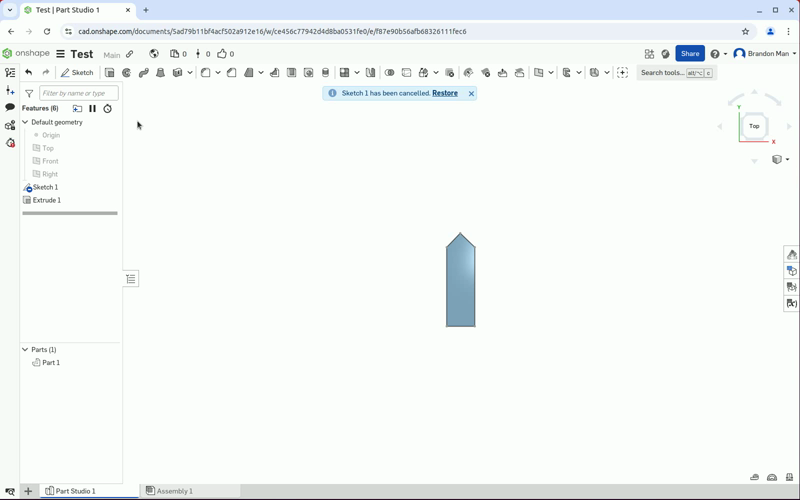
key(shift+h)
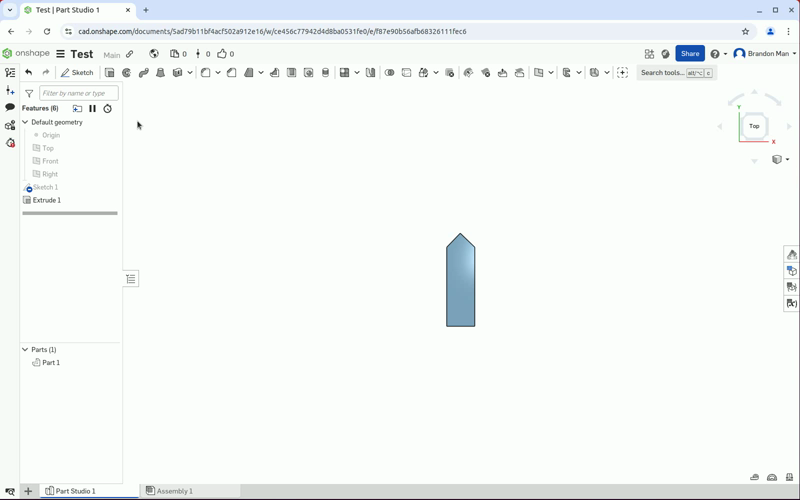
mouse_move(73, 189)
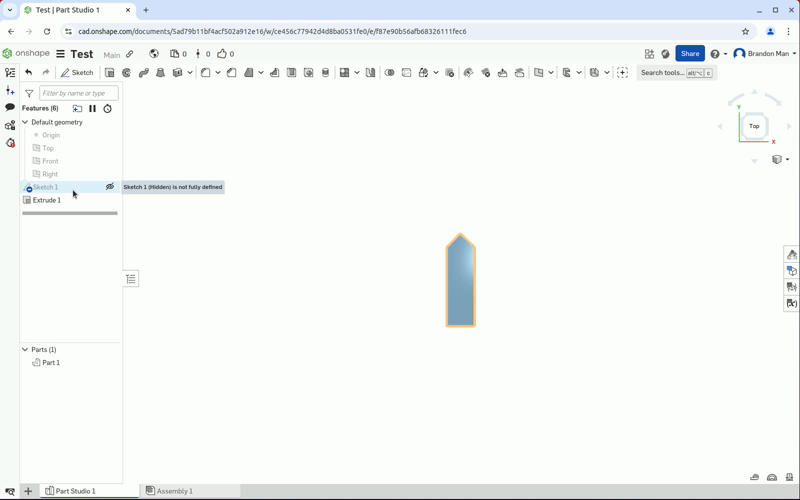
click(73, 189)
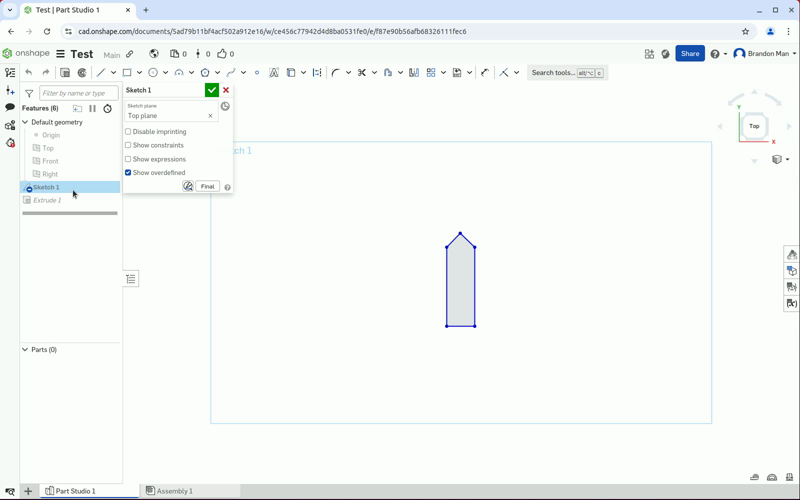
mouse_move(229, 92)
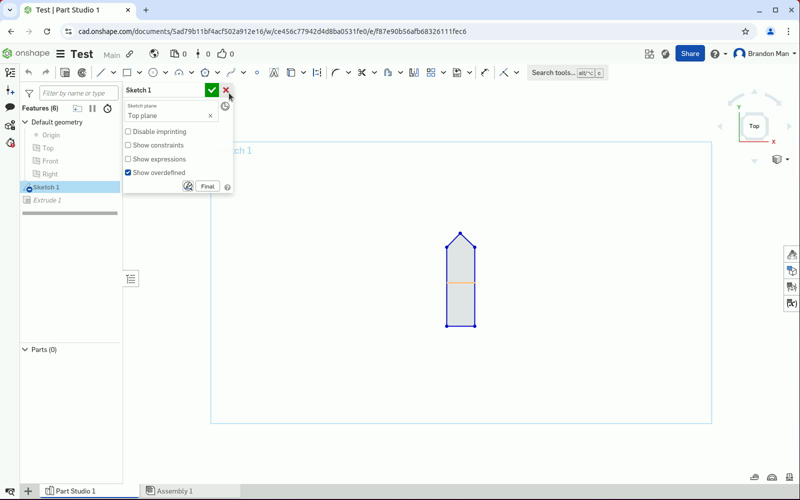
click(229, 92)
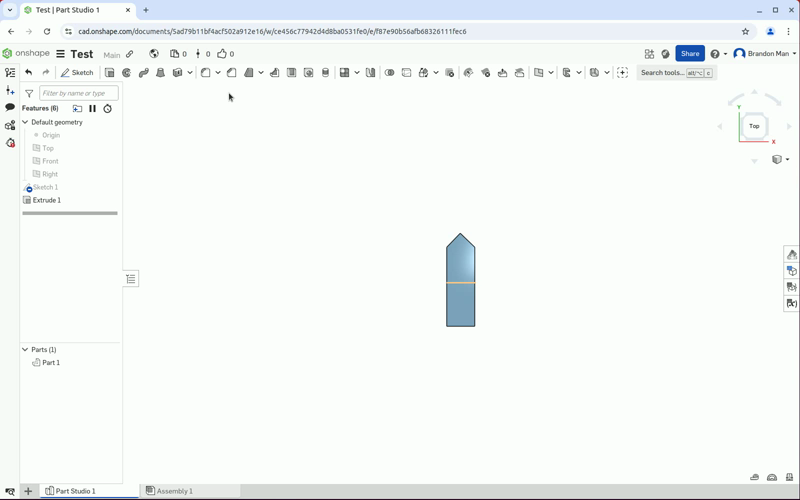
mouse_move(541, 75)
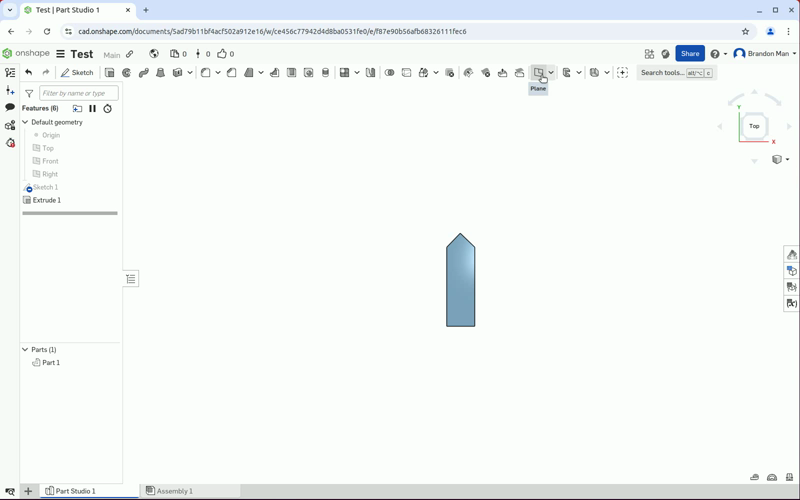
click(541, 75)
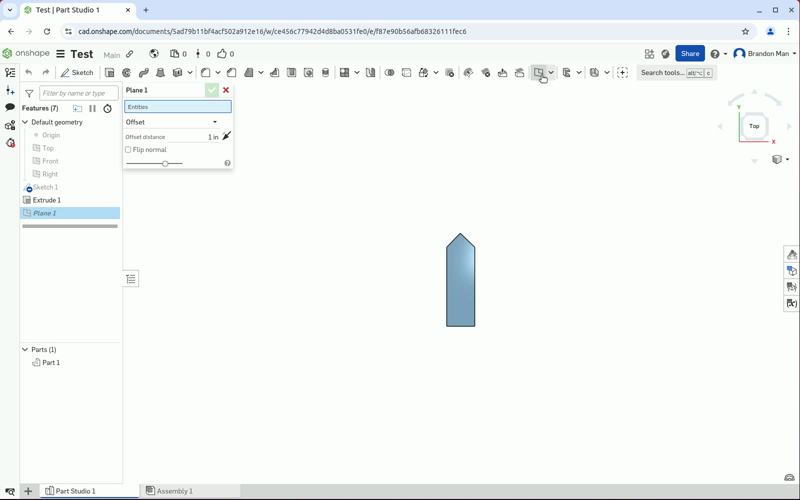
mouse_move(73, 150)
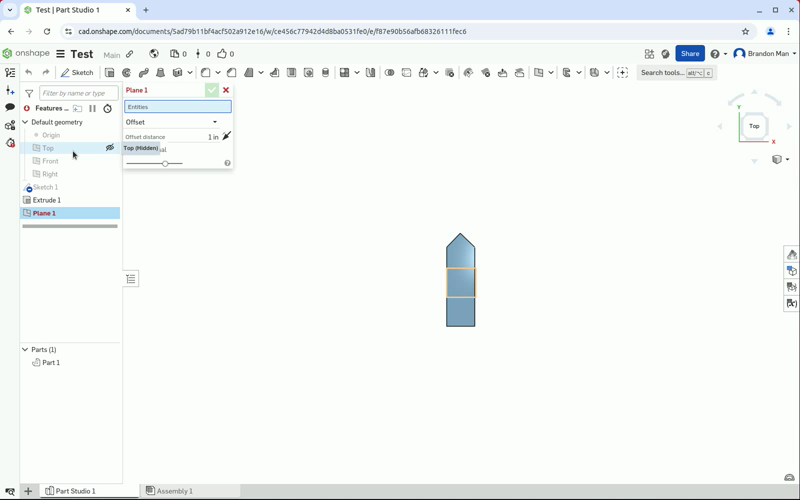
click(73, 150)
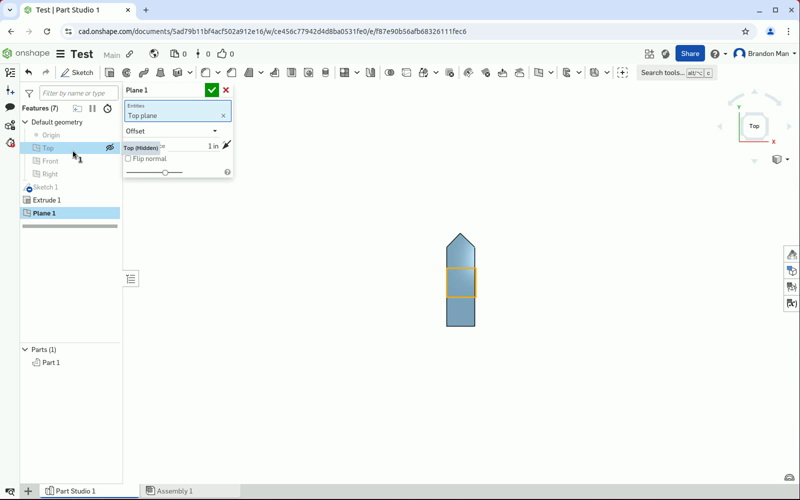
key(tab, 2)
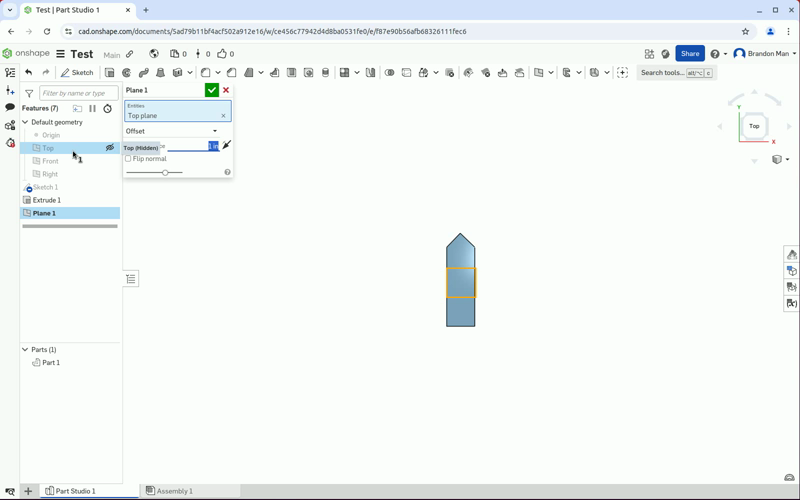
text(8.196)
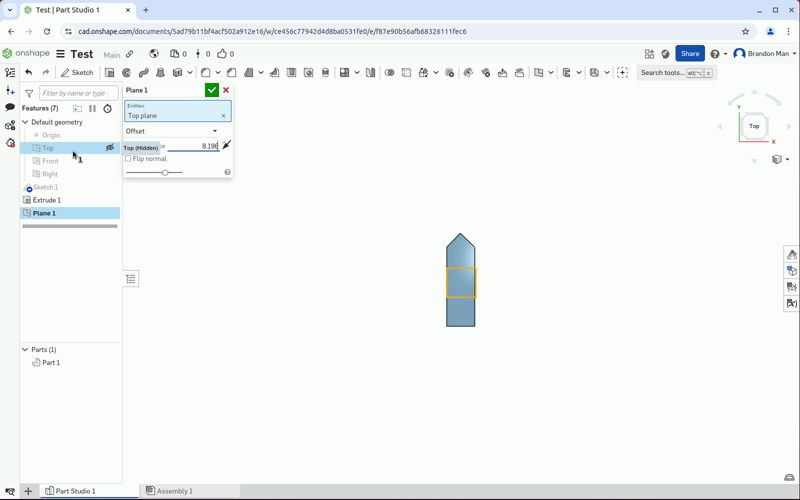
key(enter, 2)
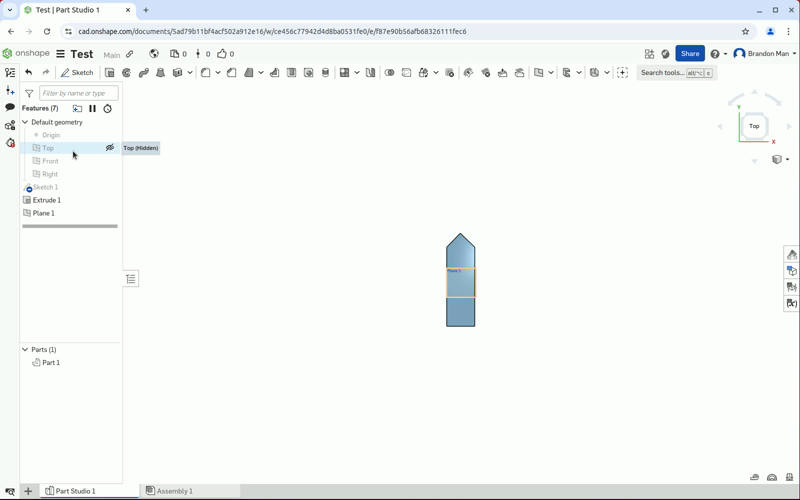
key(shift+s)
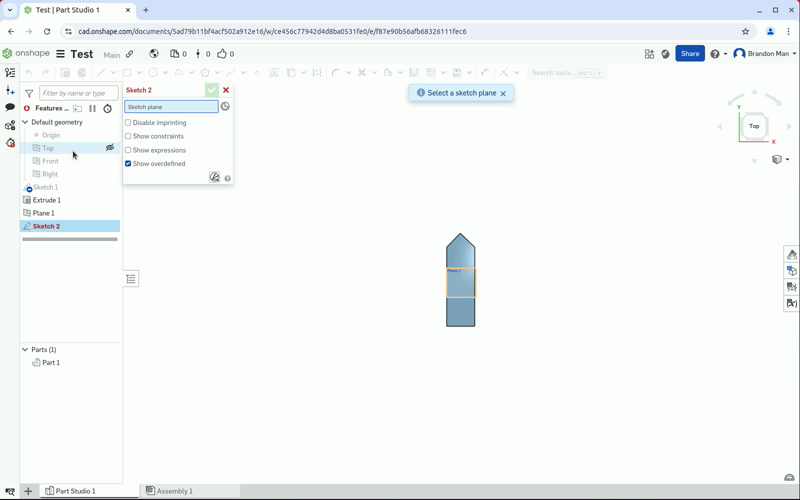
mouse_move(73, 215)
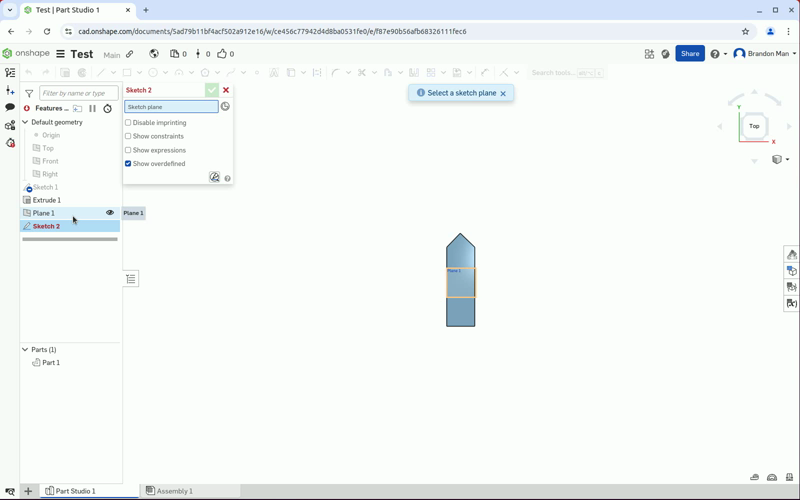
click(73, 215)
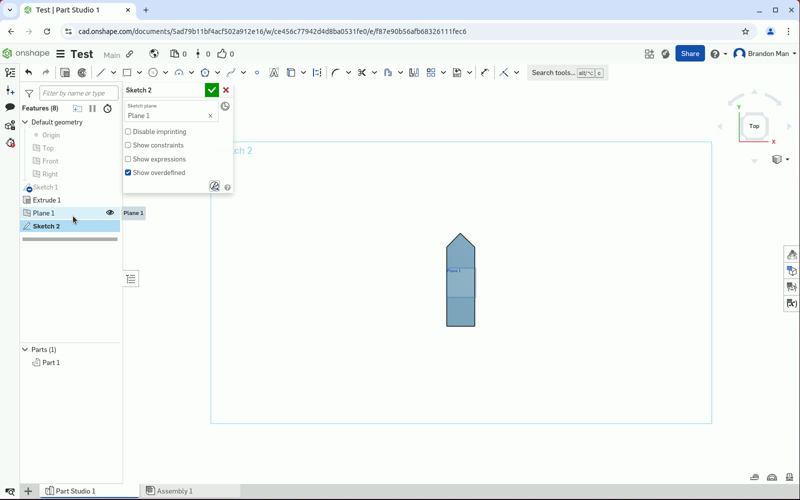
mouse_move(73, 352)
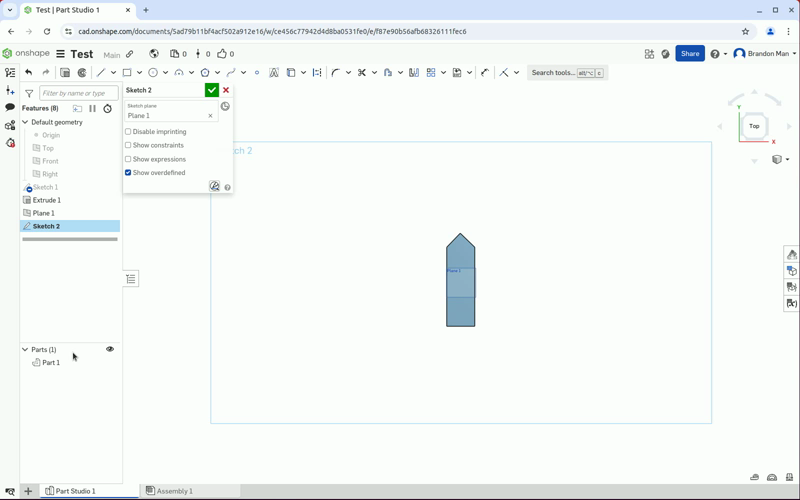
key(y)
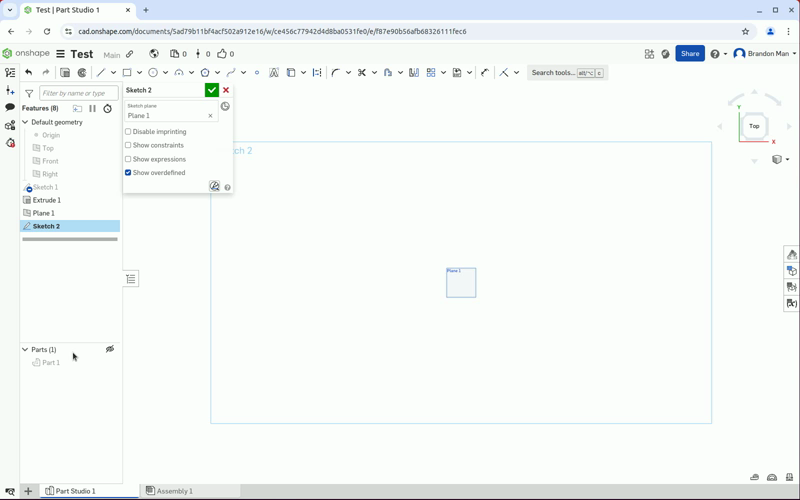
key(l)
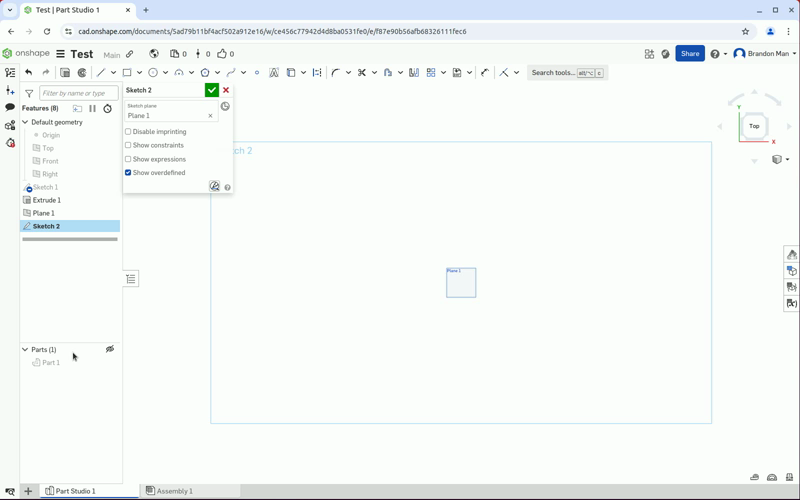
key_down(shift)
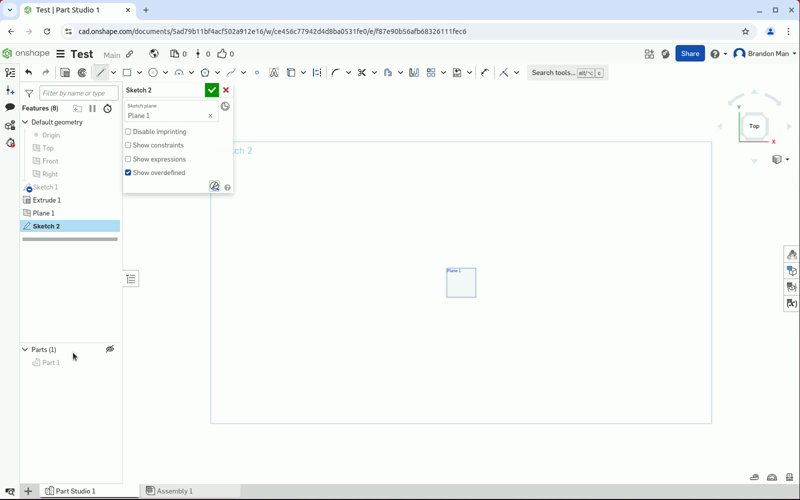
mouse_move(453, 316)
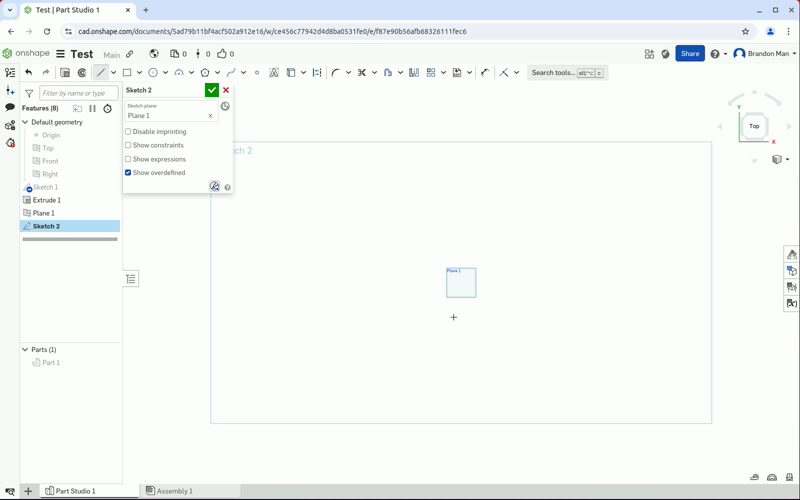
click(453, 316)
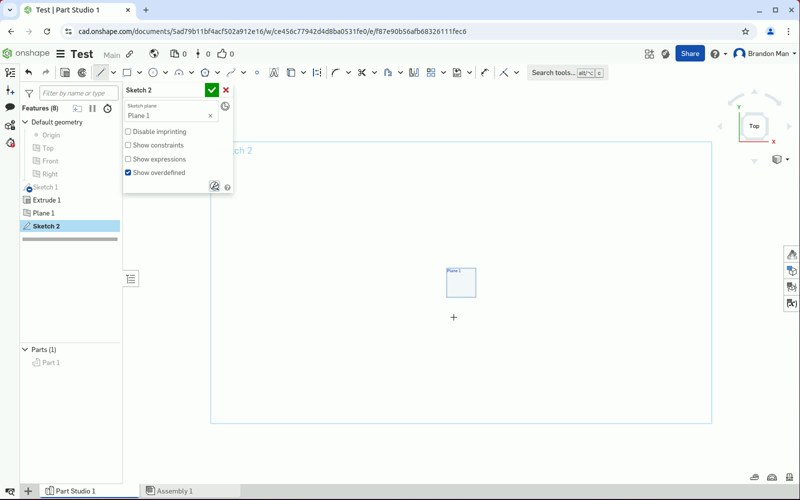
key_up(shift)
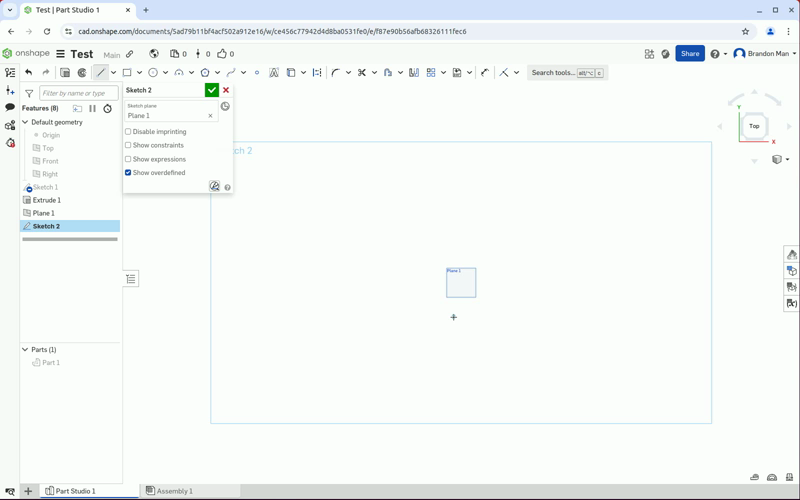
key_down(shift)
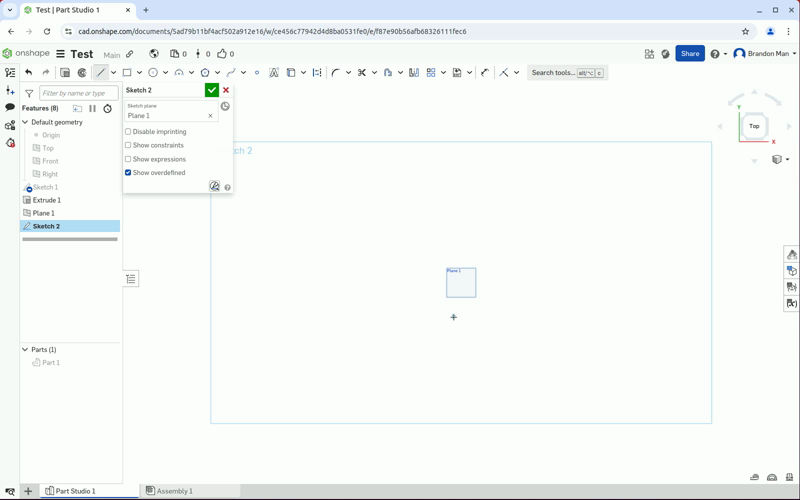
mouse_move(483, 316)
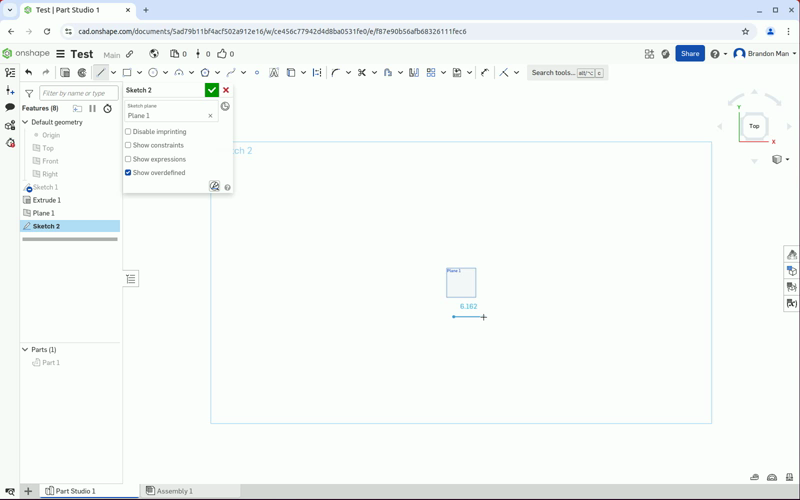
mouse_move(467, 316)
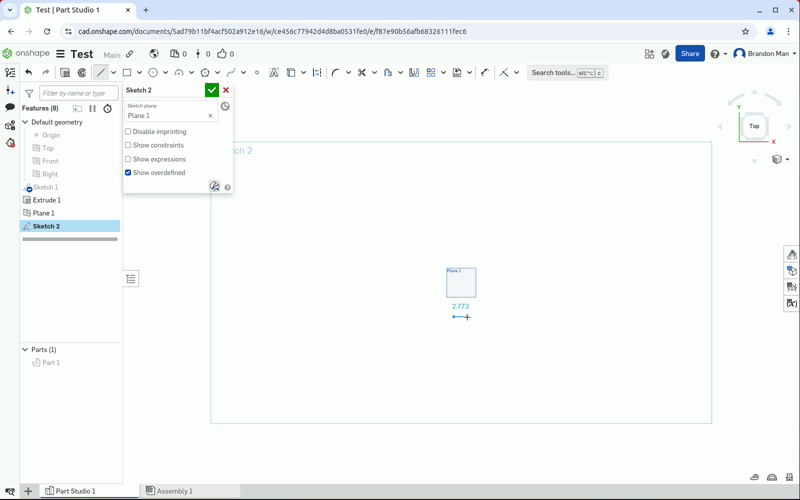
click(467, 316)
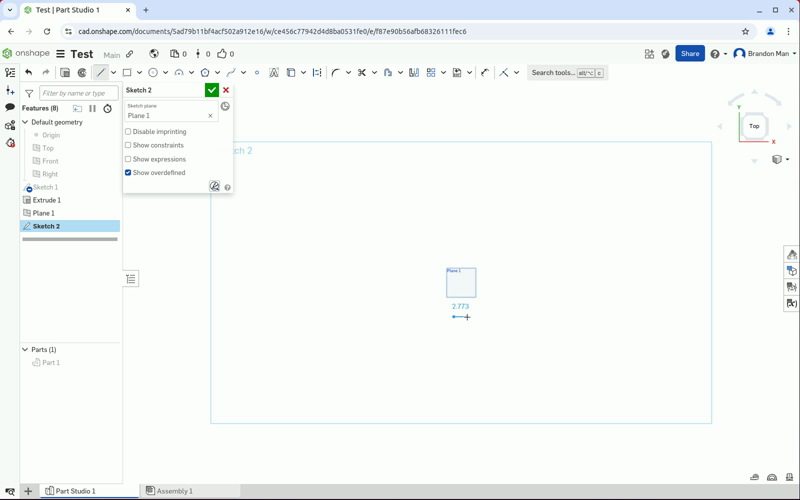
key_up(shift)
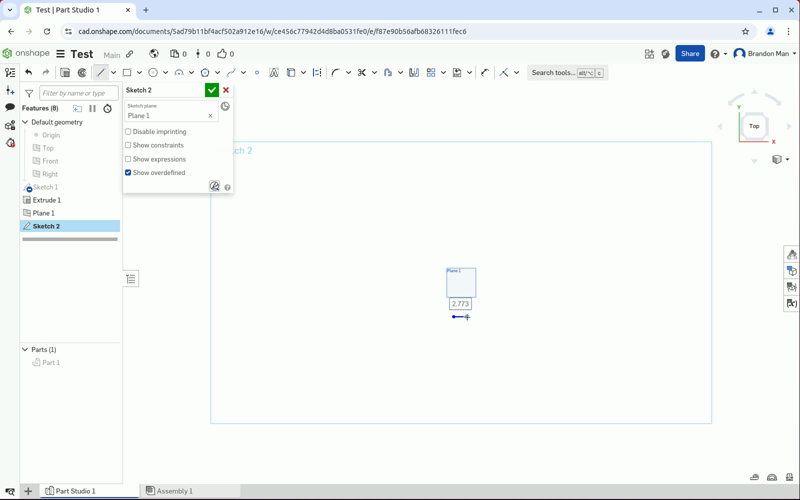
key_down(shift)
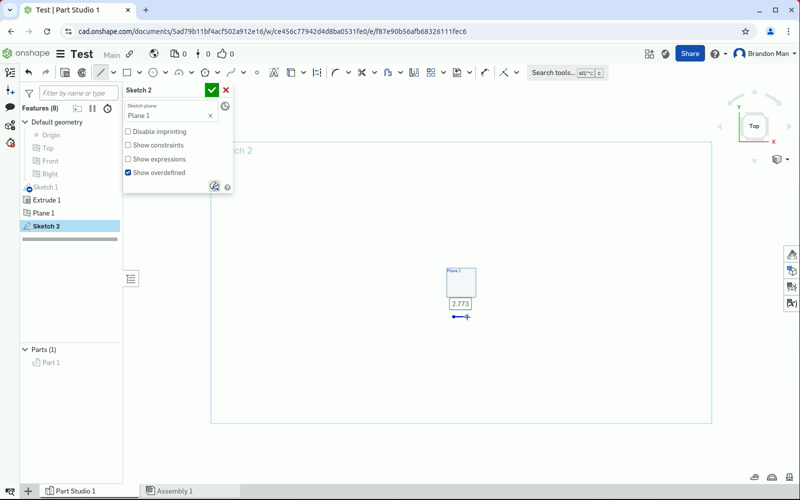
mouse_move(467, 256)
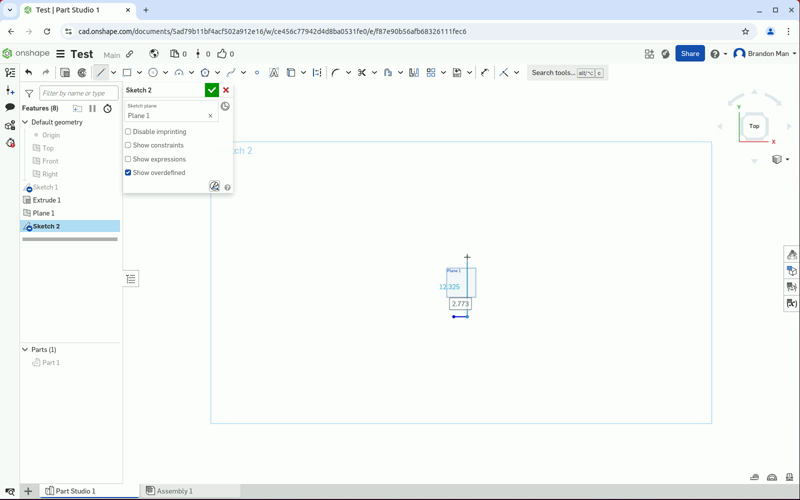
click(467, 256)
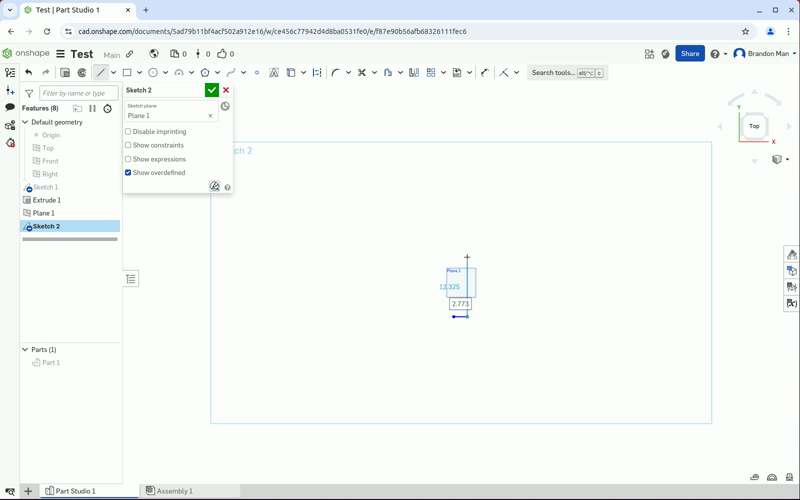
key_up(shift)
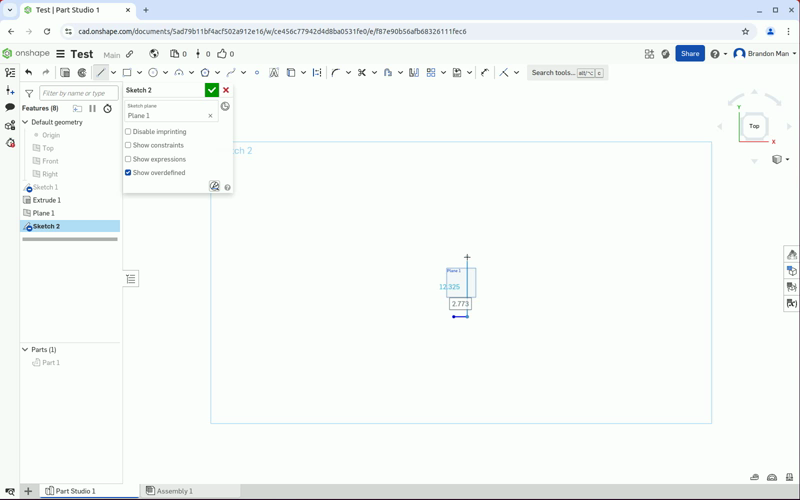
key_down(shift)
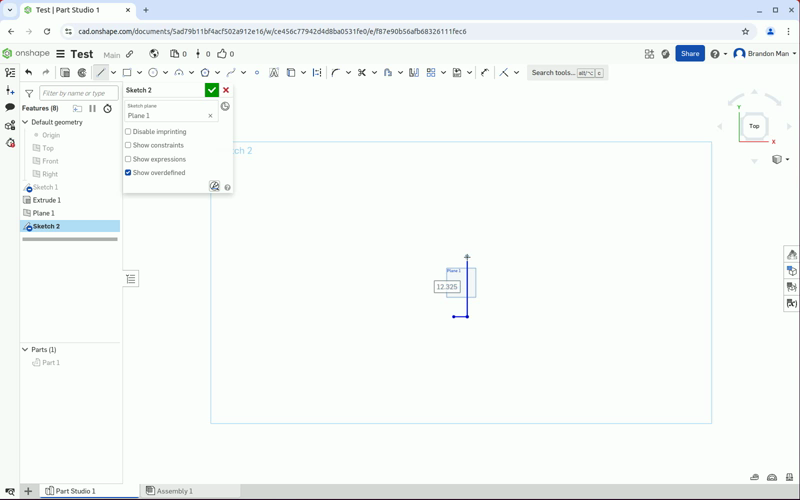
mouse_move(497, 256)
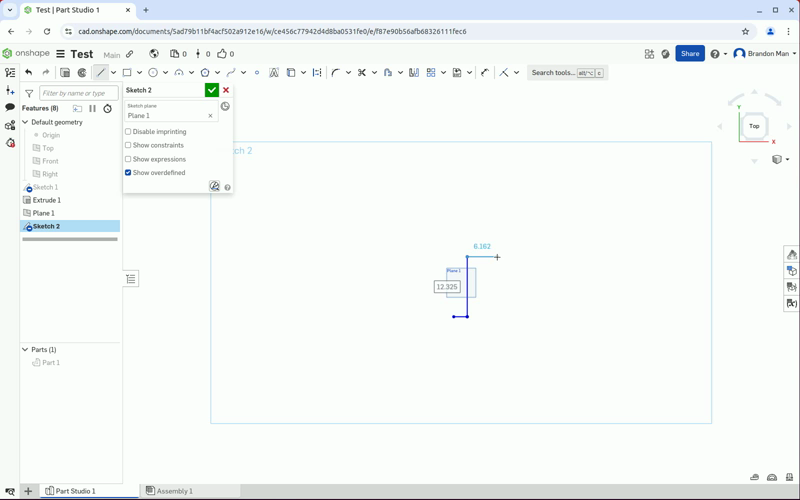
mouse_move(453, 256)
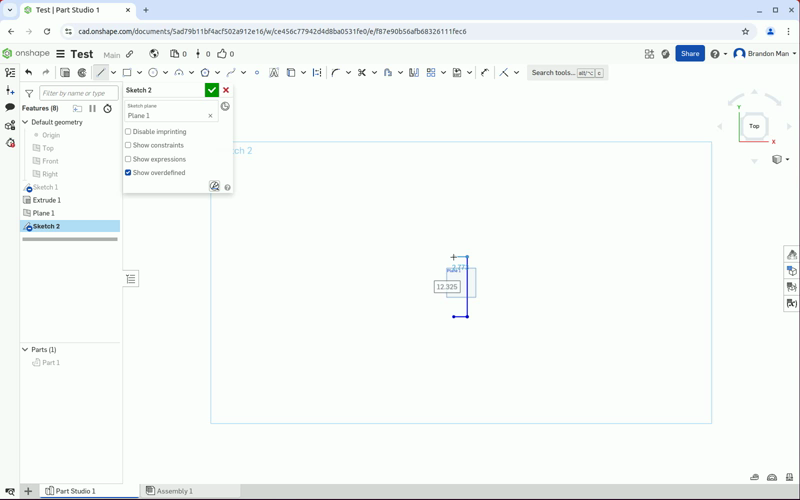
click(453, 256)
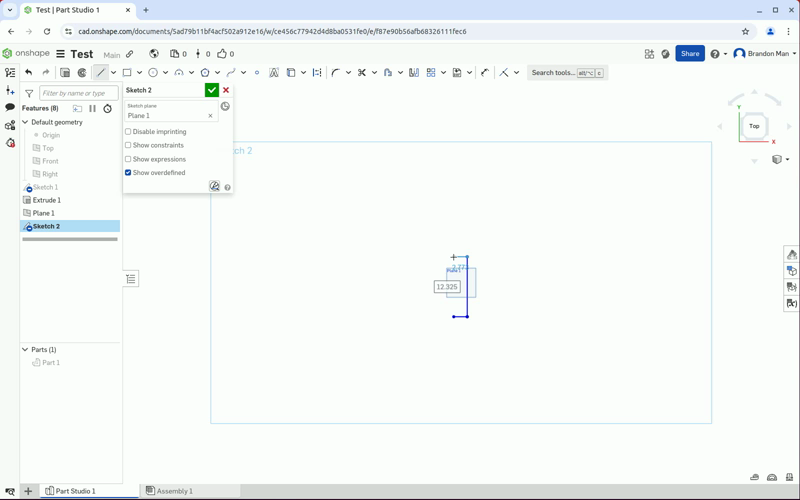
key_up(shift)
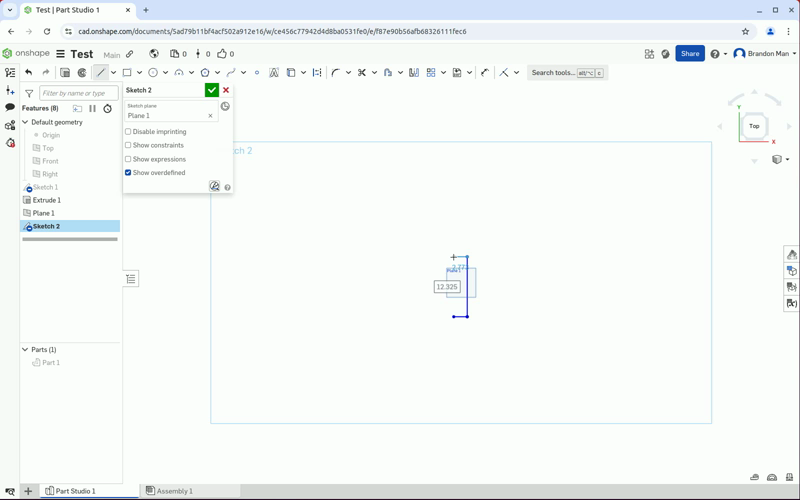
key_down(shift)
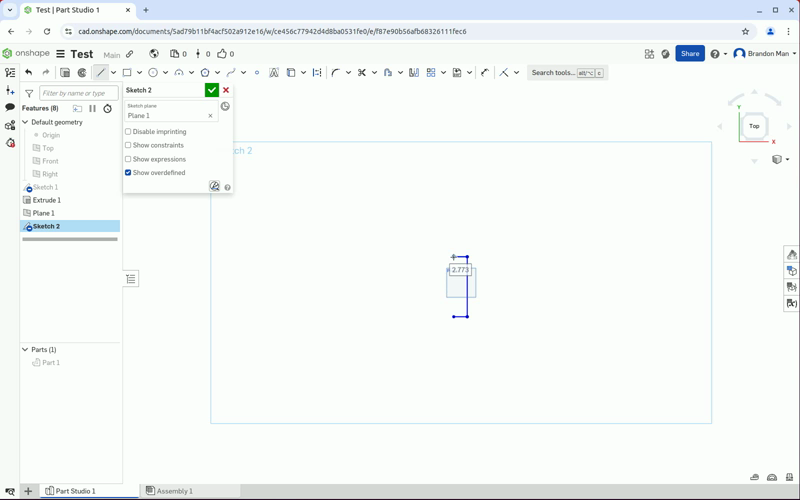
mouse_move(453, 316)
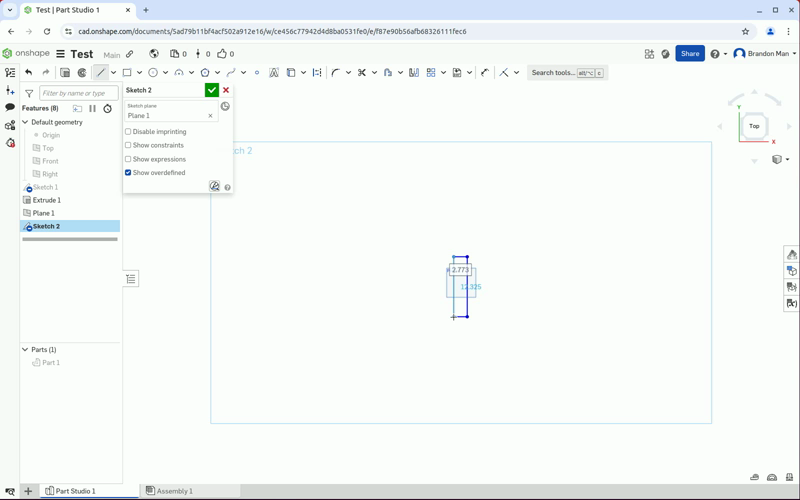
key_up(shift)
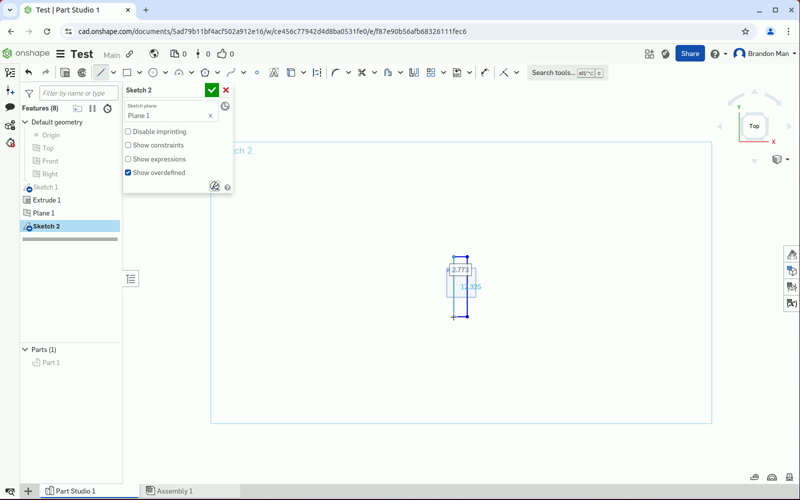
click(453, 316)
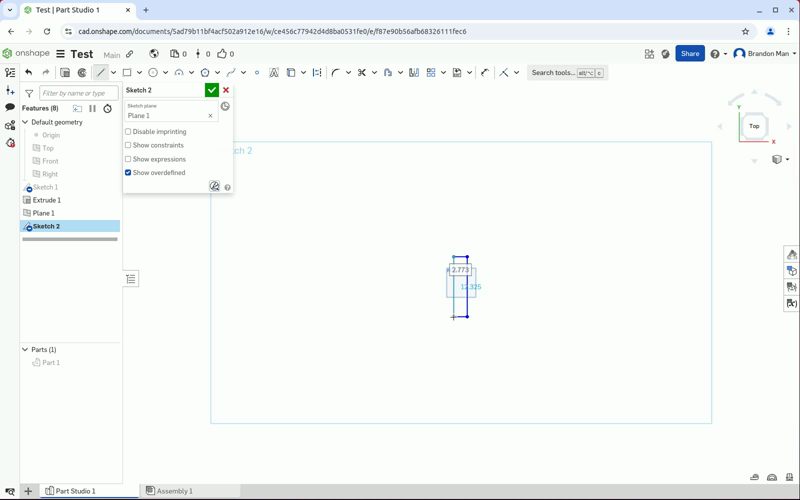
key(esc)
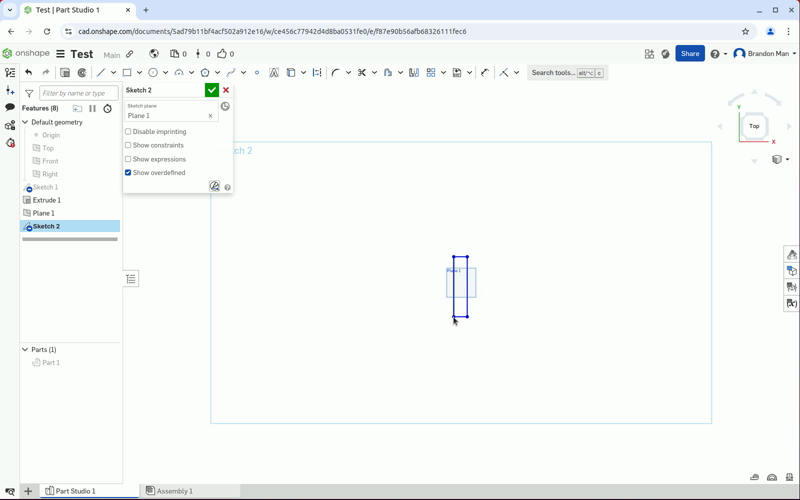
mouse_move(459, 293)
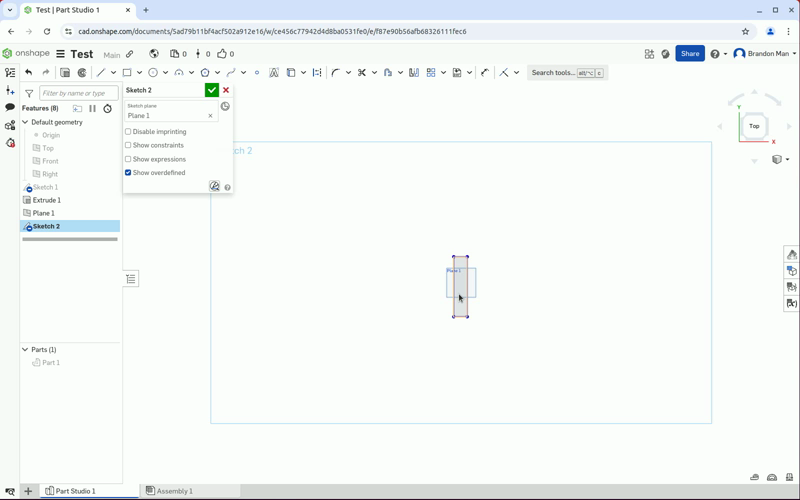
scroll(6)
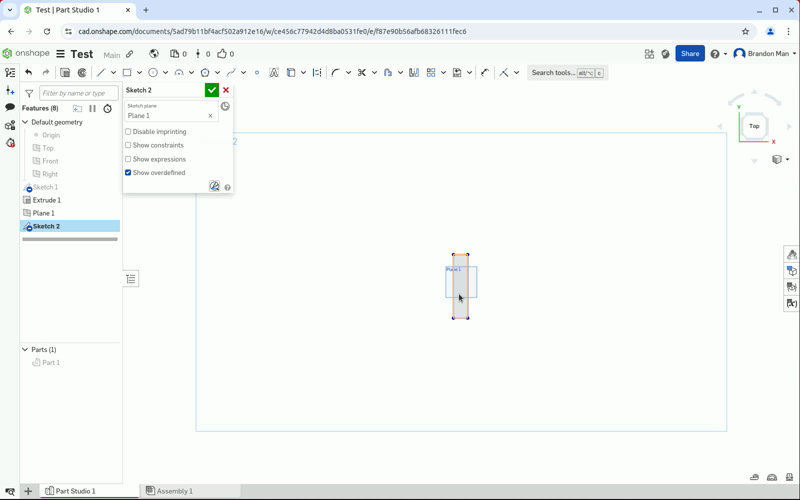
scroll(6)
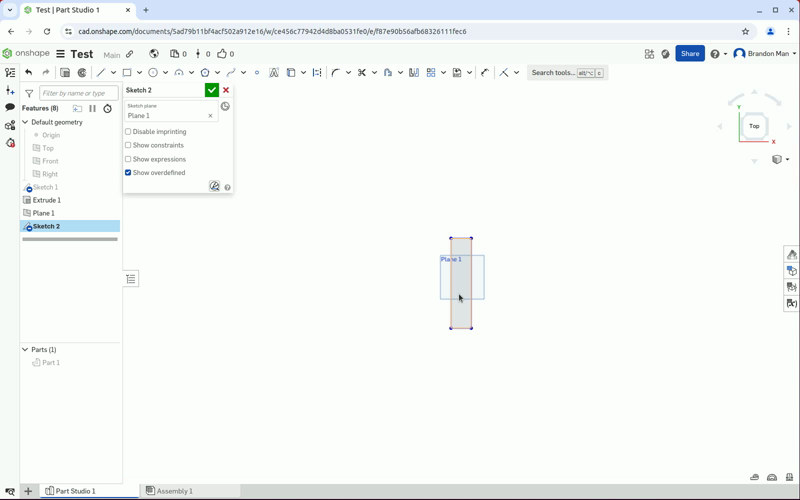
scroll(6)
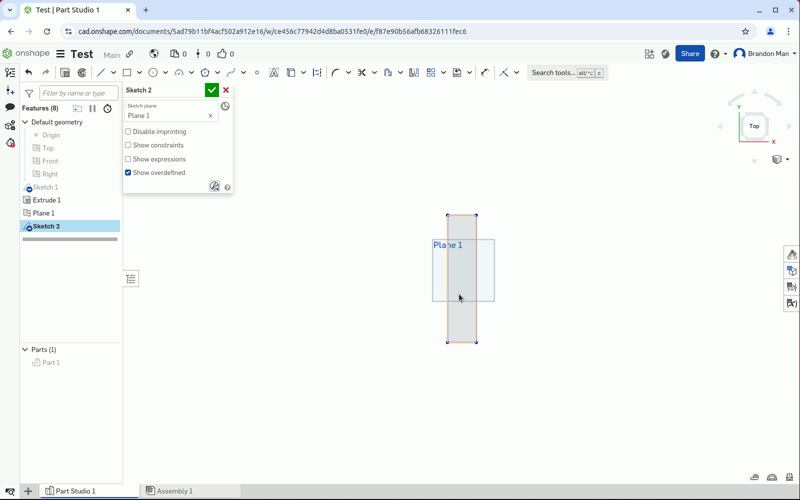
scroll(6)
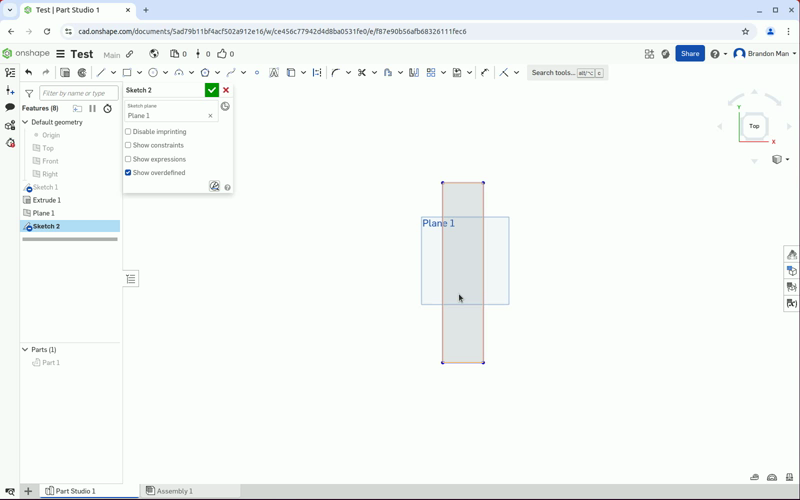
scroll(6)
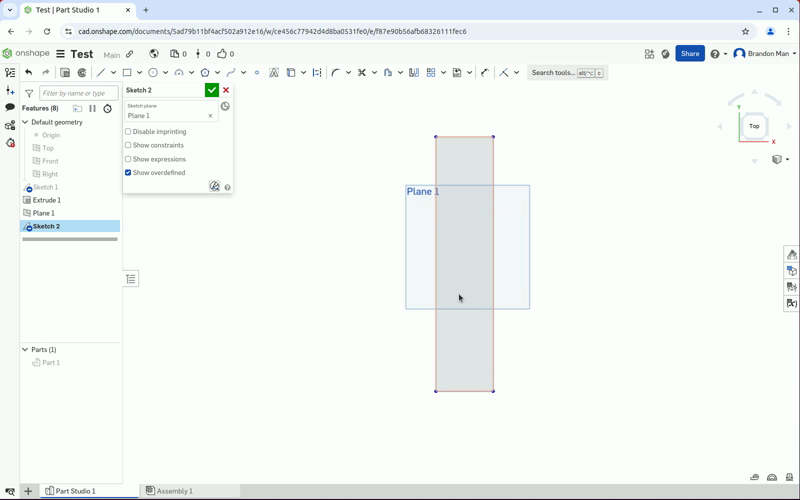
scroll(6)
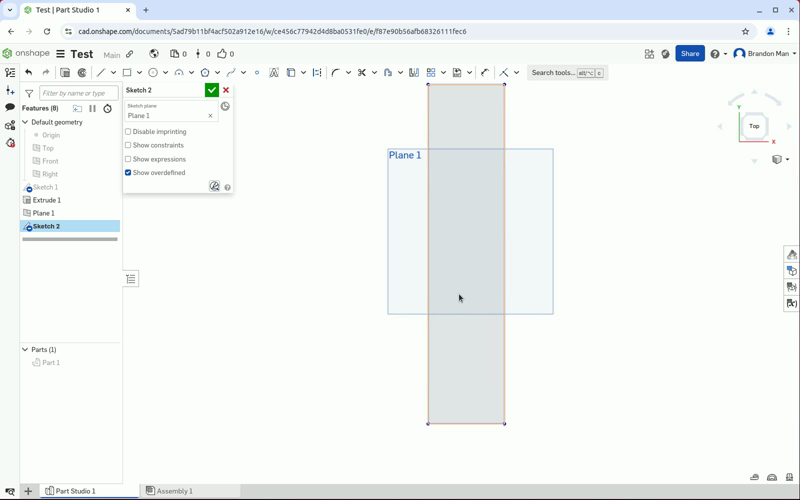
scroll(6)
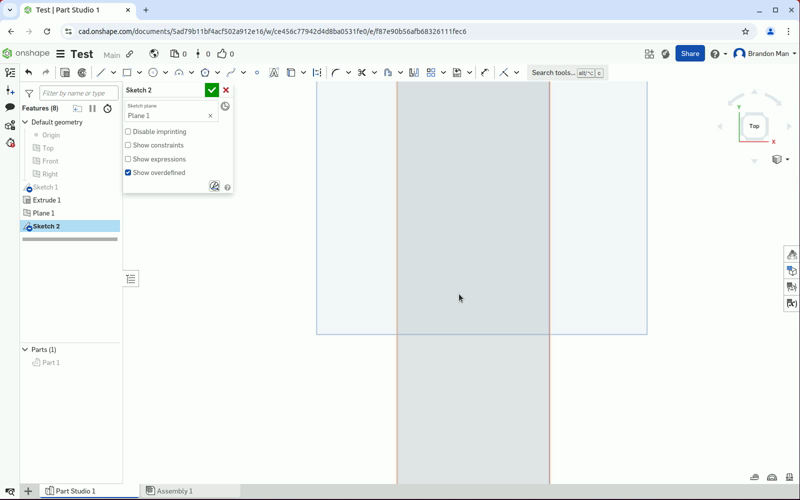
click(459, 293)
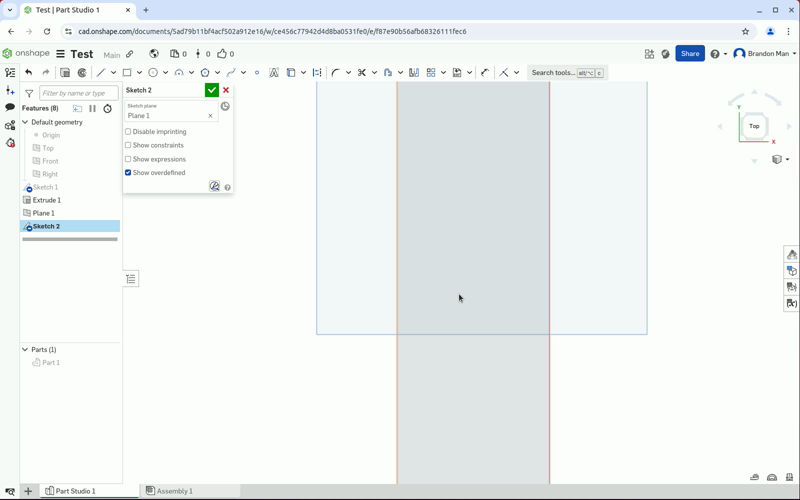
scroll(-6)
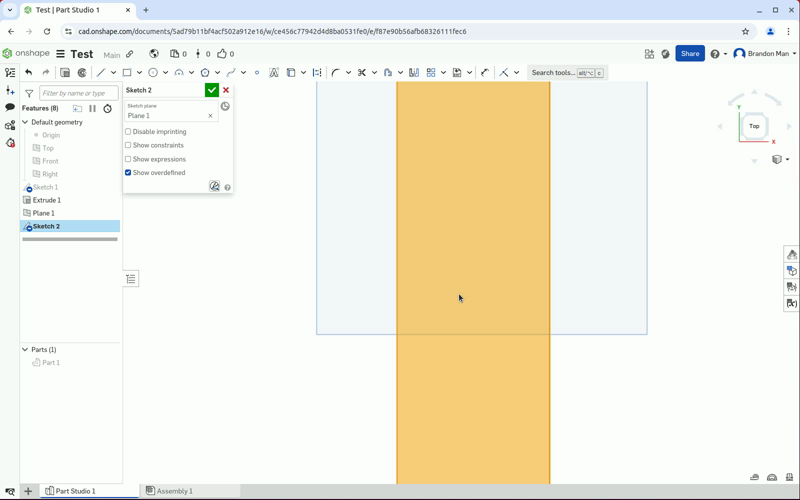
scroll(-6)
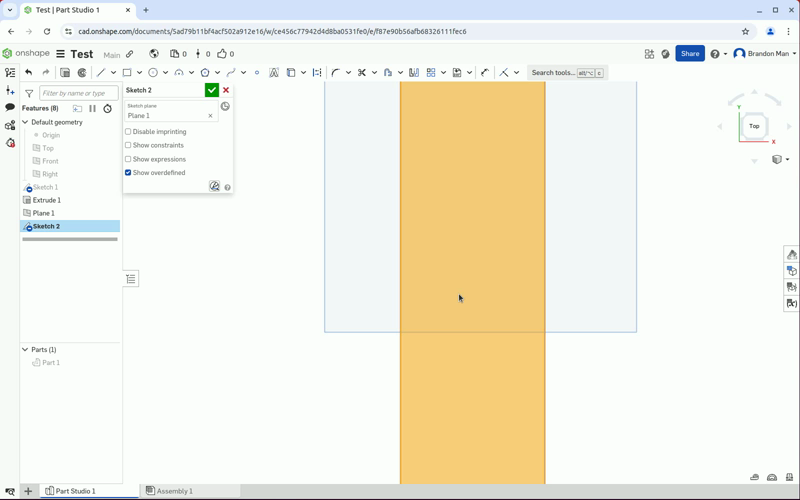
scroll(-6)
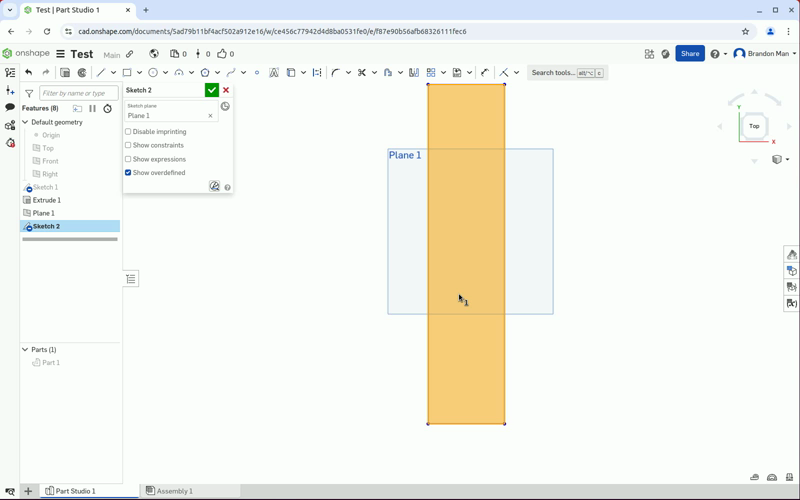
scroll(-6)
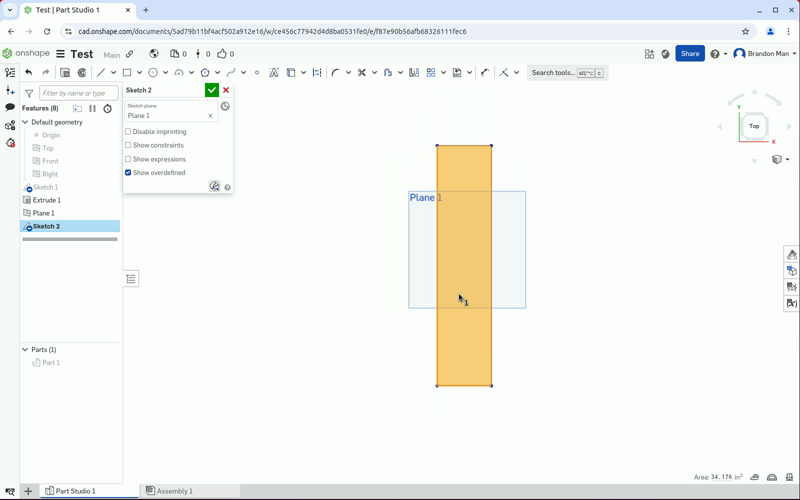
scroll(-6)
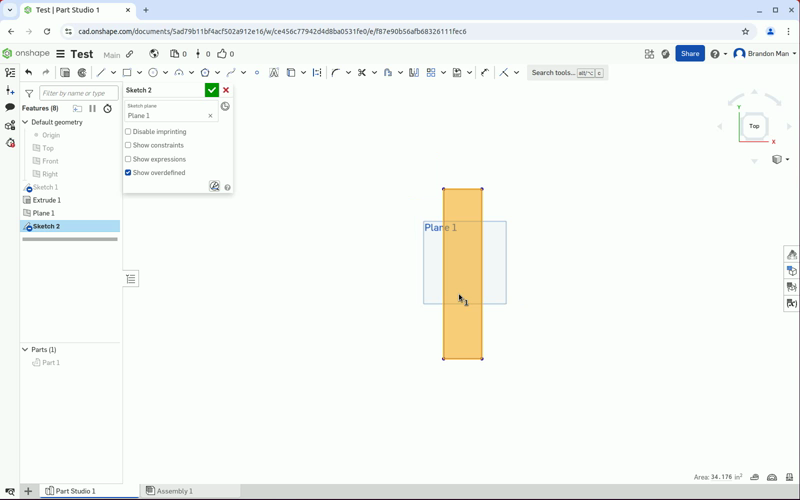
scroll(-6)
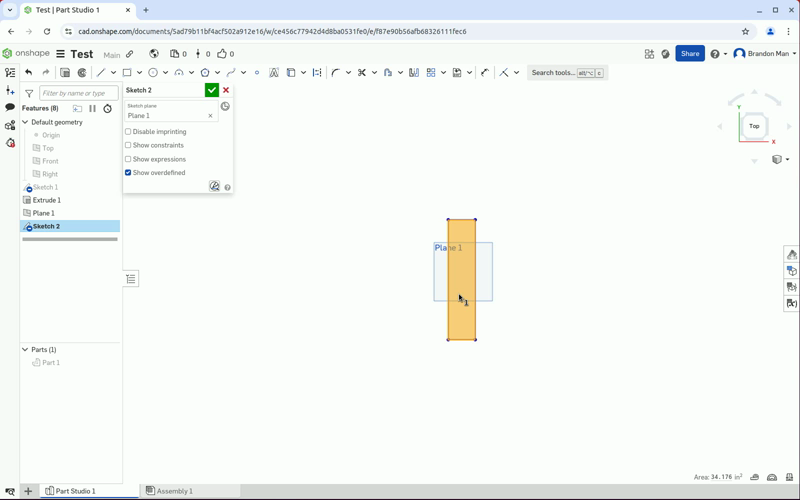
scroll(-6)
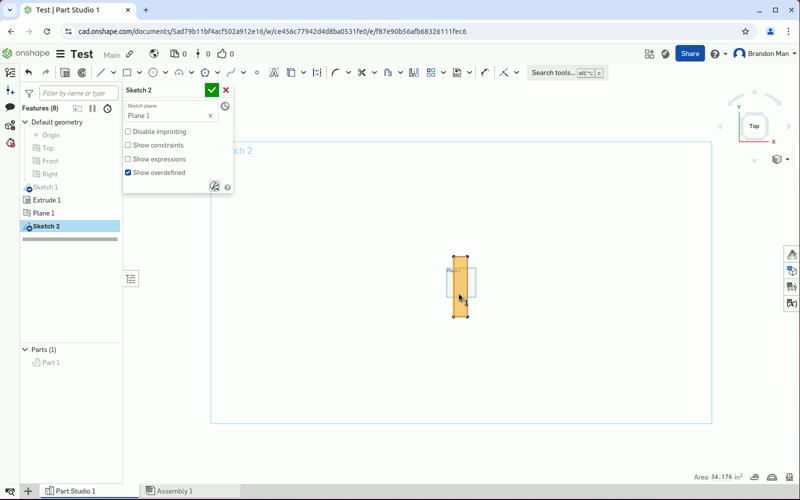
mouse_move(73, 352)
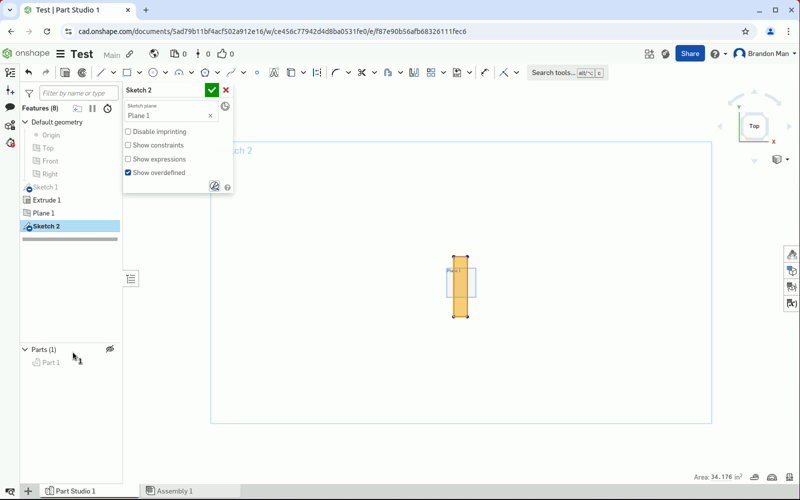
key(shift+y)
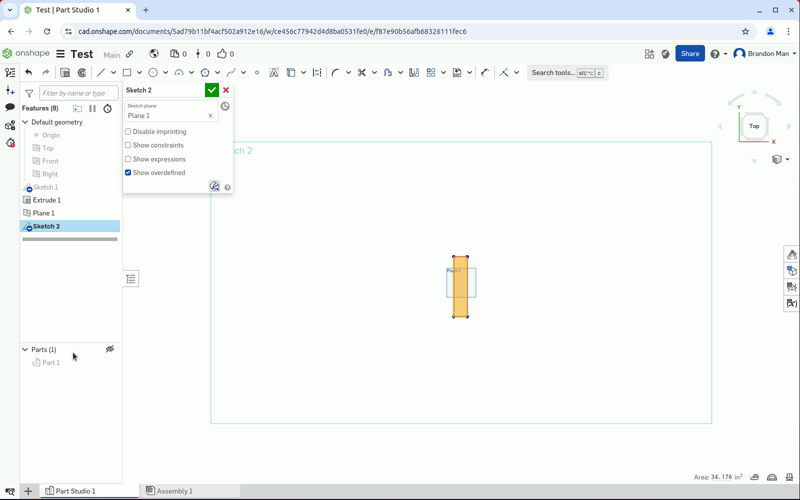
key(shift+e)
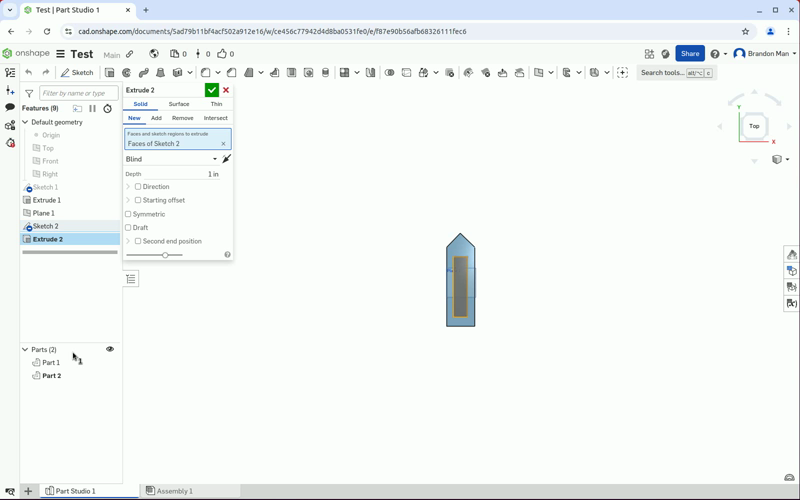
mouse_move(143, 106)
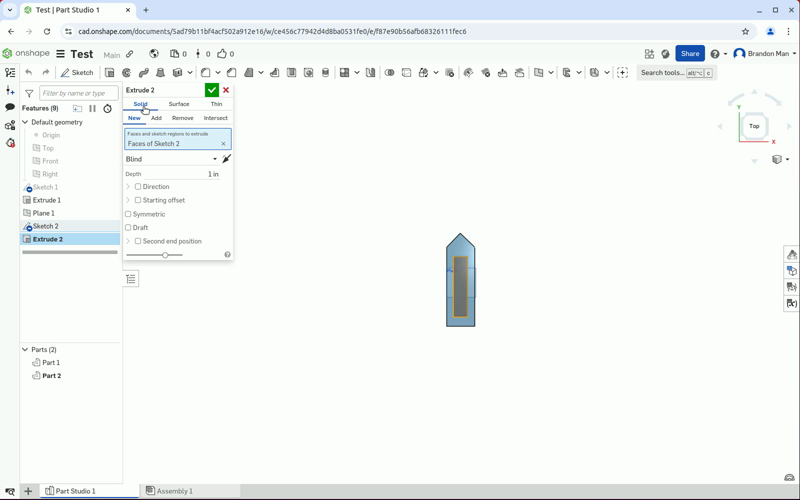
click(143, 106)
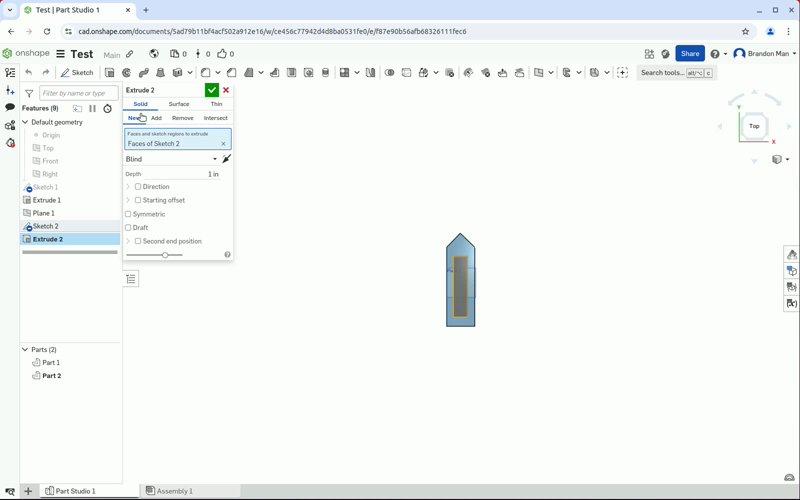
mouse_move(137, 120)
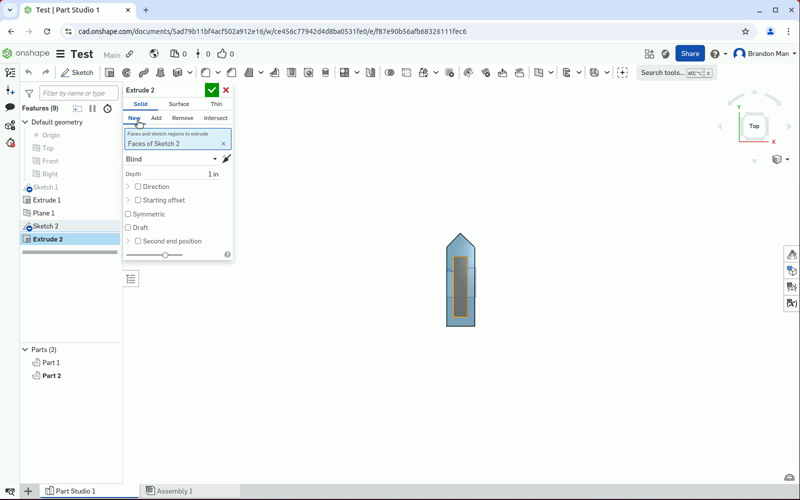
click(137, 120)
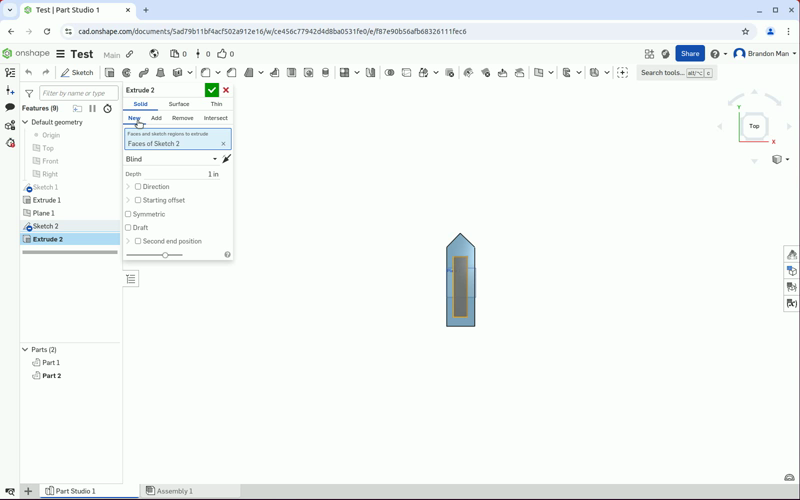
key(tab, 4)
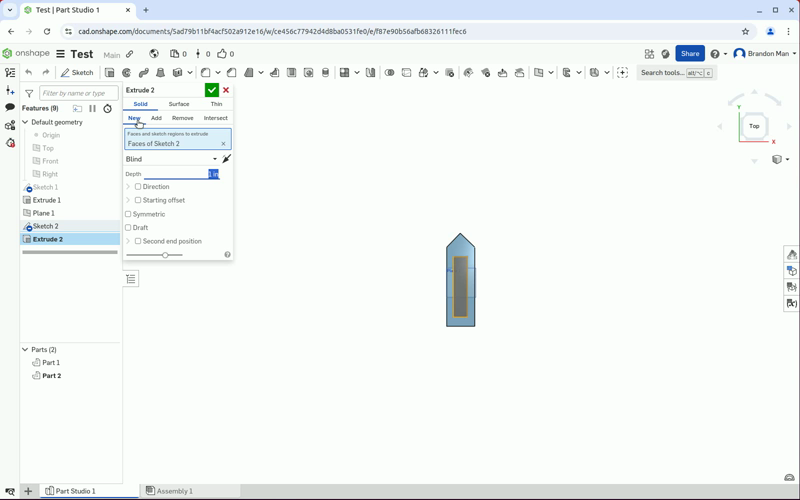
text(8.184)
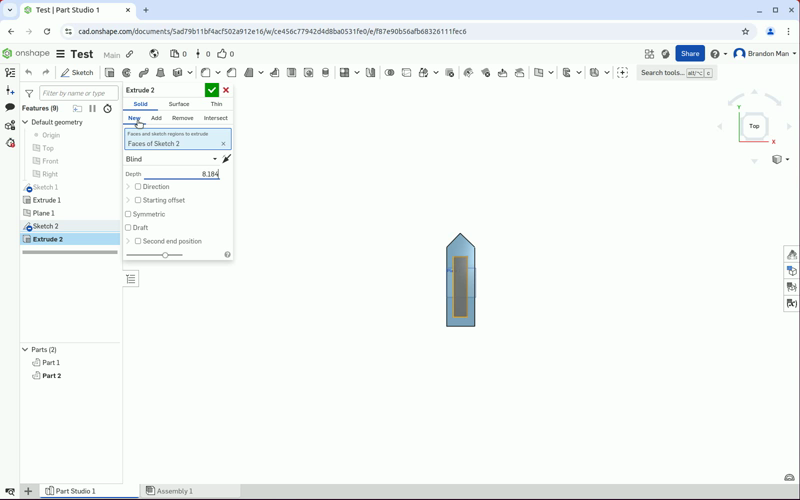
key(enter)
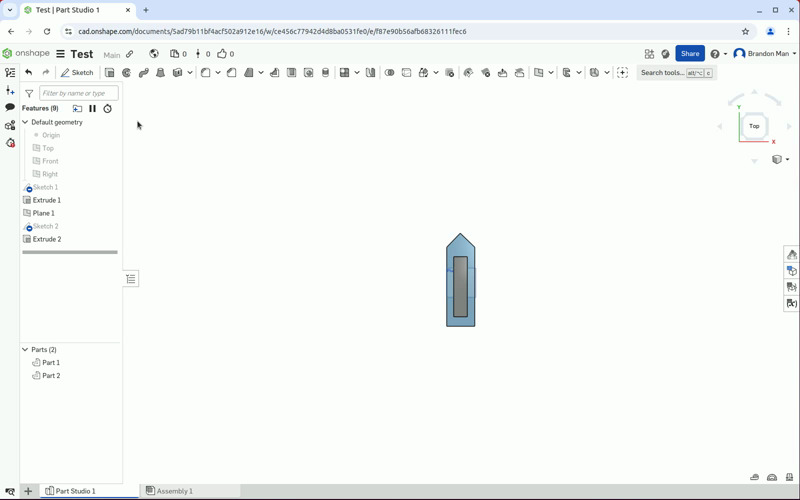
key(shift+h)
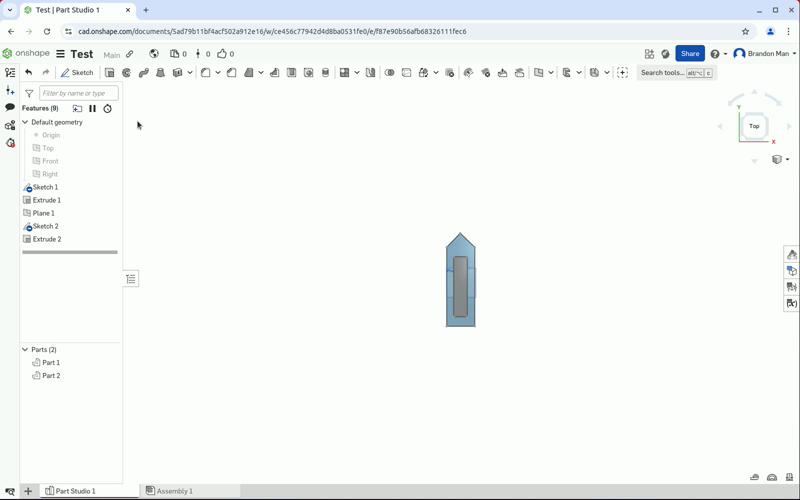
key(shift+h)
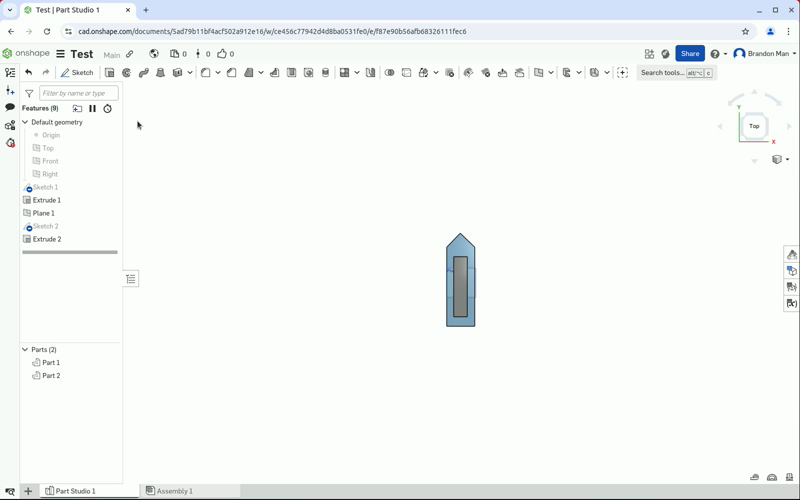
mouse_move(73, 189)
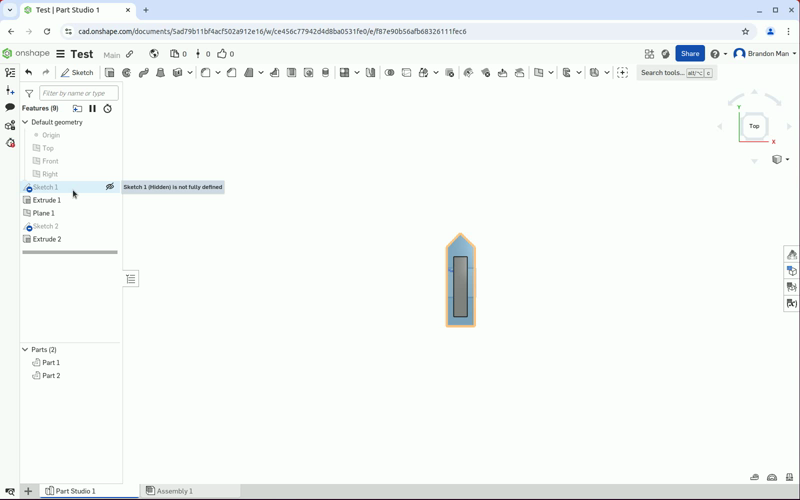
click(73, 189)
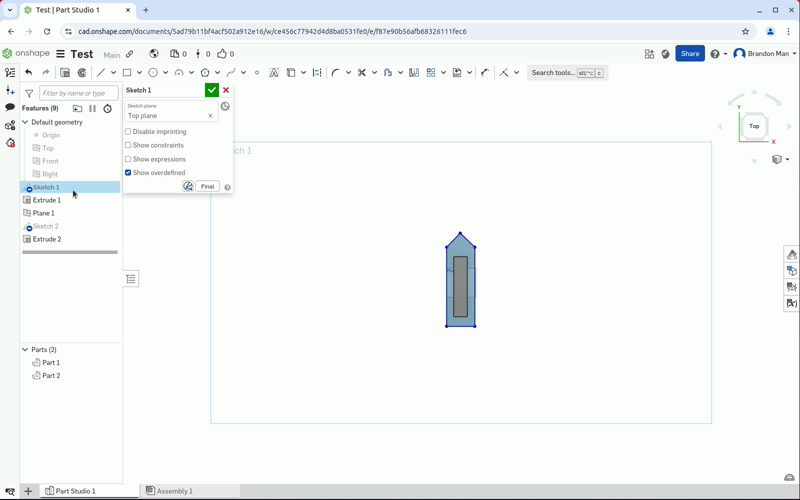
mouse_move(229, 92)
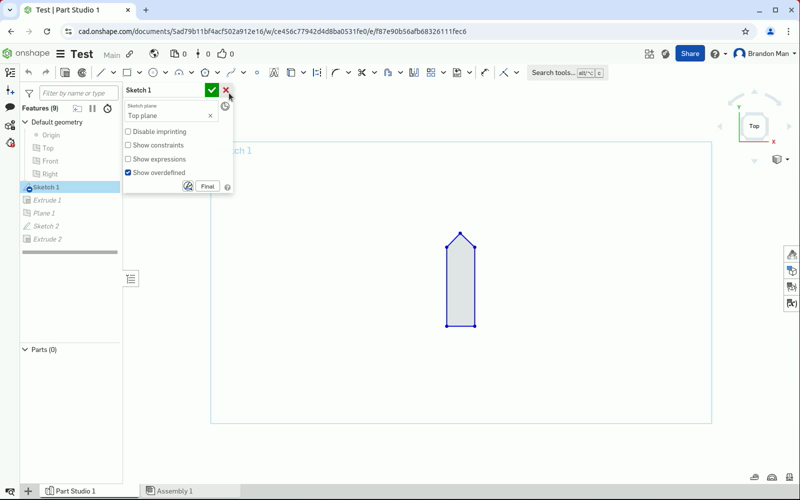
click(229, 92)
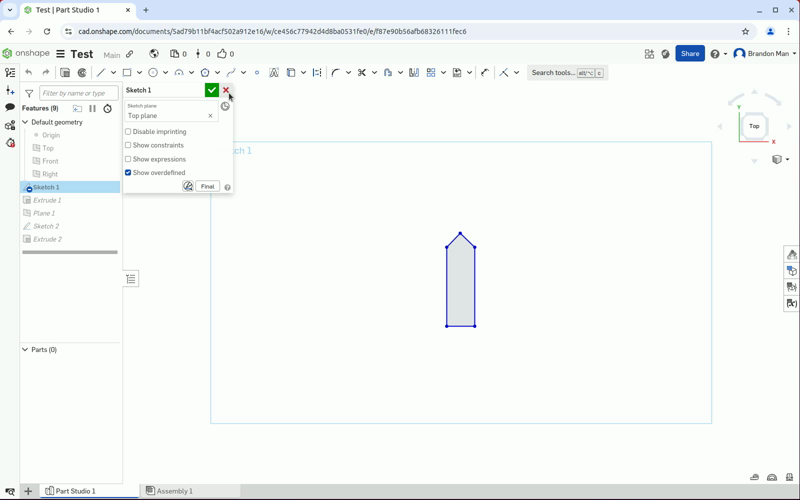
key(shift+s)
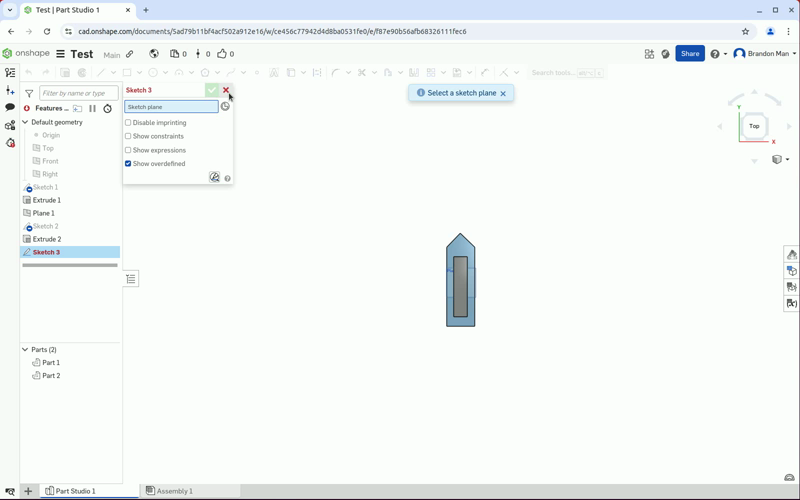
mouse_move(73, 150)
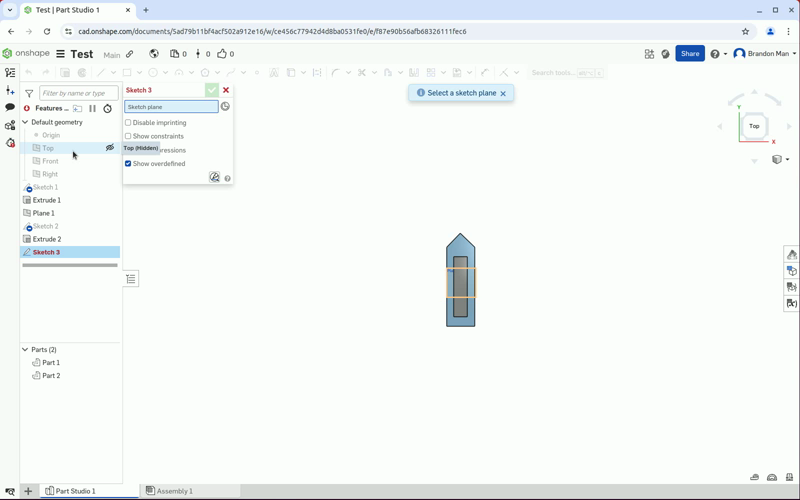
click(73, 150)
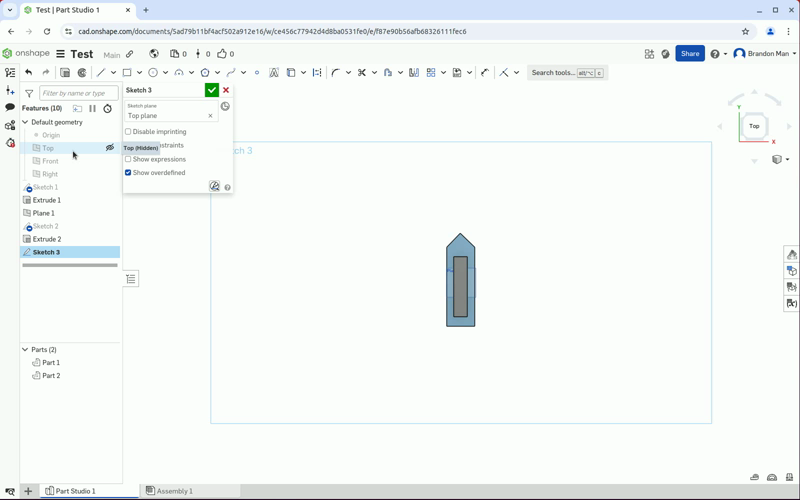
mouse_move(73, 352)
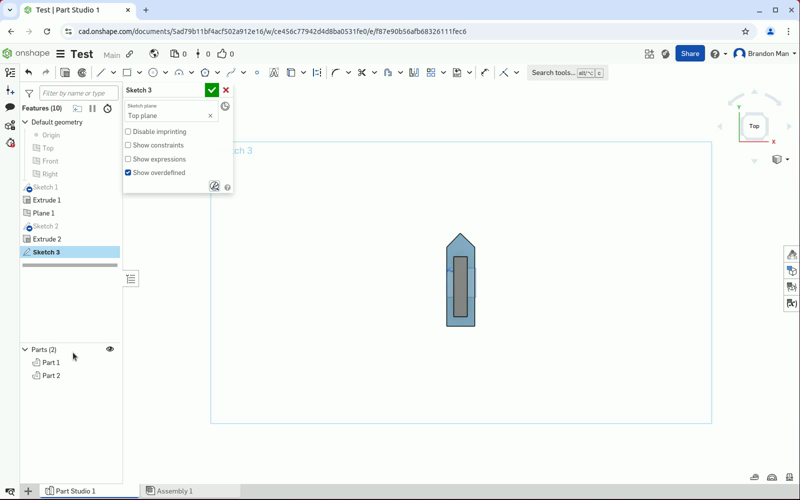
key(y)
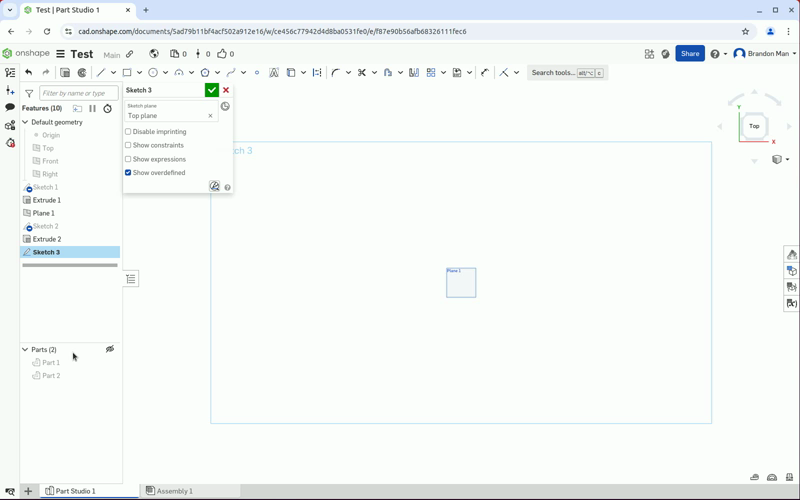
key(c)
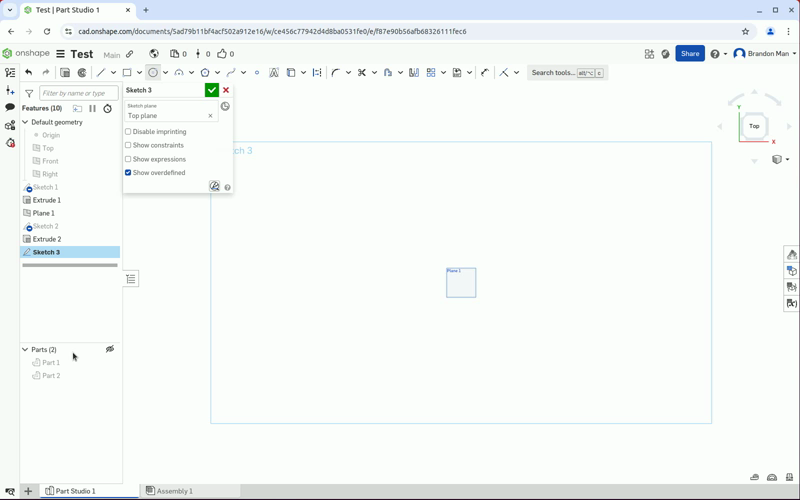
key_down(shift)
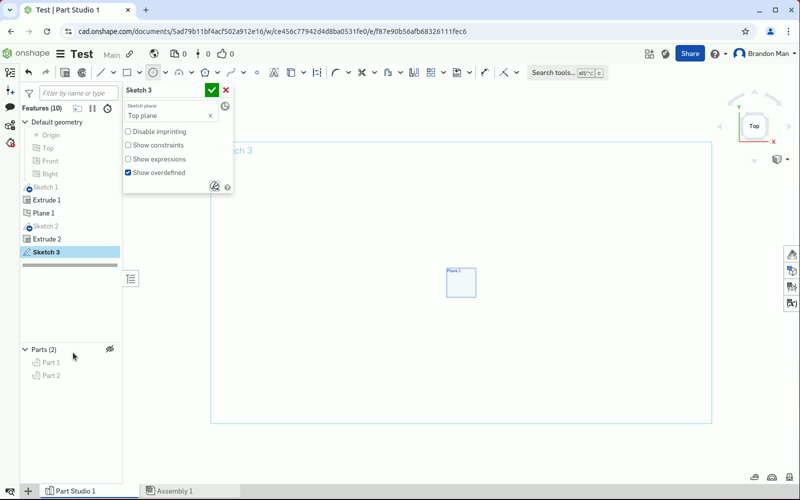
mouse_move(461, 266)
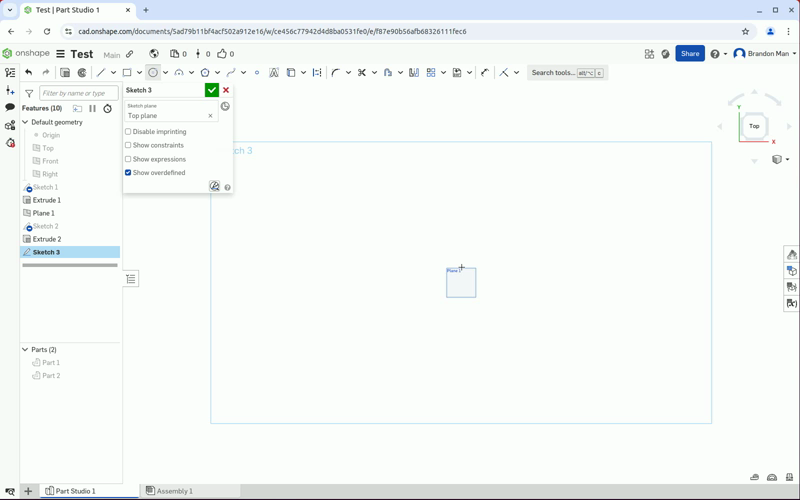
click(461, 266)
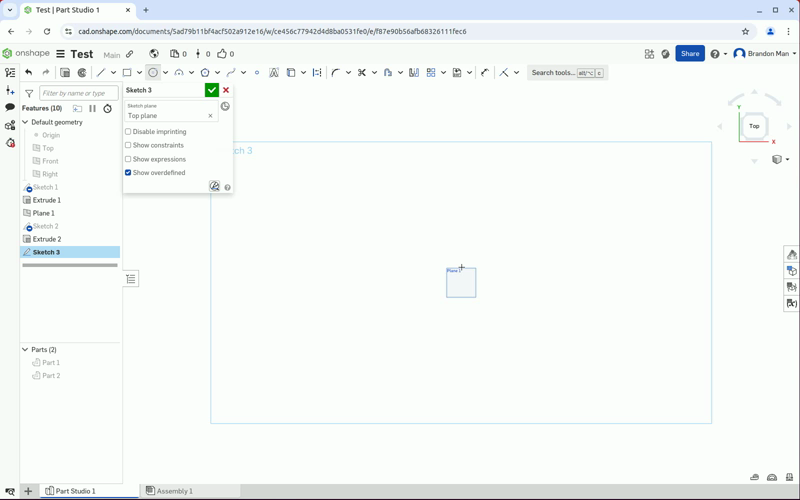
key_up(shift)
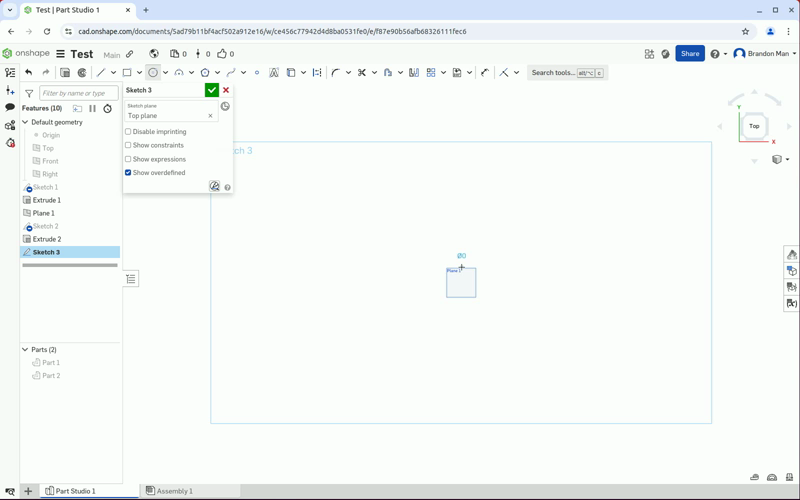
mouse_move(467, 266)
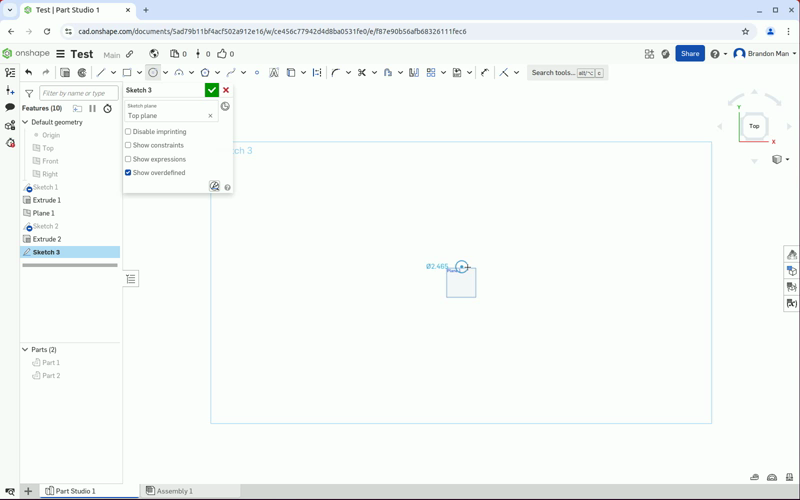
click(467, 266)
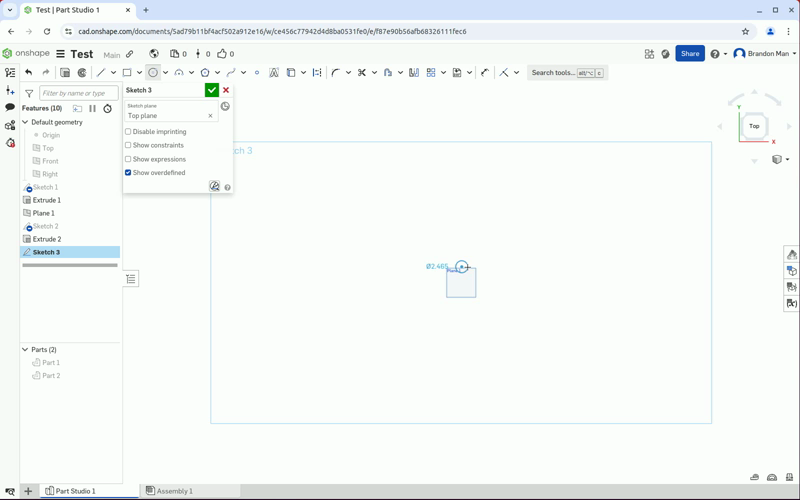
key(esc)
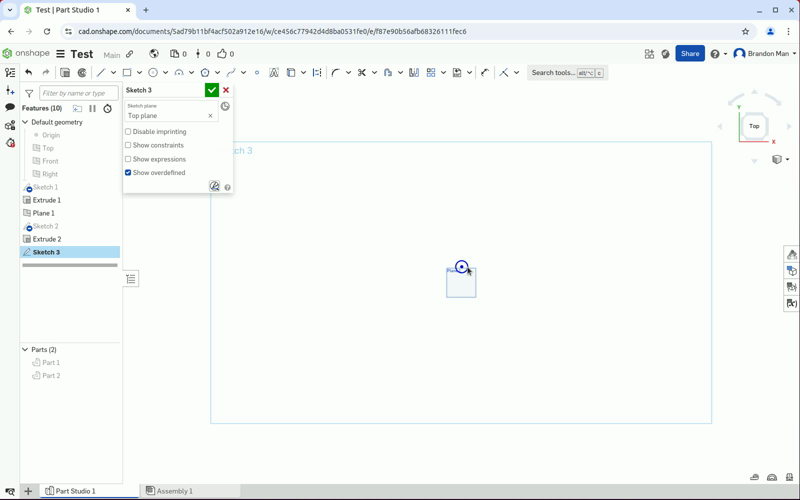
mouse_move(465, 270)
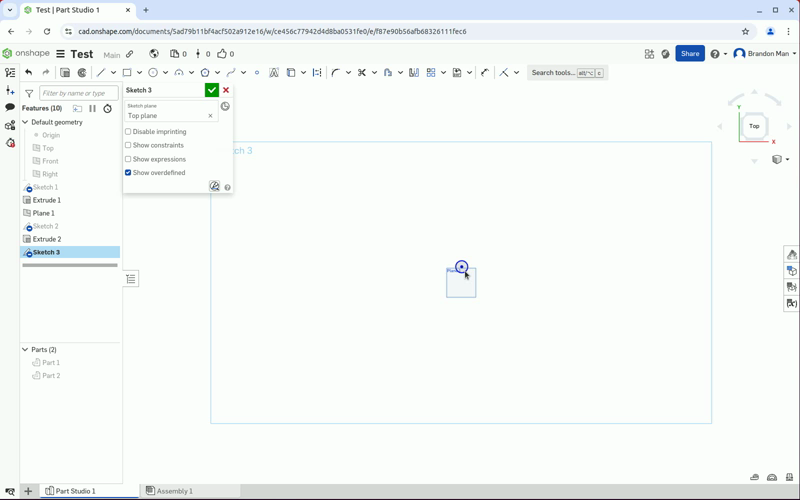
scroll(6)
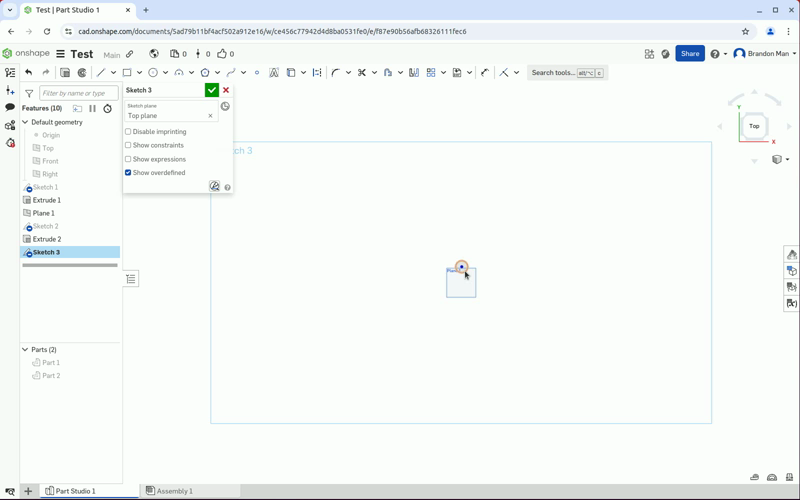
scroll(6)
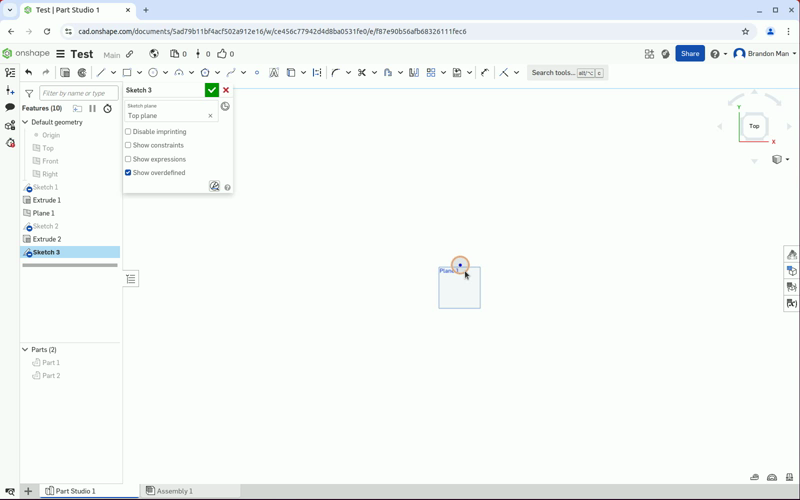
scroll(6)
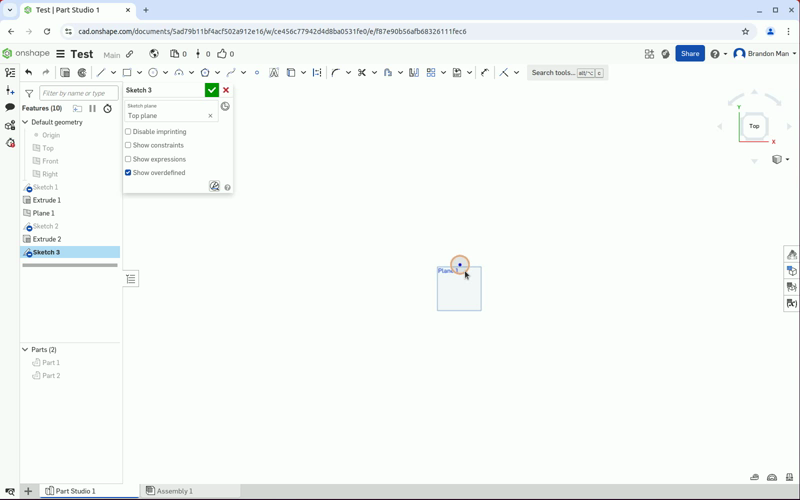
scroll(6)
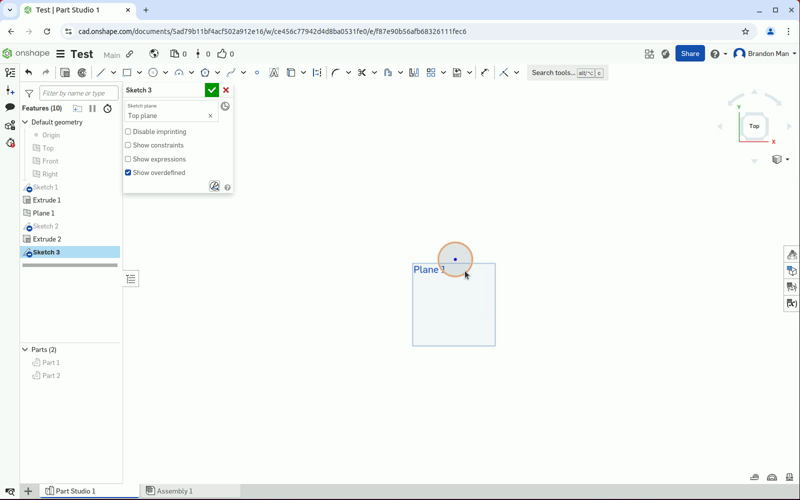
scroll(6)
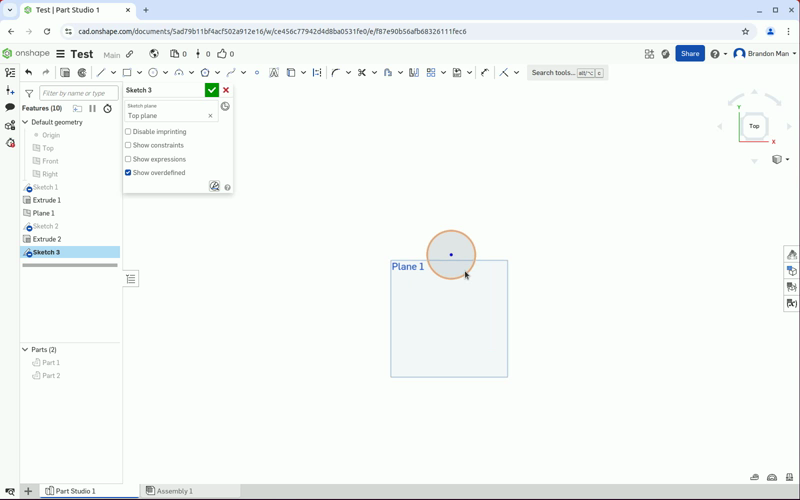
scroll(6)
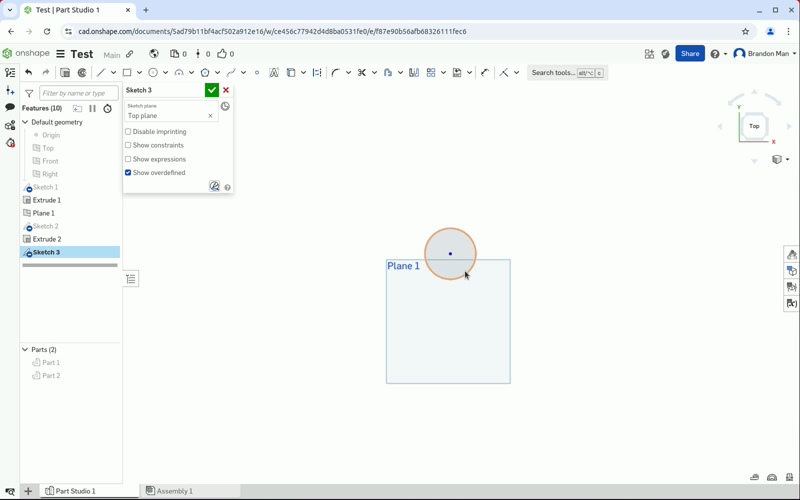
scroll(6)
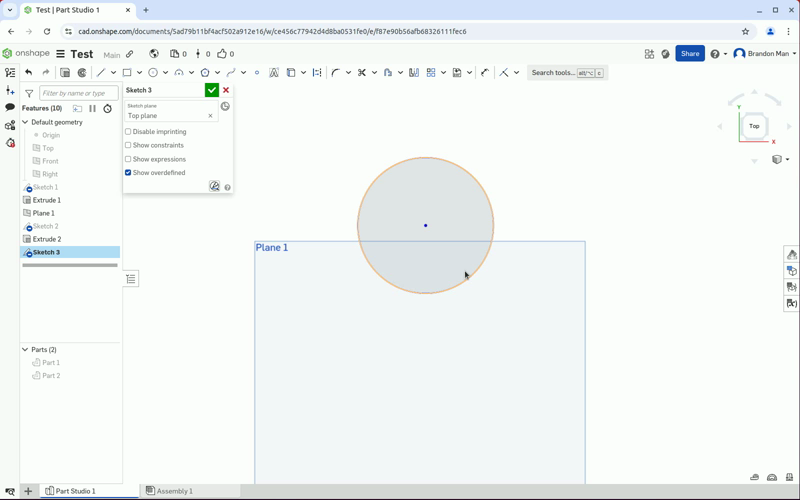
click(465, 270)
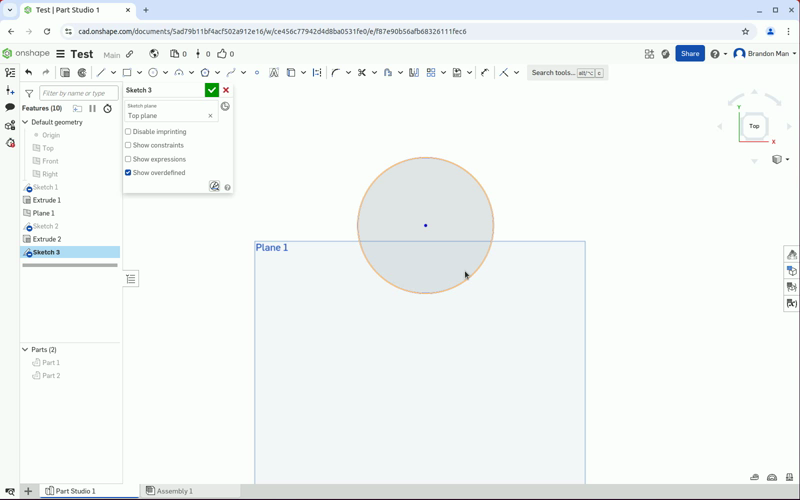
scroll(-6)
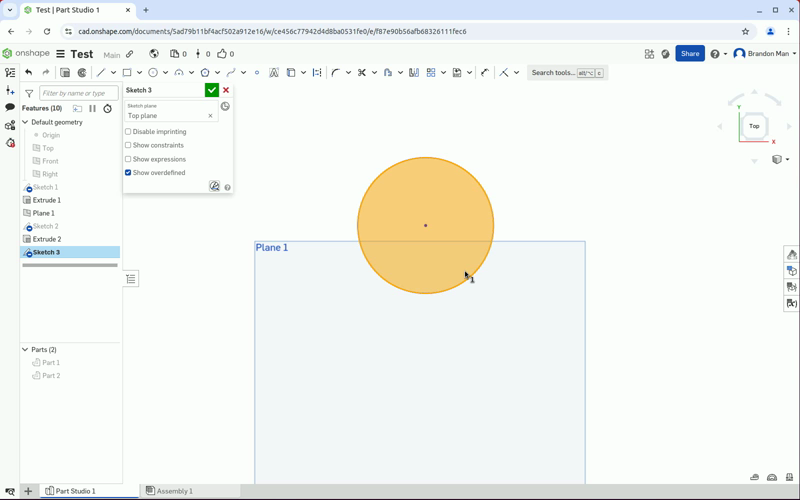
scroll(-6)
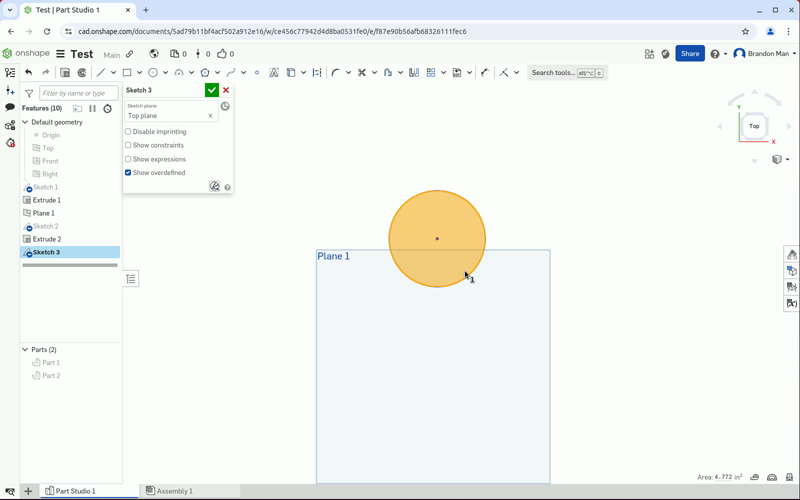
scroll(-6)
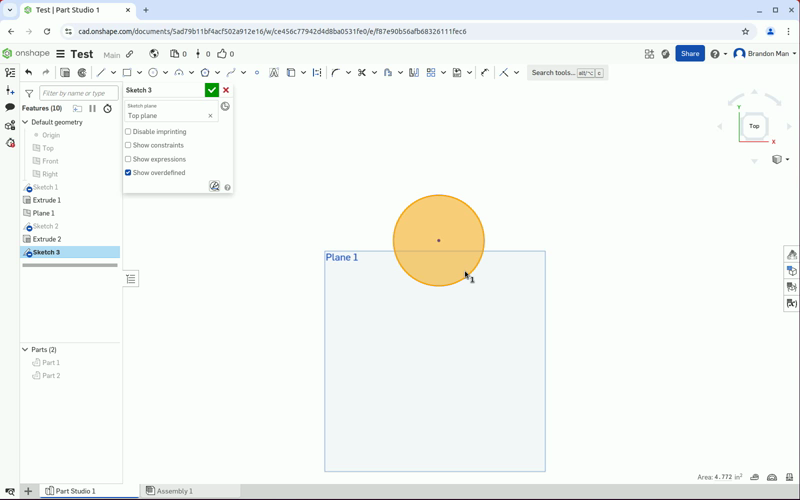
scroll(-6)
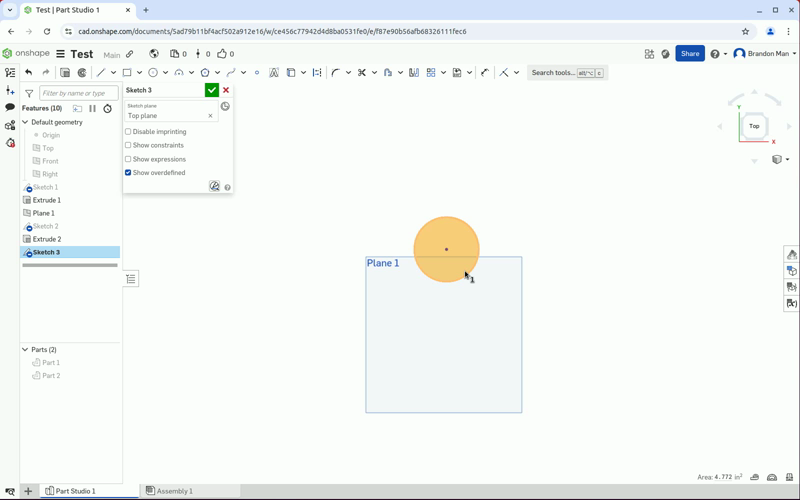
scroll(-6)
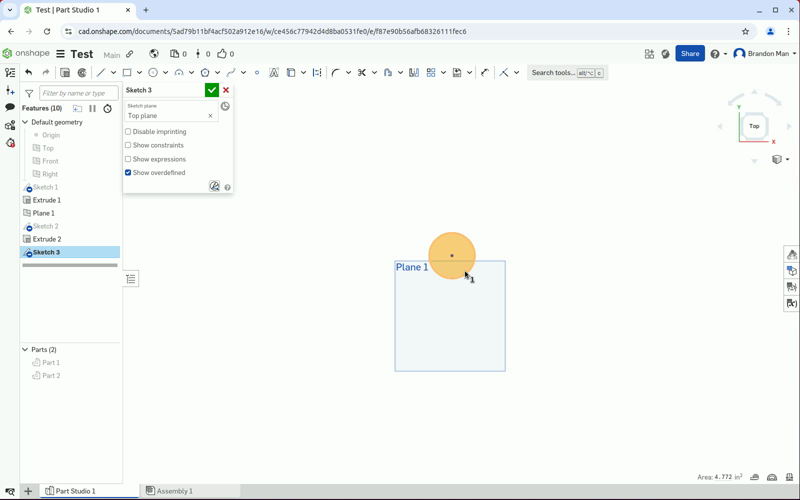
scroll(-6)
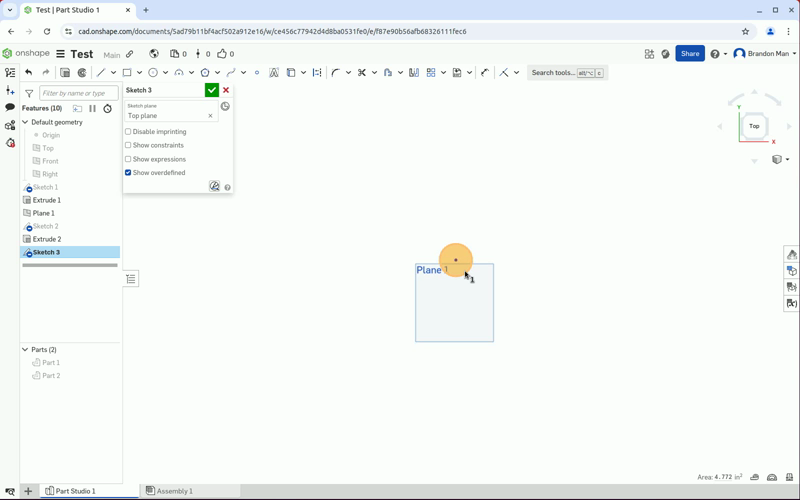
scroll(-6)
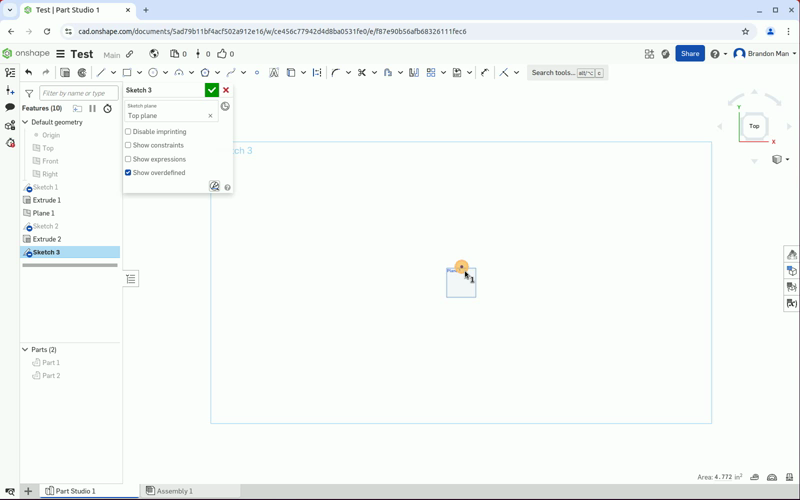
mouse_move(73, 352)
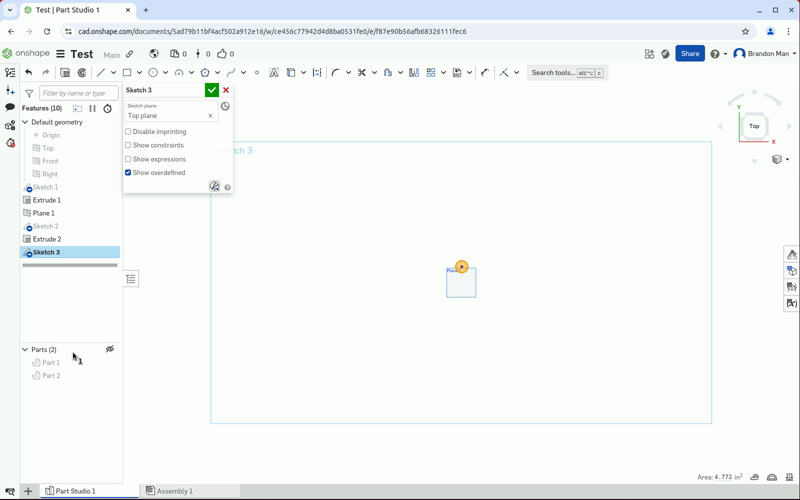
key(shift+y)
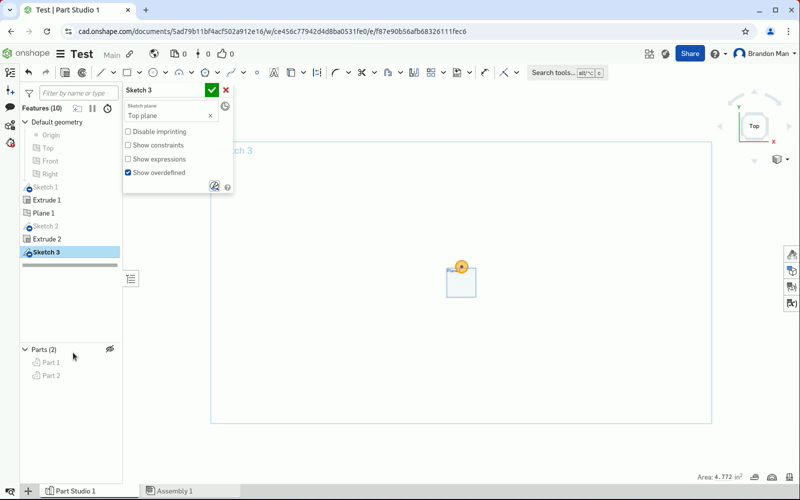
key(shift+e)
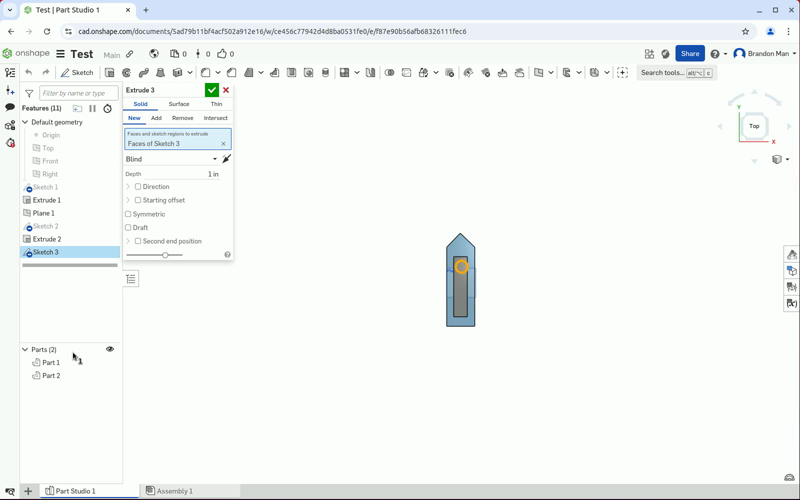
mouse_move(143, 106)
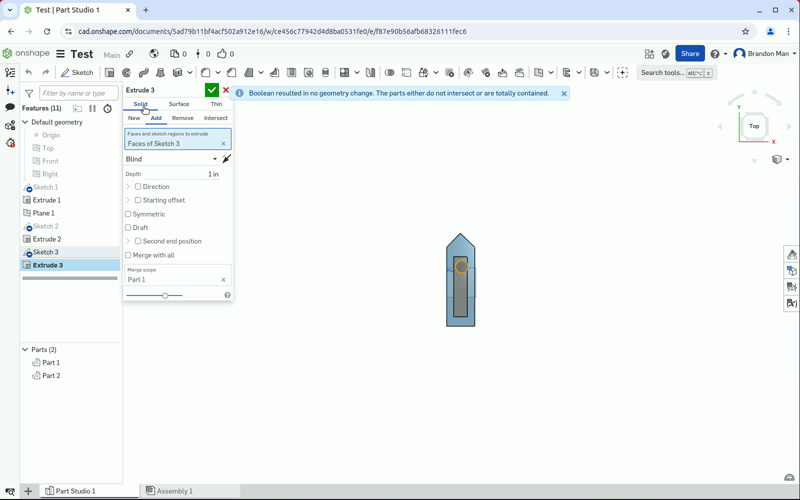
click(143, 106)
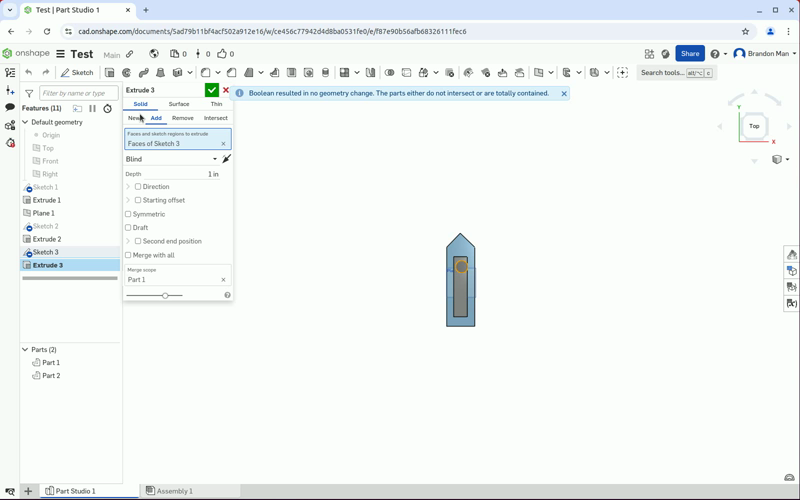
mouse_move(137, 120)
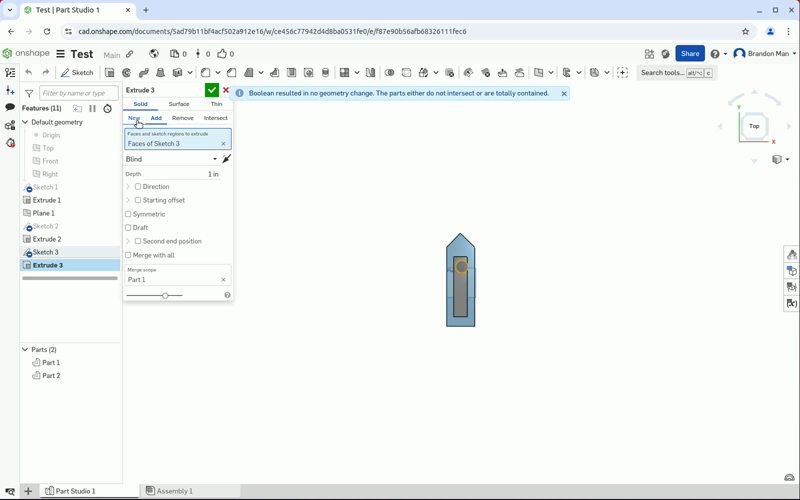
click(137, 120)
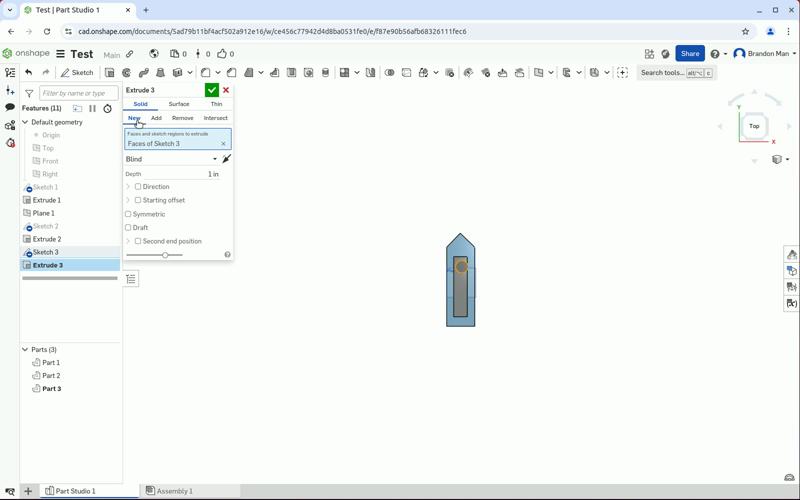
key(tab, 4)
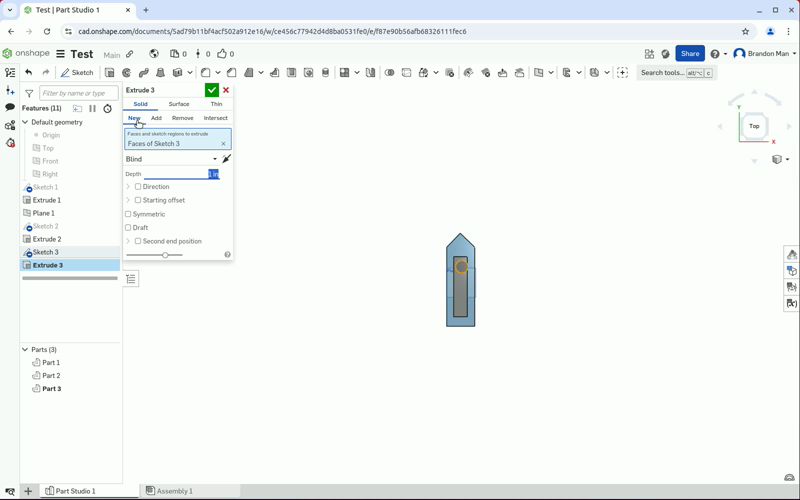
text(23.108)
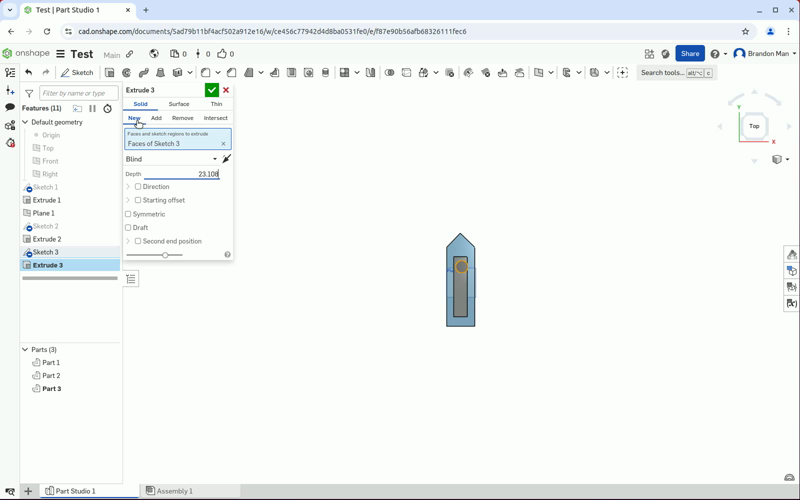
key(enter)
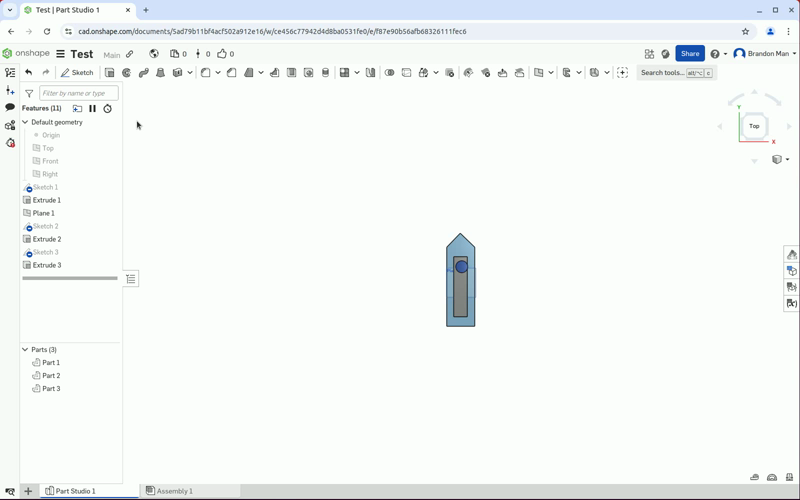
key(shift+h)
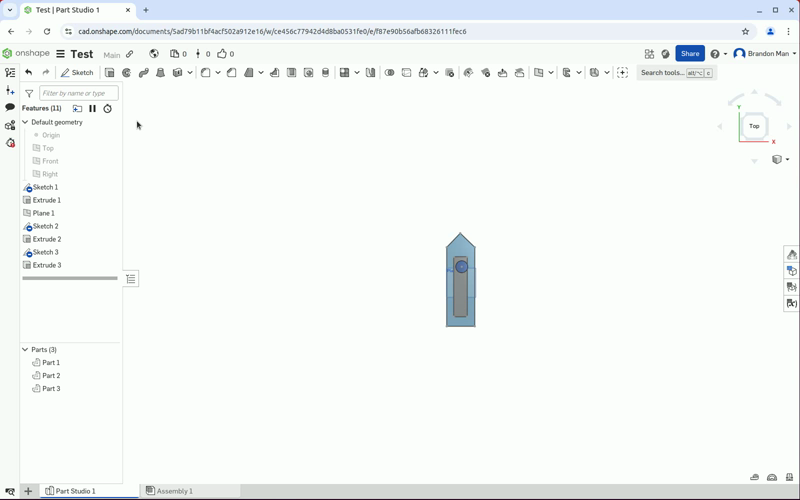
key(shift+h)
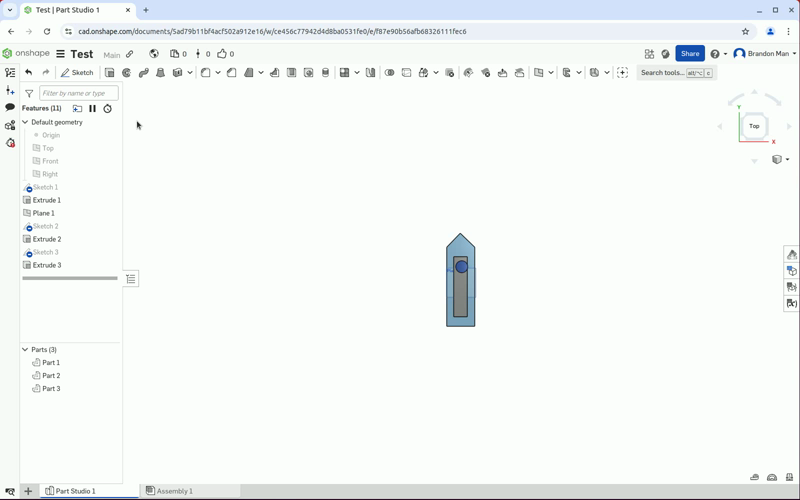
mouse_move(73, 189)
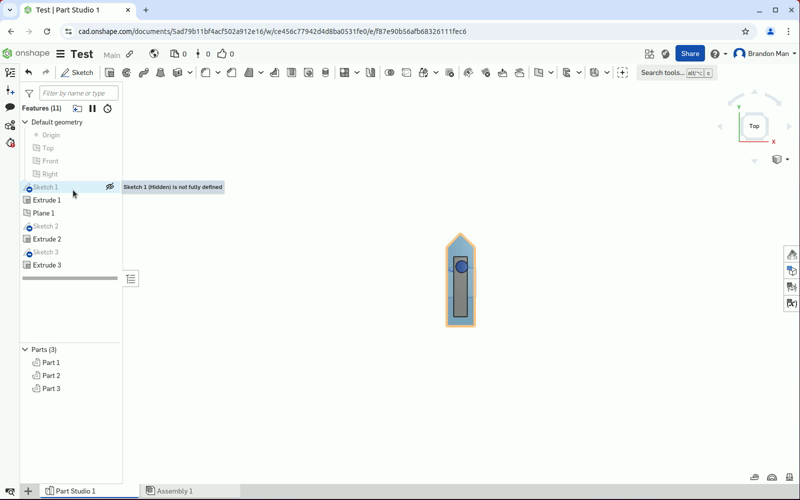
click(73, 189)
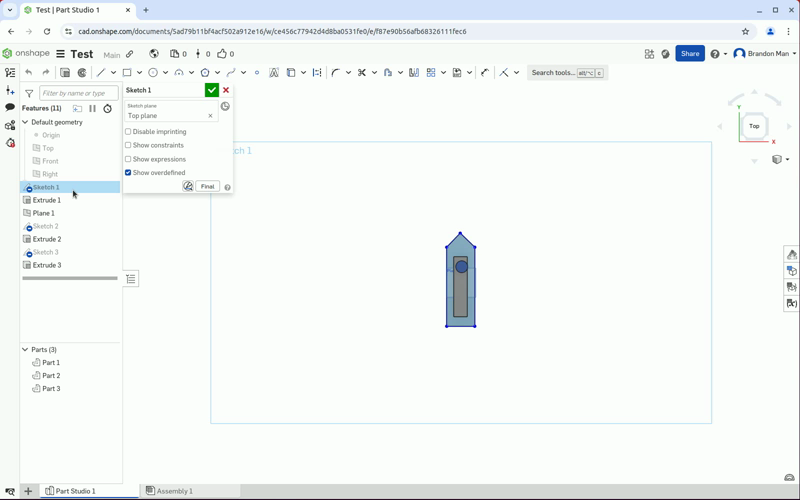
mouse_move(229, 92)
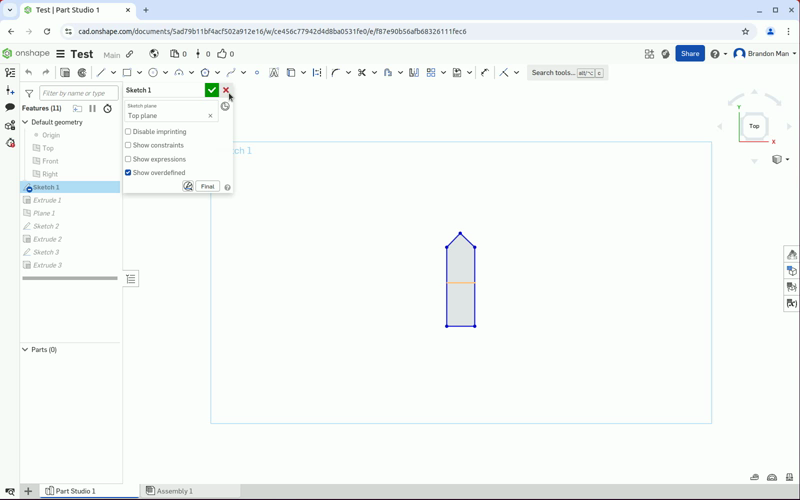
click(229, 92)
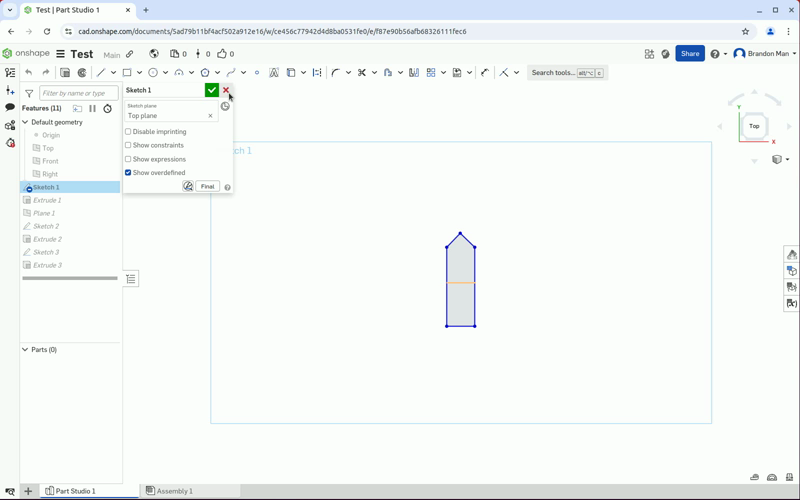
key(shift+s)
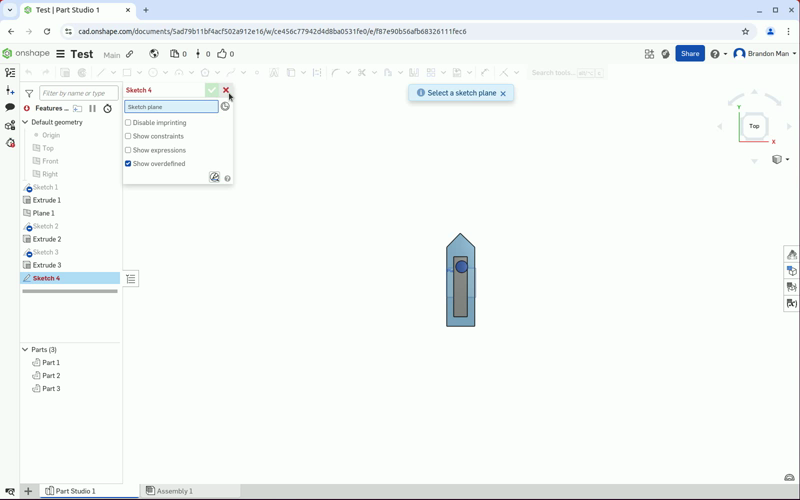
mouse_move(73, 150)
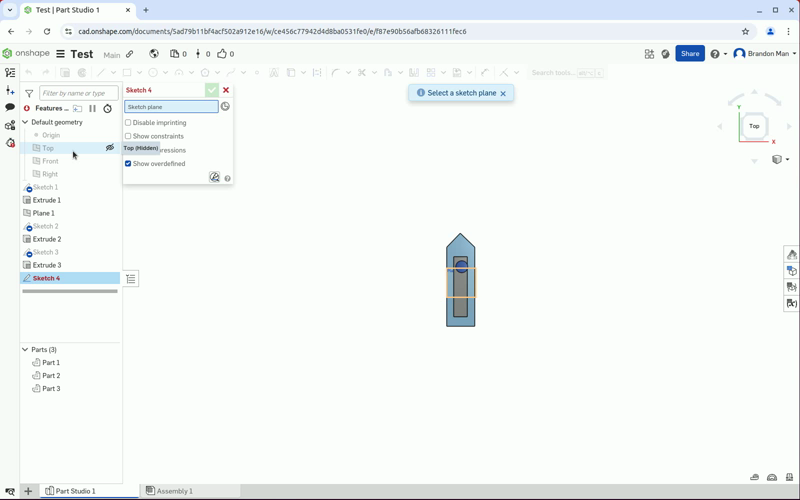
click(73, 150)
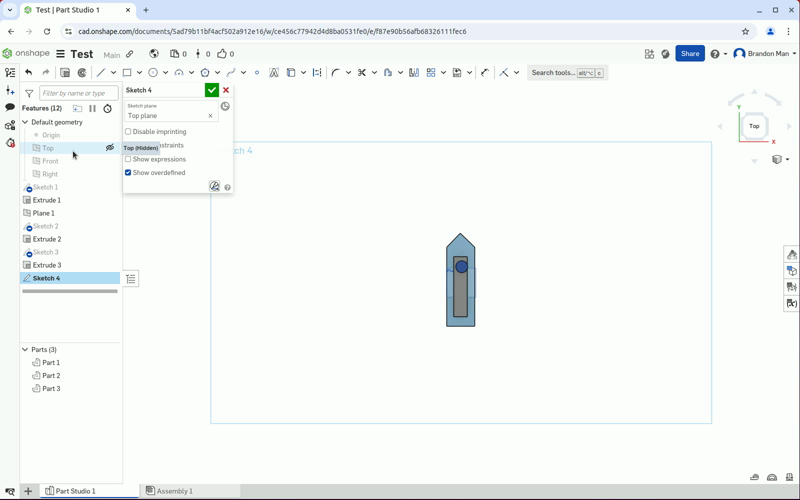
mouse_move(73, 352)
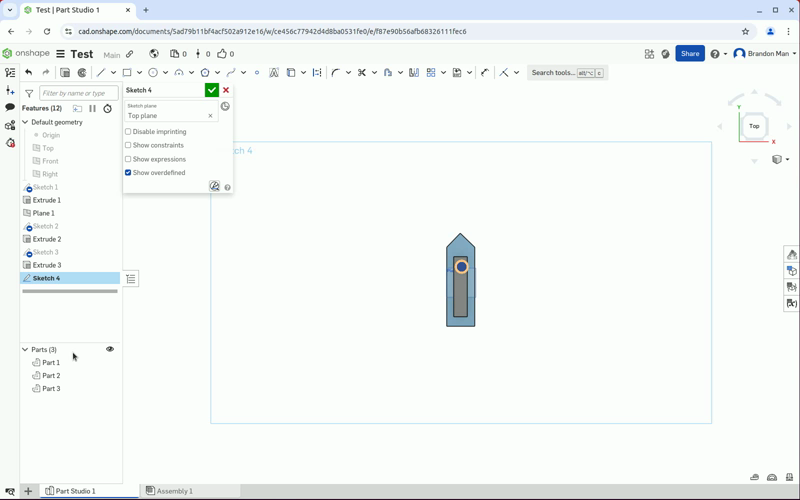
key(y)
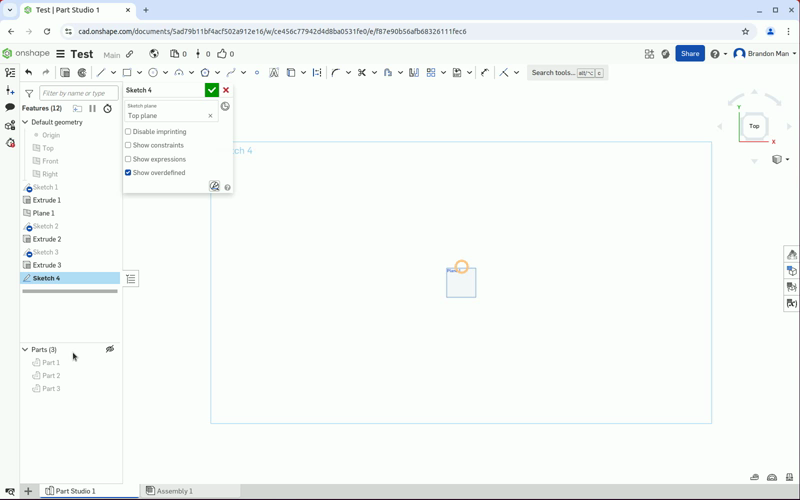
key(c)
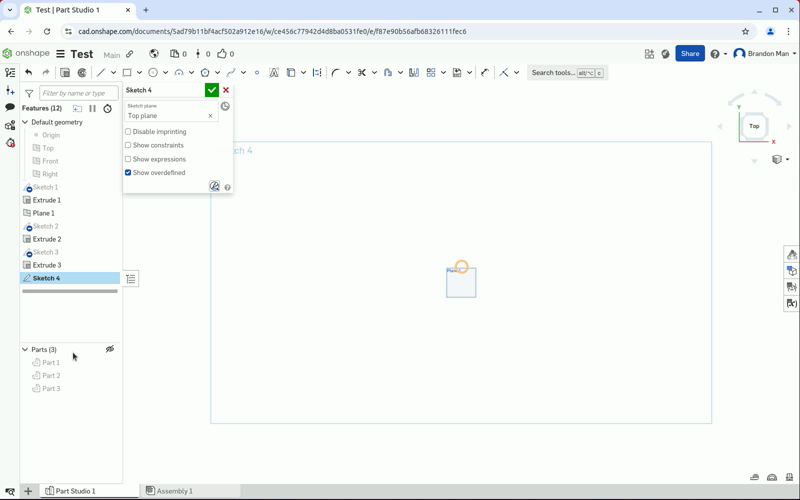
key_down(shift)
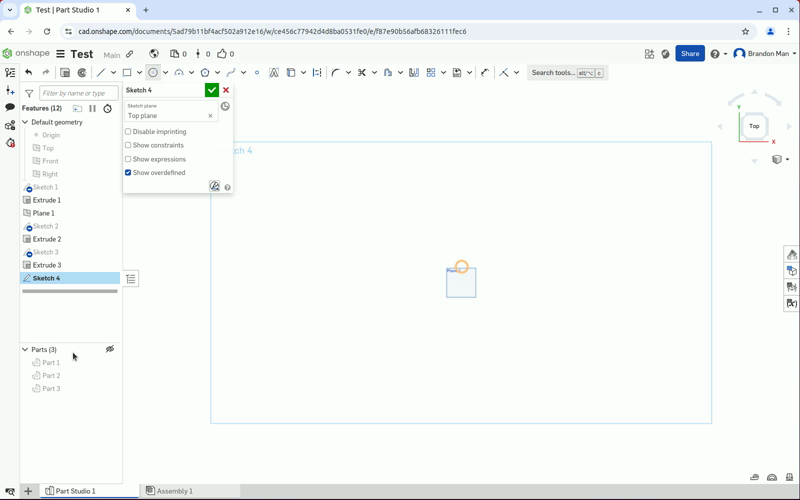
mouse_move(461, 305)
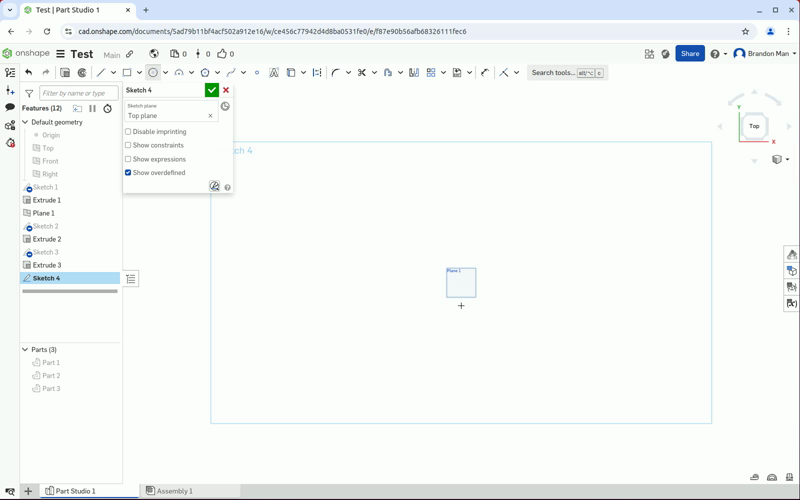
click(461, 305)
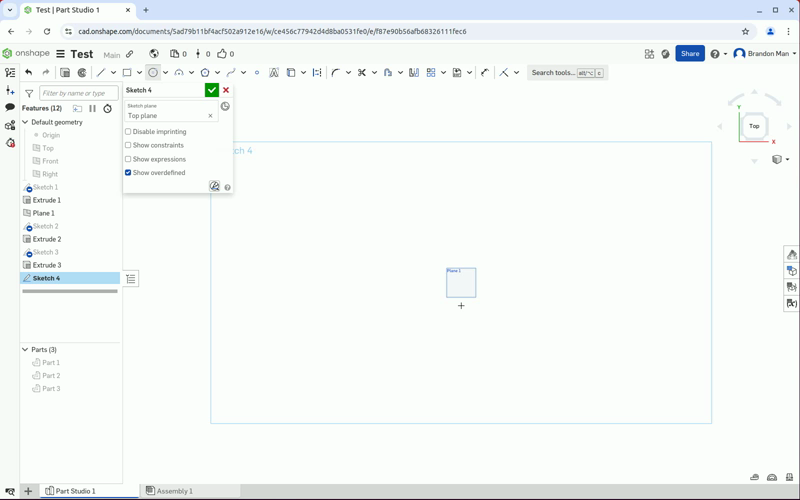
key_up(shift)
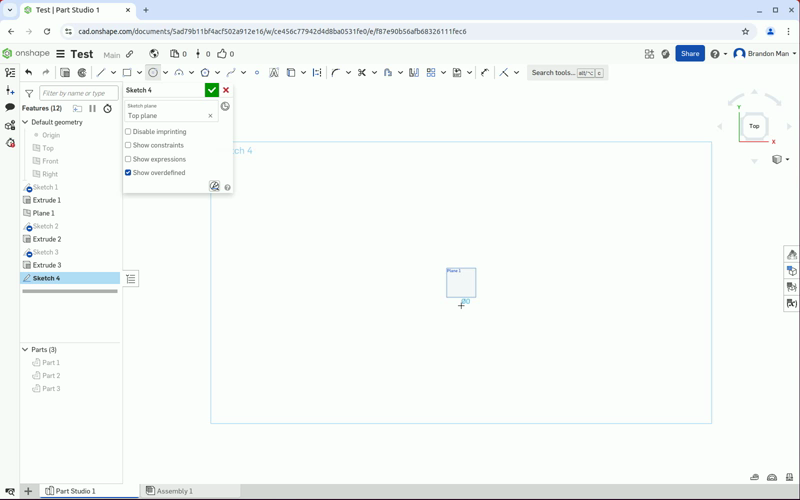
mouse_move(466, 305)
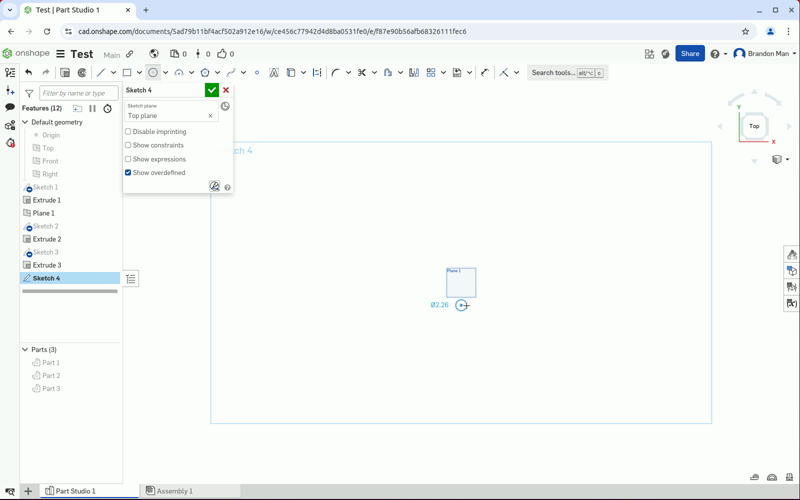
click(466, 305)
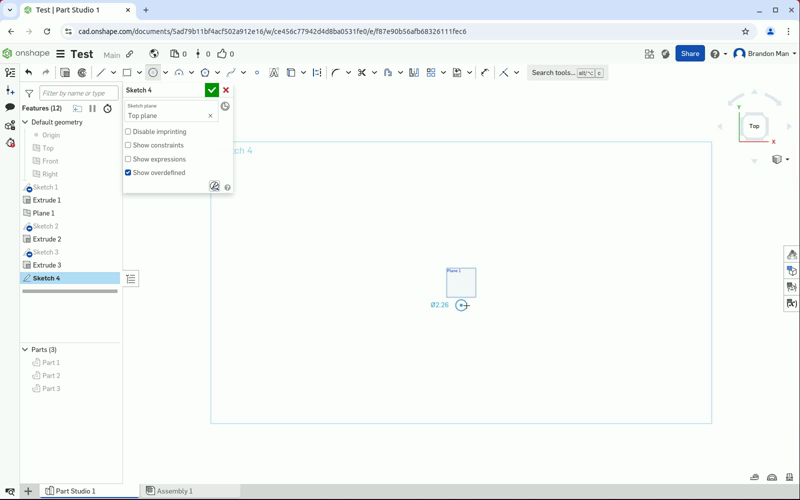
key(esc)
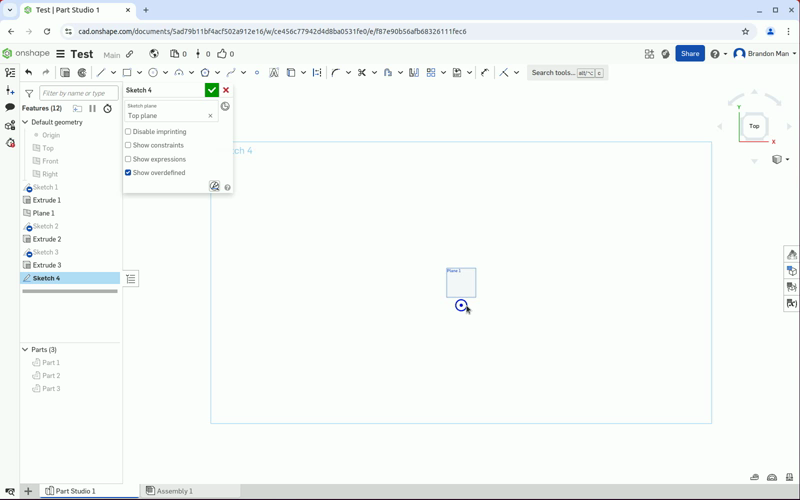
mouse_move(457, 304)
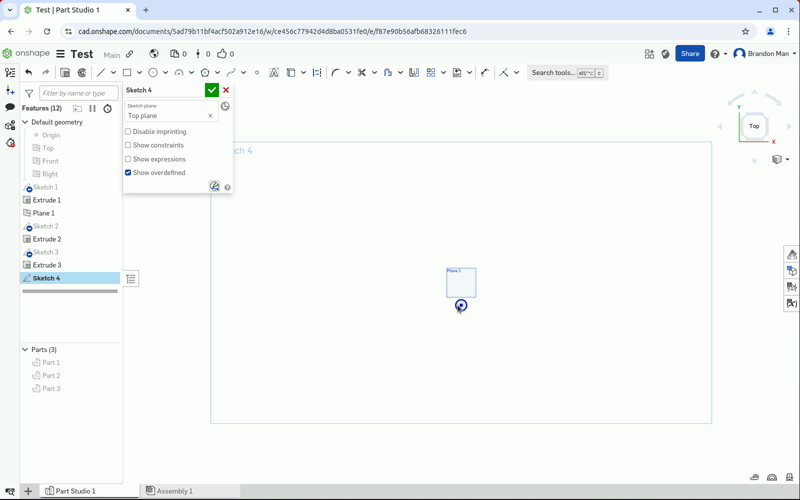
scroll(6)
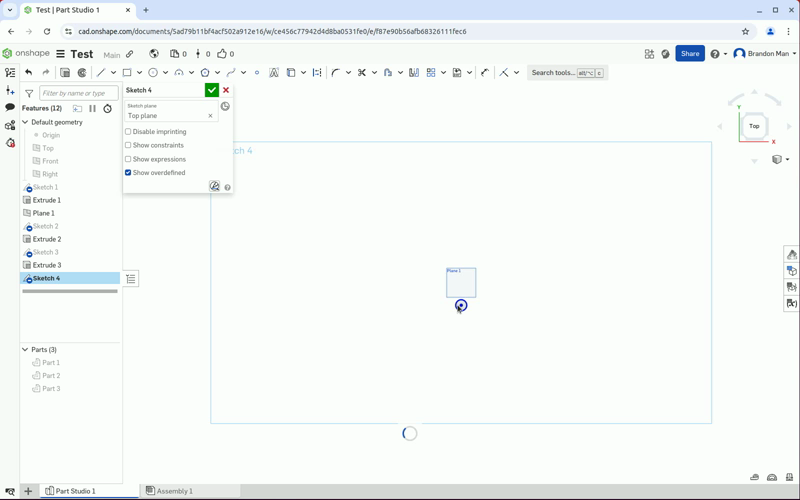
scroll(6)
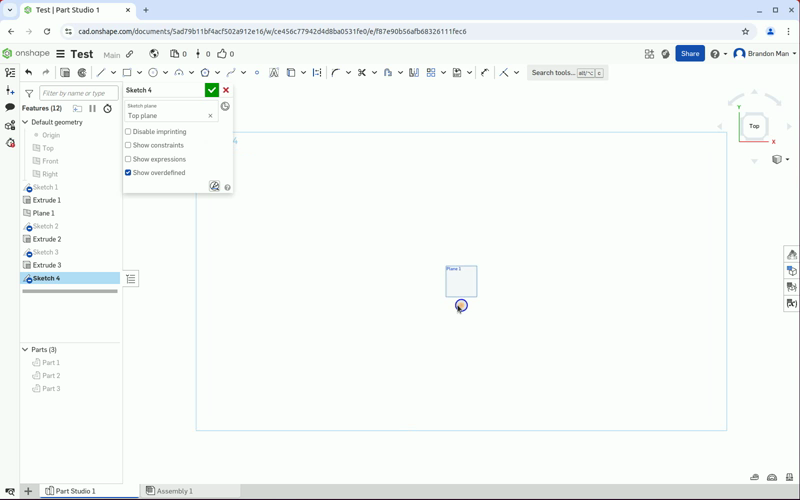
scroll(6)
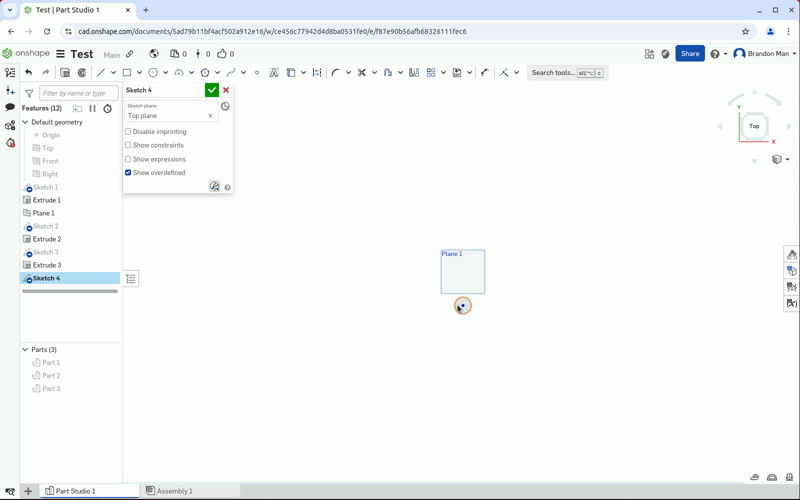
scroll(6)
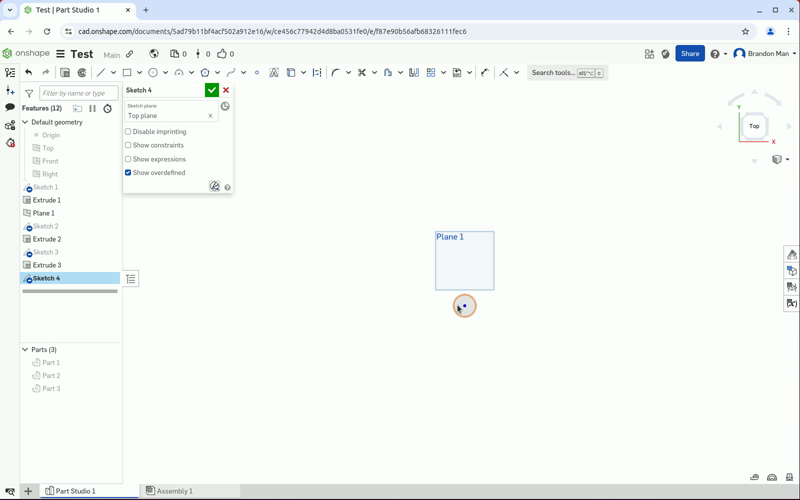
scroll(6)
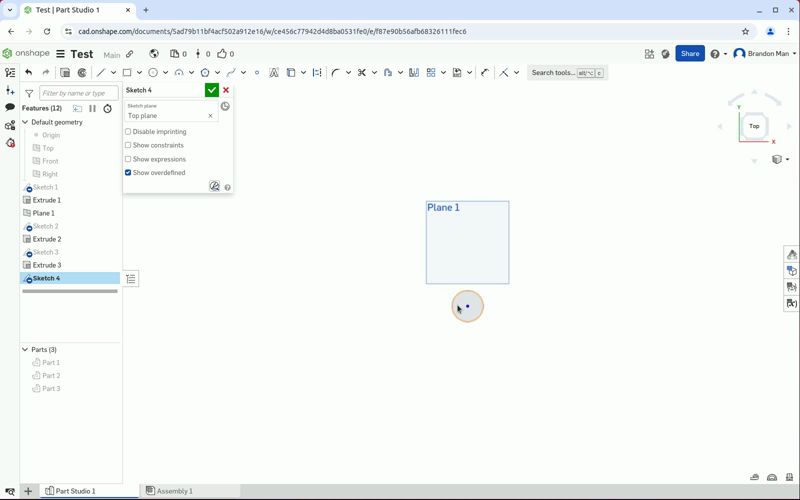
scroll(6)
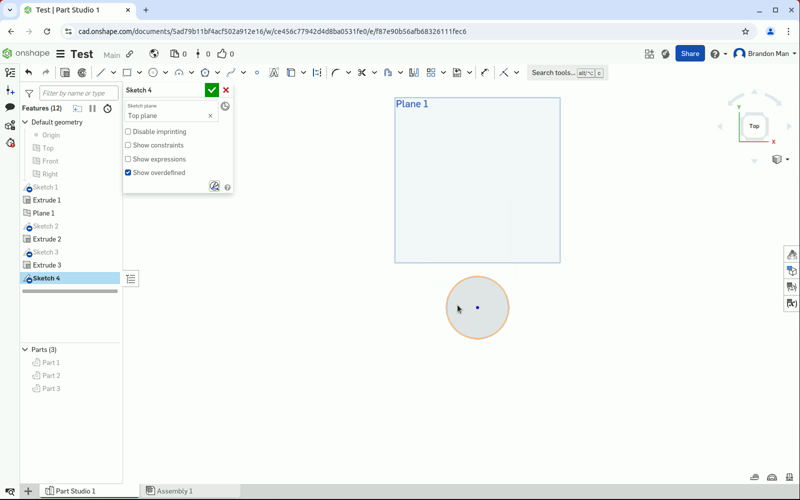
scroll(6)
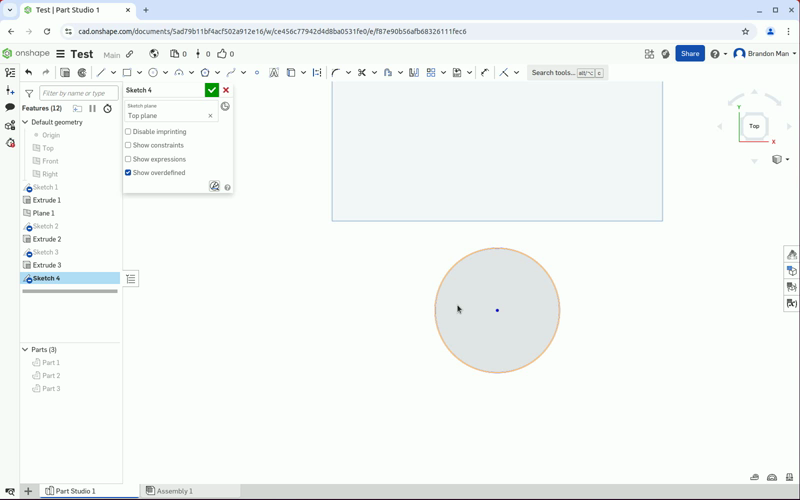
click(457, 304)
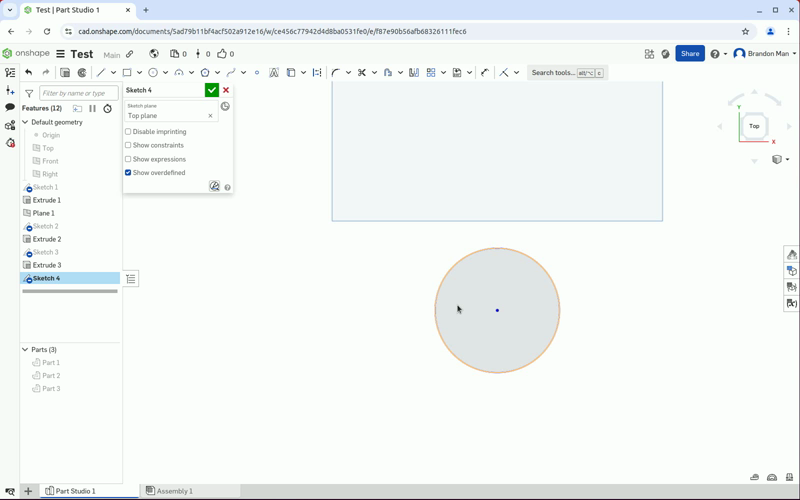
scroll(-6)
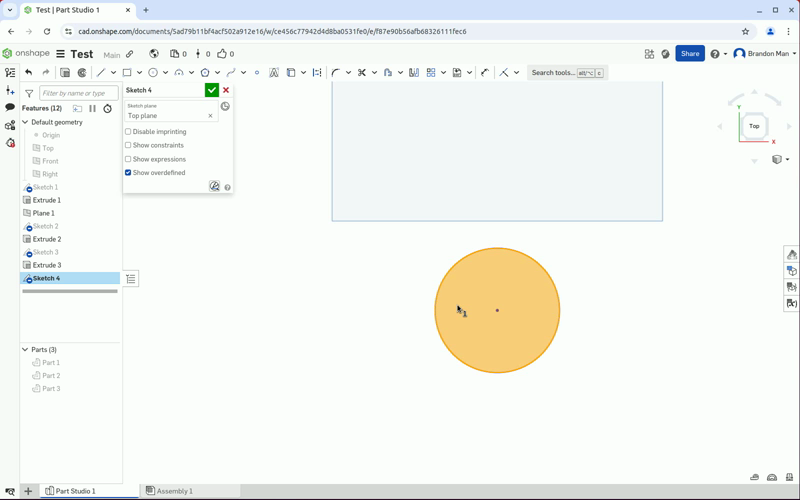
scroll(-6)
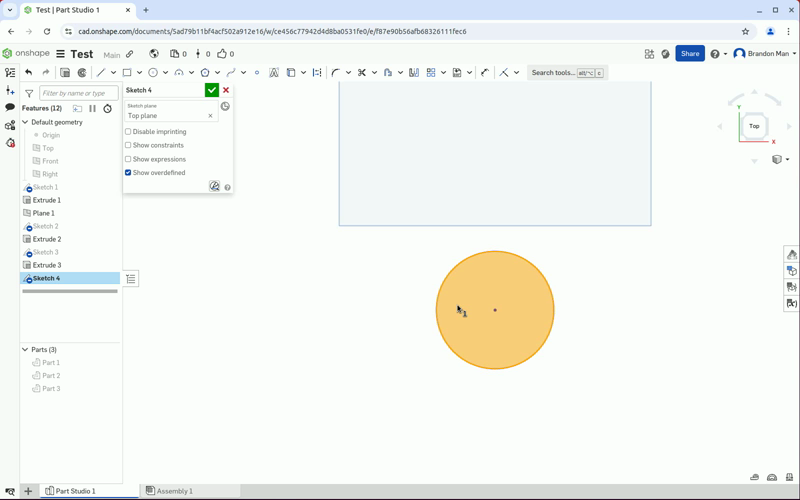
scroll(-6)
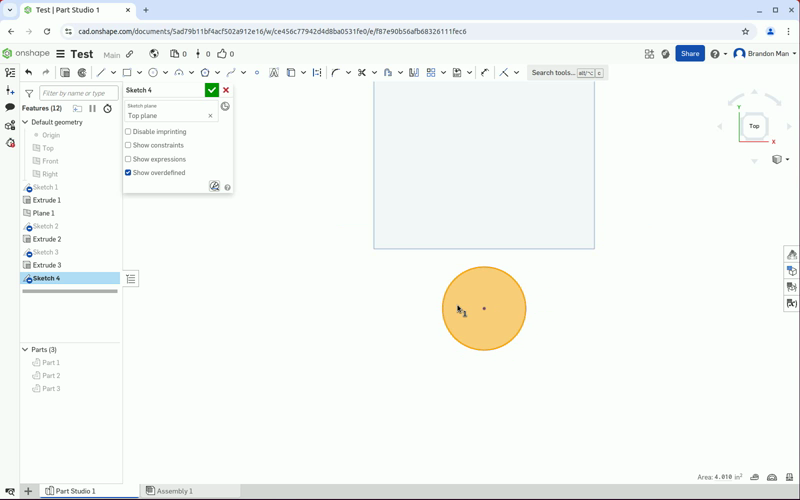
scroll(-6)
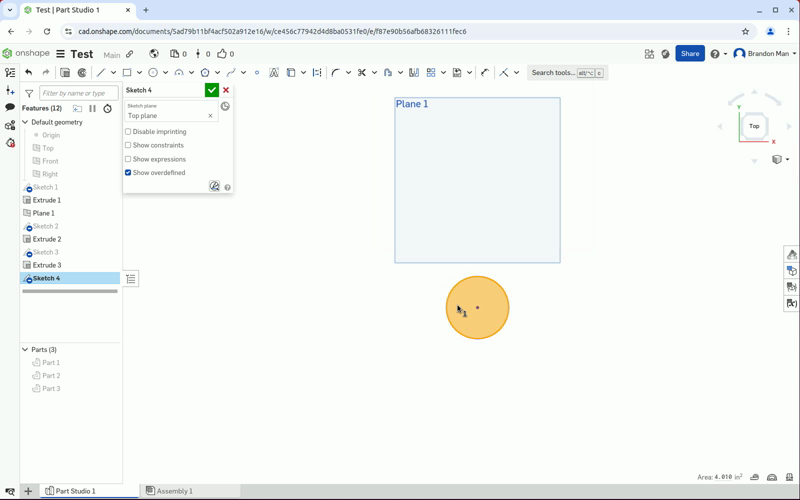
scroll(-6)
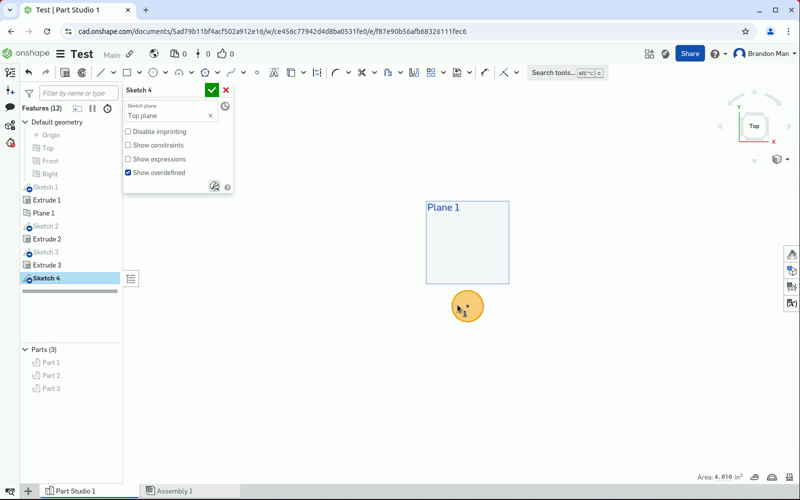
scroll(-6)
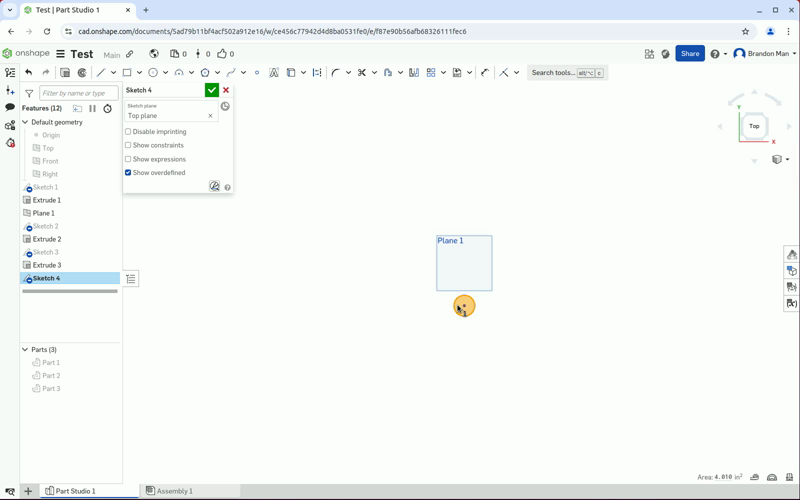
scroll(-6)
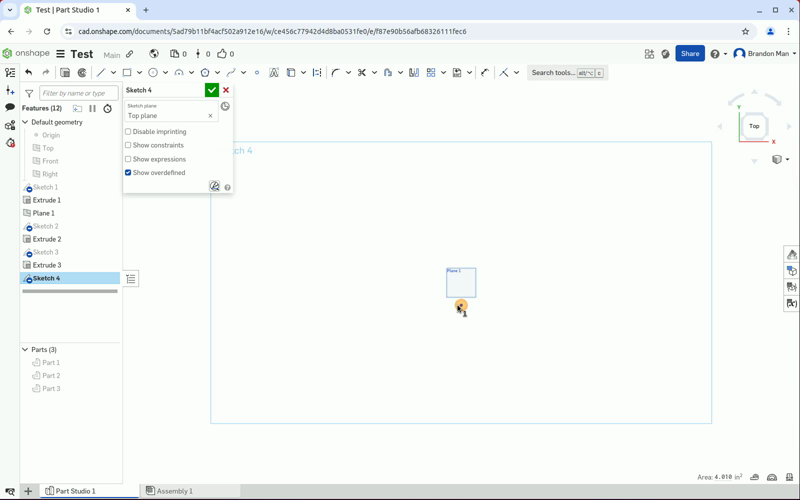
mouse_move(73, 352)
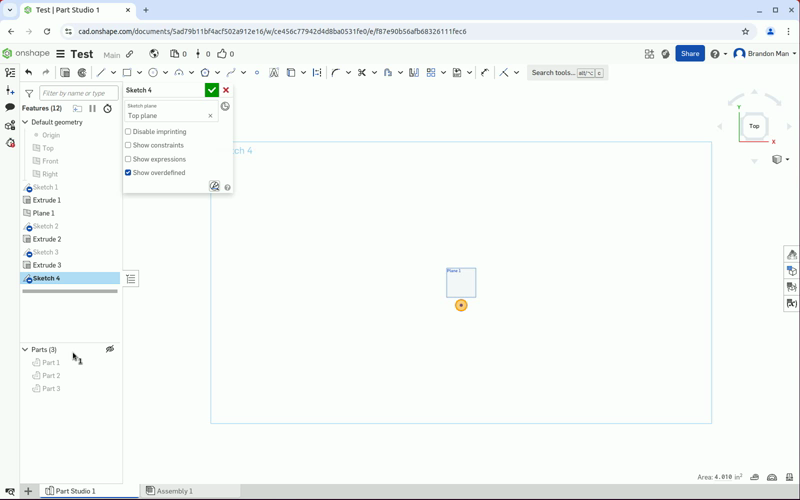
key(shift+y)
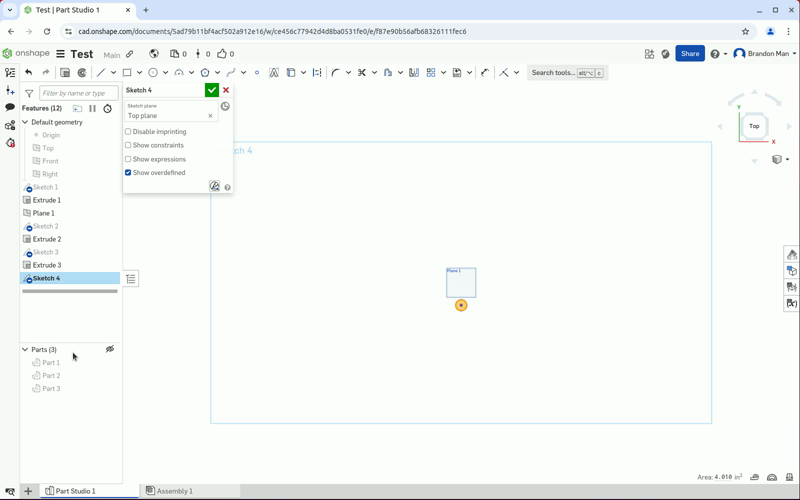
key(shift+e)
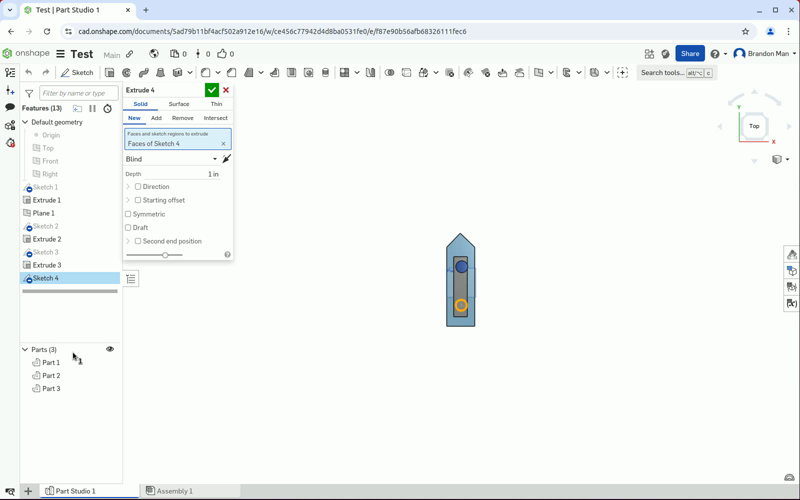
mouse_move(143, 106)
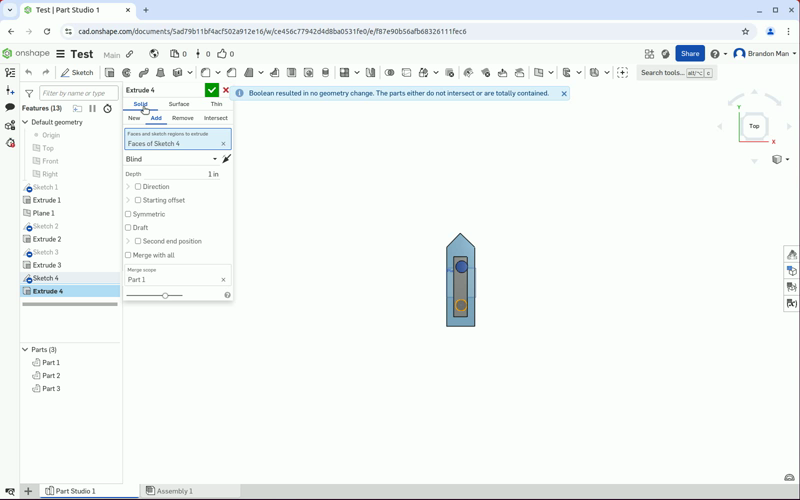
click(143, 106)
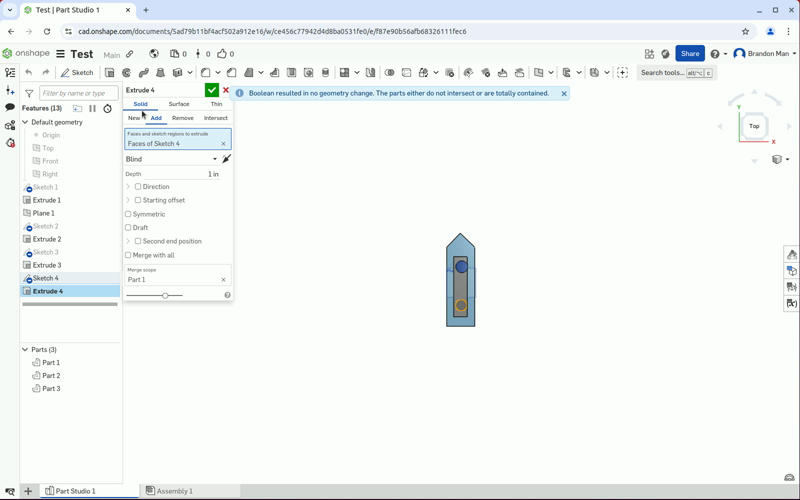
mouse_move(137, 120)
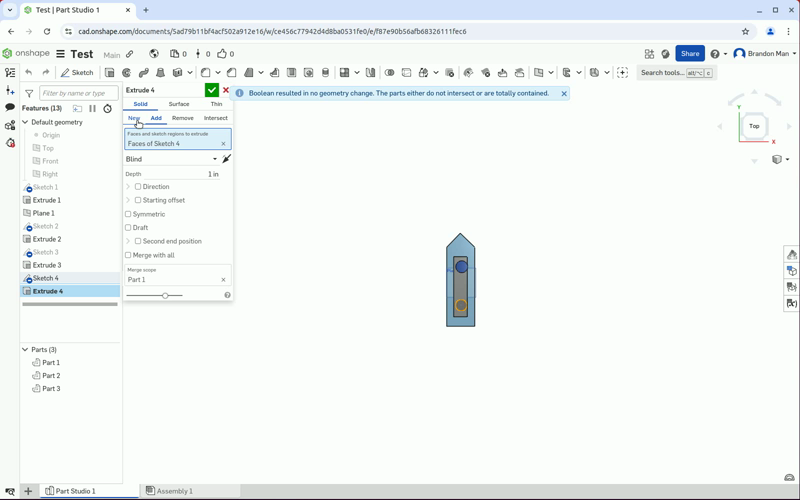
click(137, 120)
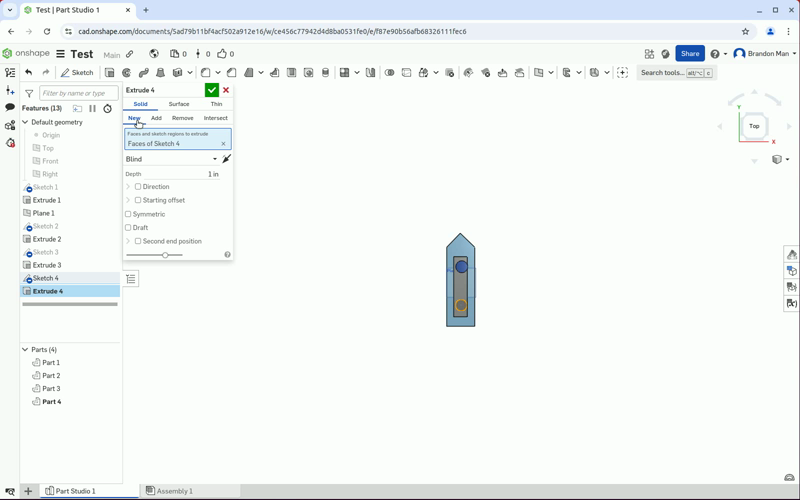
key(tab, 4)
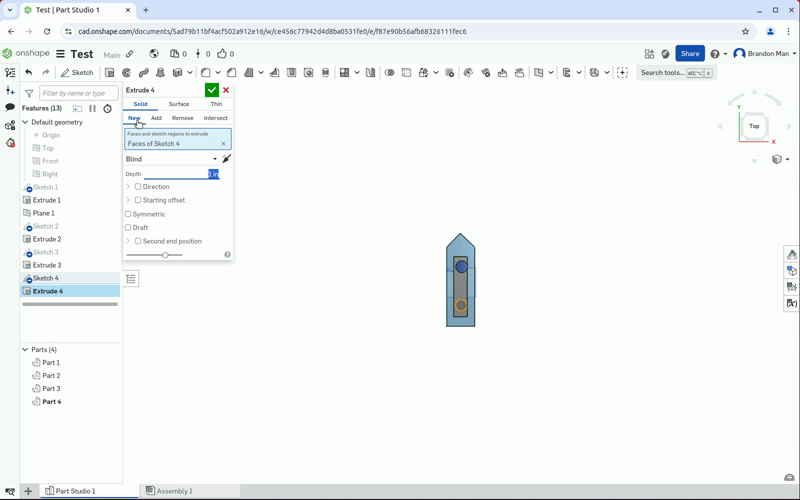
text(23.108)
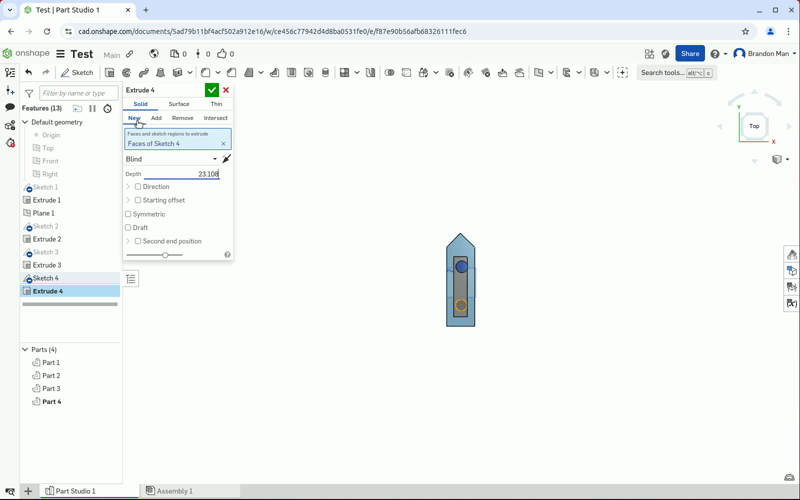
key(enter)
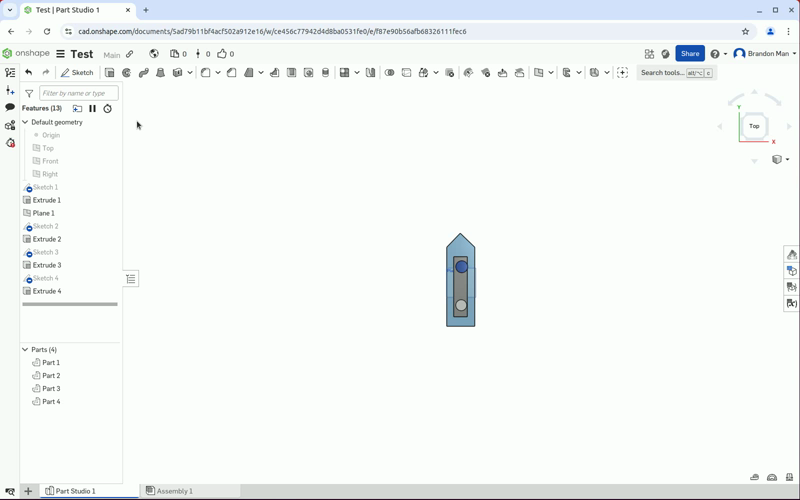
key(shift+h)
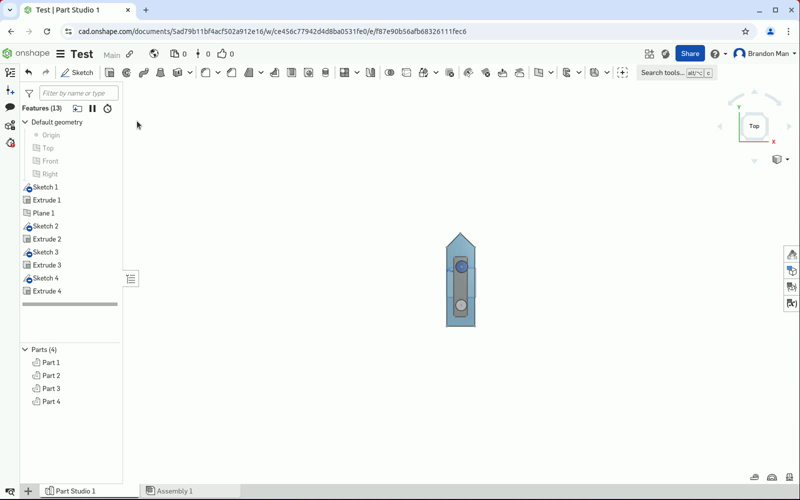
key(shift+h)
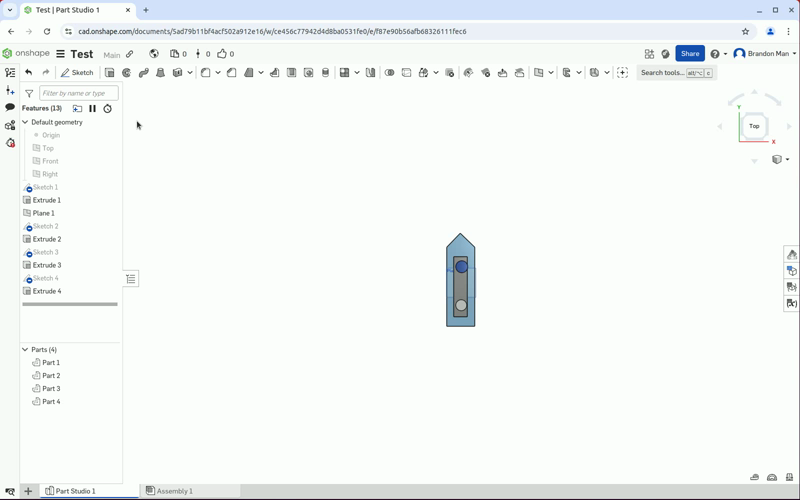
mouse_move(73, 189)
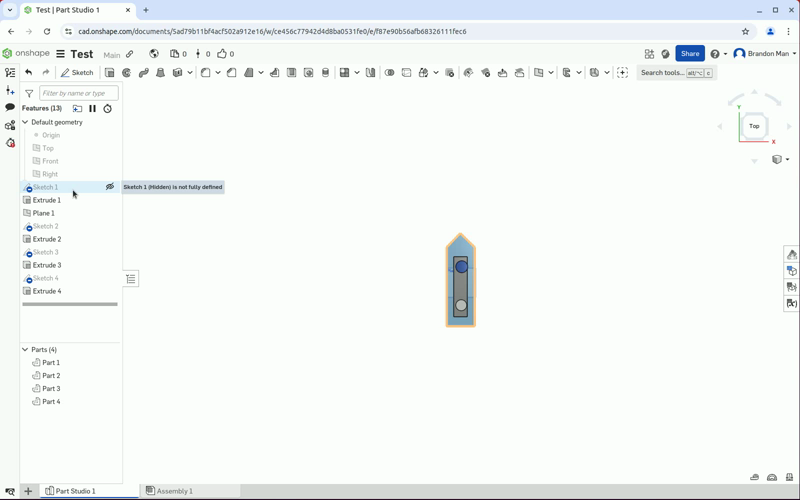
click(73, 189)
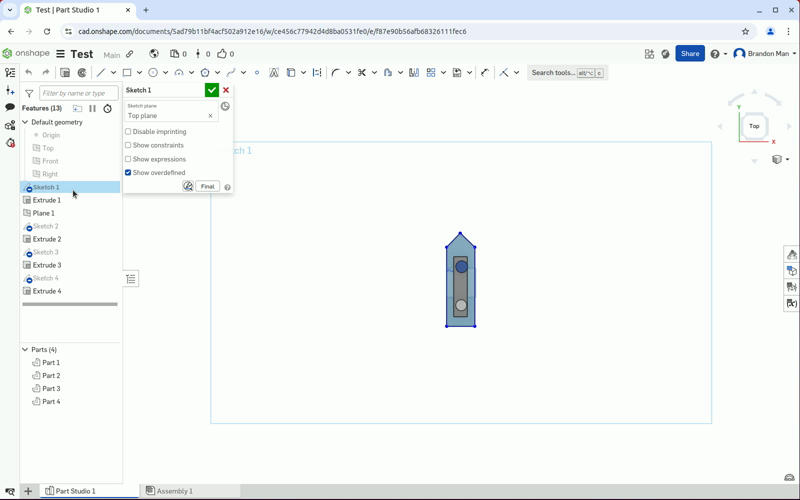
mouse_move(229, 92)
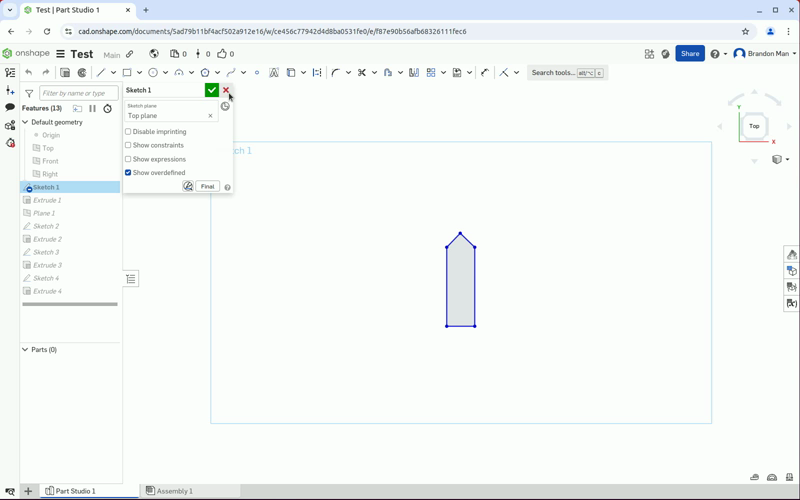
click(229, 92)
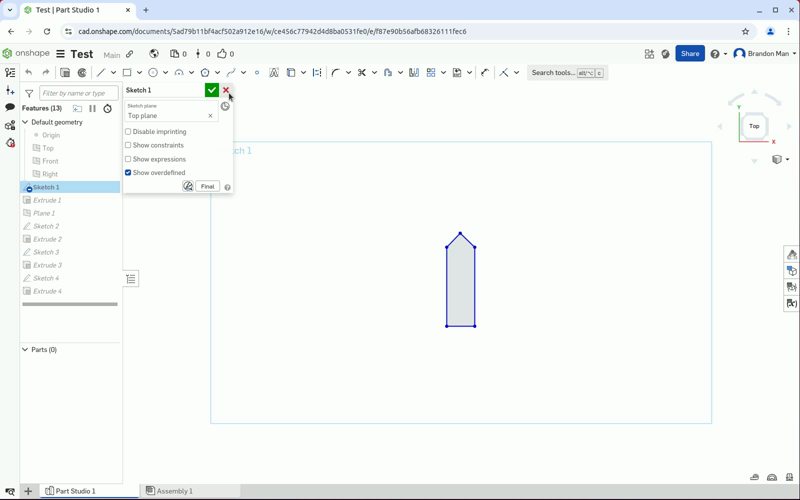
key(shift+s)
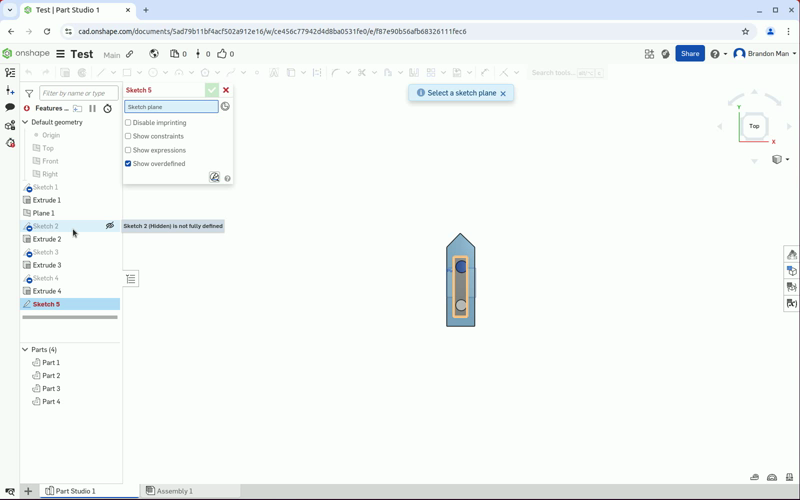
scroll(3)
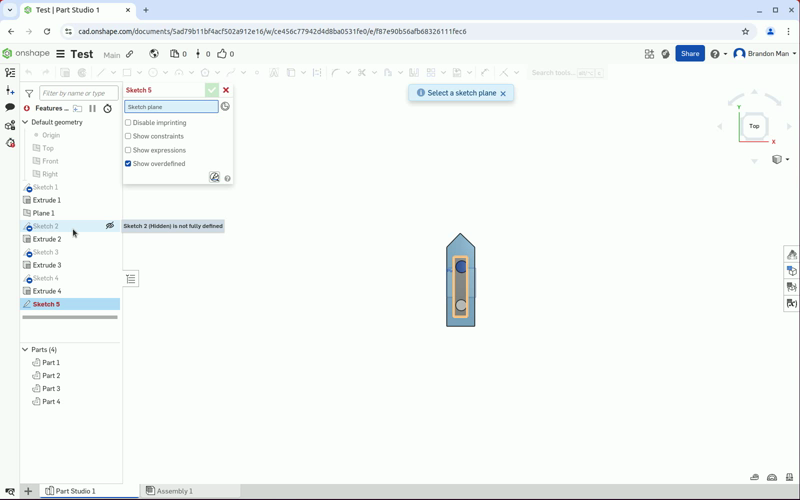
mouse_move(73, 150)
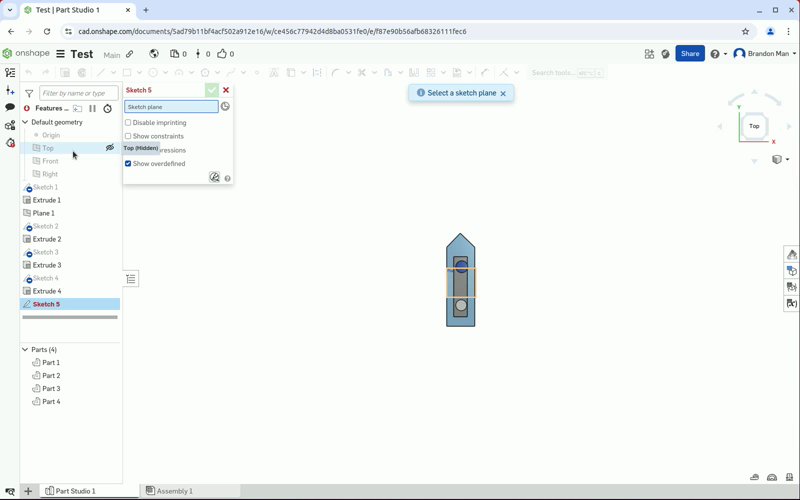
click(73, 150)
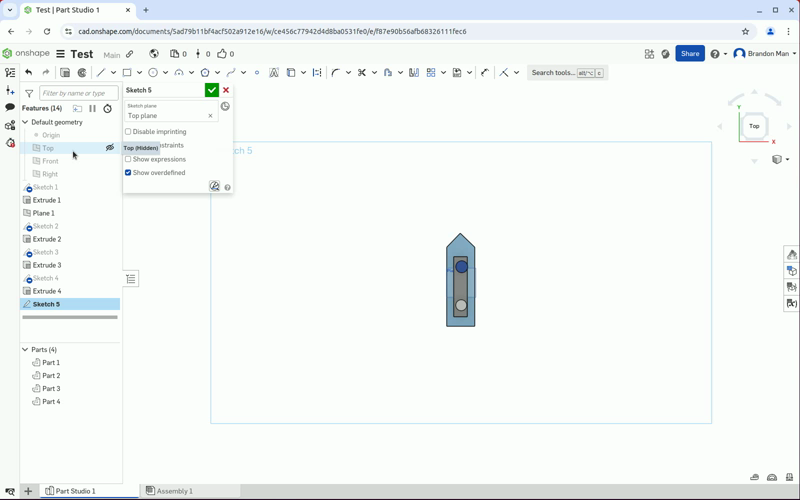
mouse_move(73, 352)
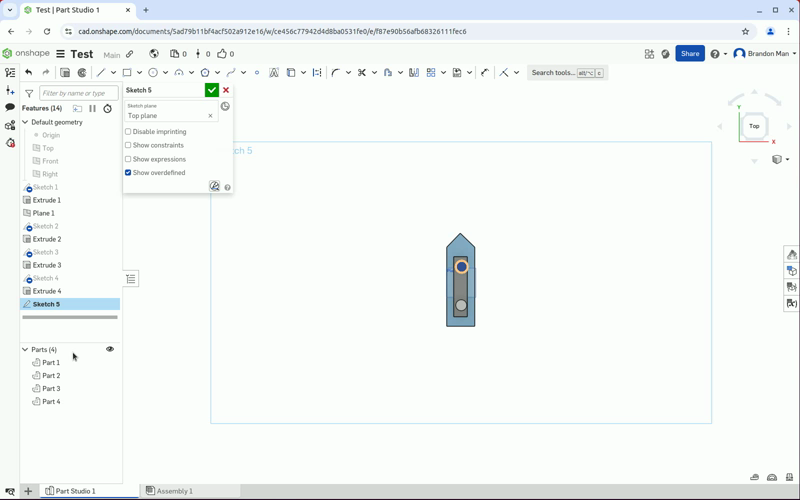
key(y)
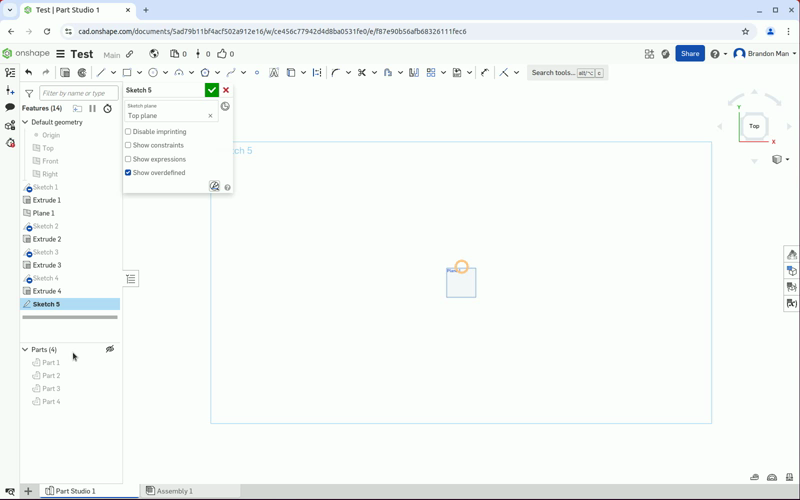
key(c)
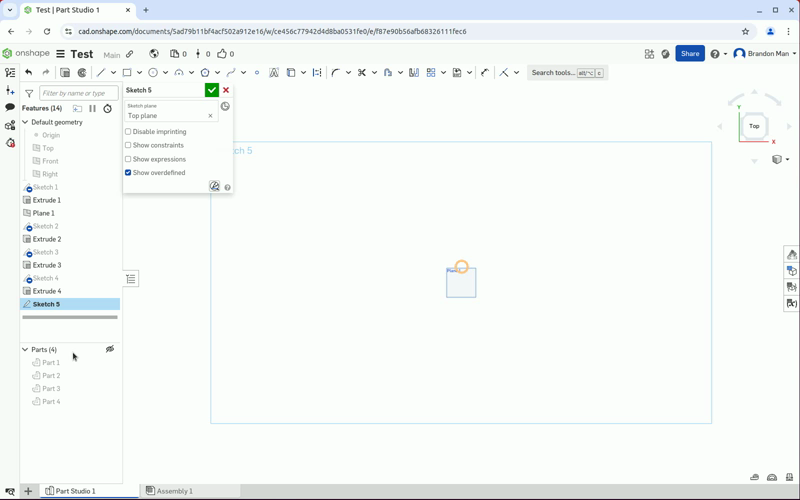
key_down(shift)
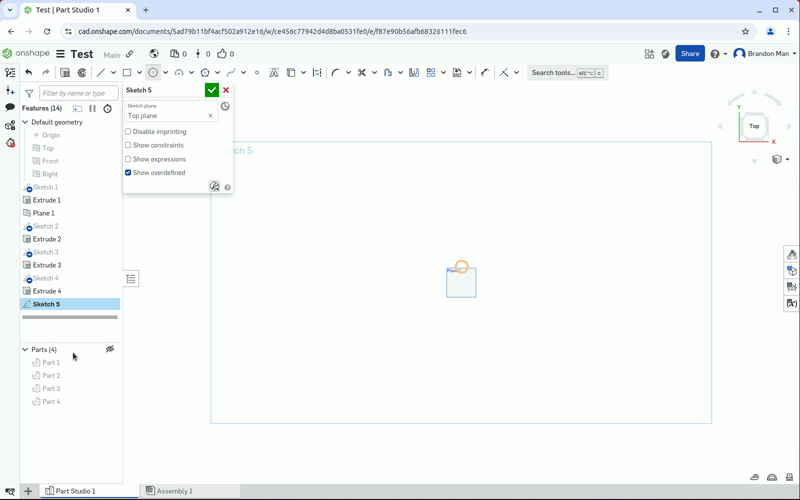
mouse_move(460, 287)
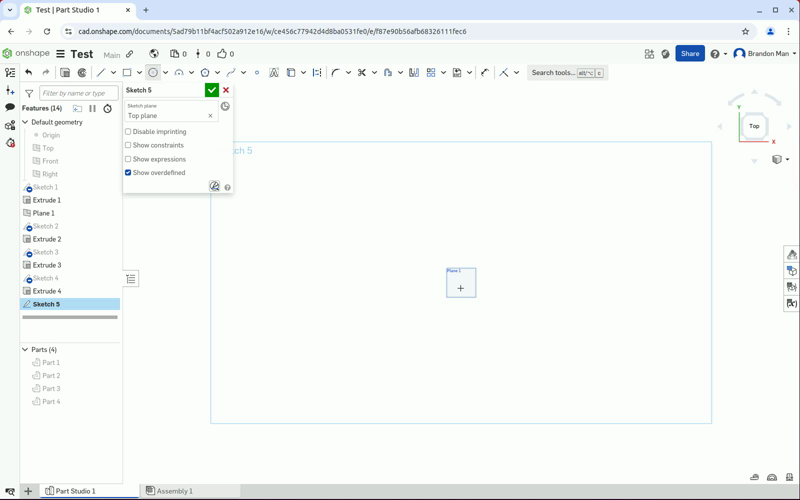
click(460, 287)
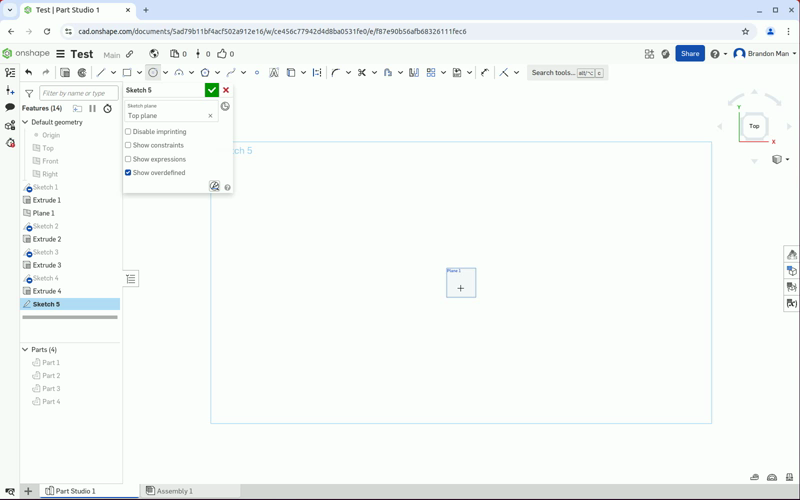
key_up(shift)
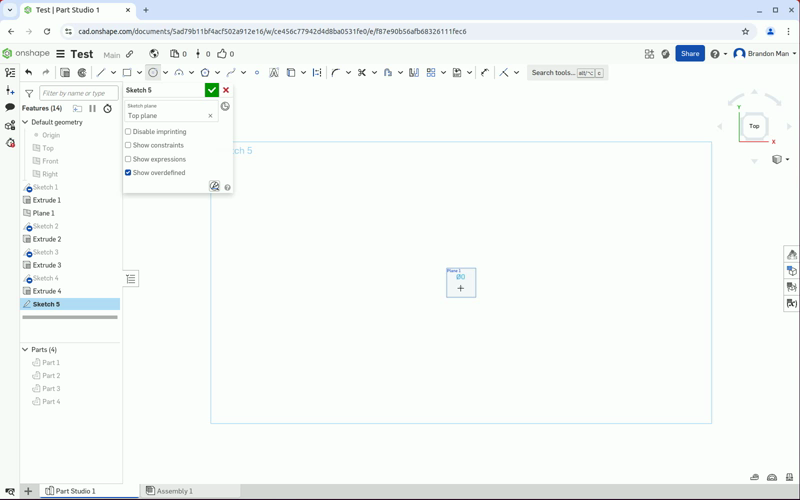
mouse_move(466, 287)
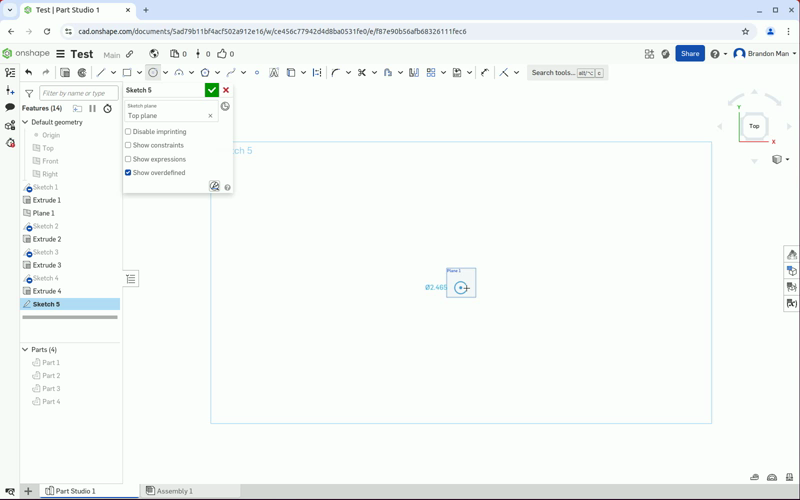
click(466, 287)
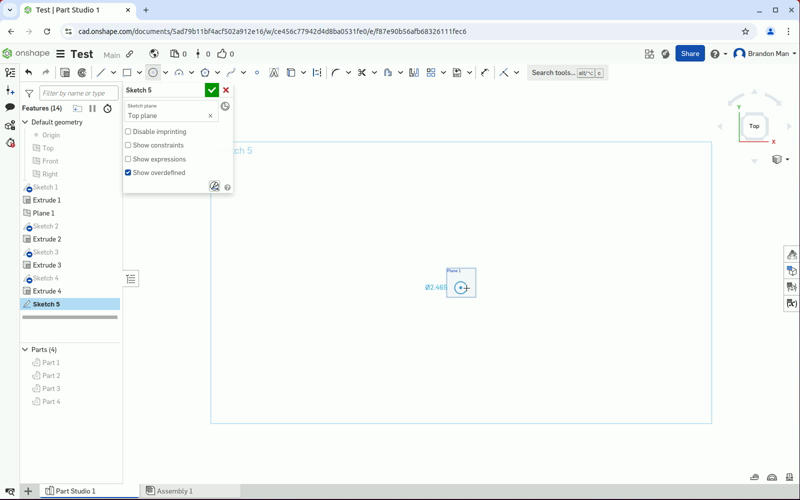
key(esc)
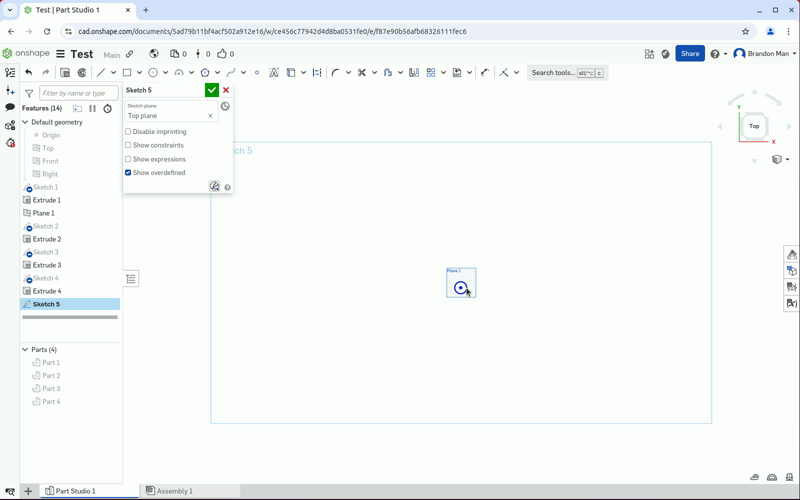
mouse_move(457, 285)
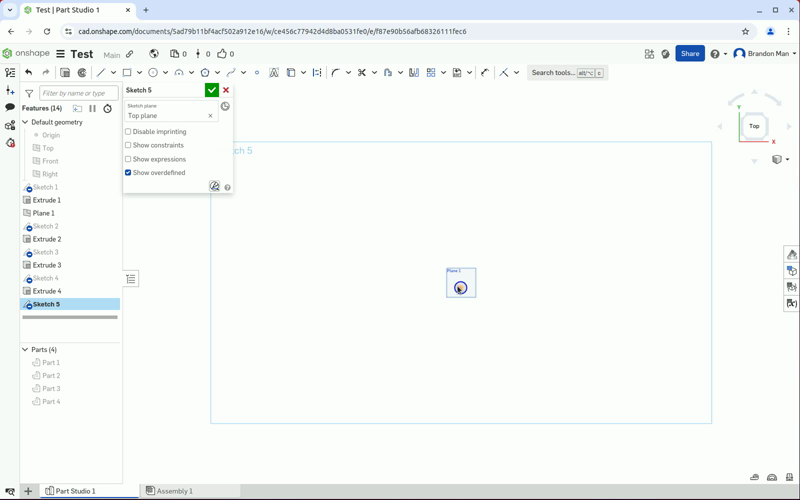
scroll(6)
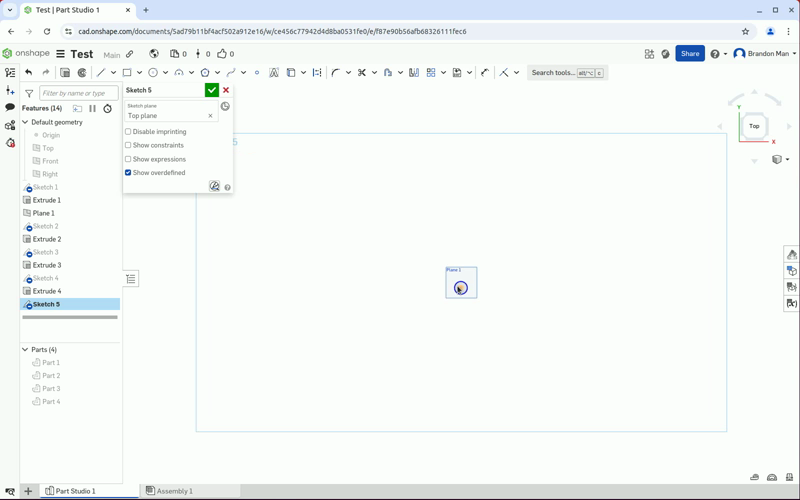
scroll(6)
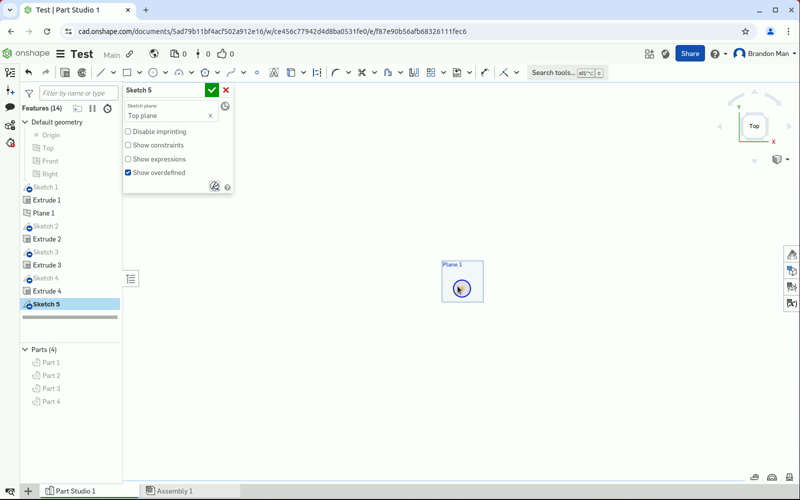
scroll(6)
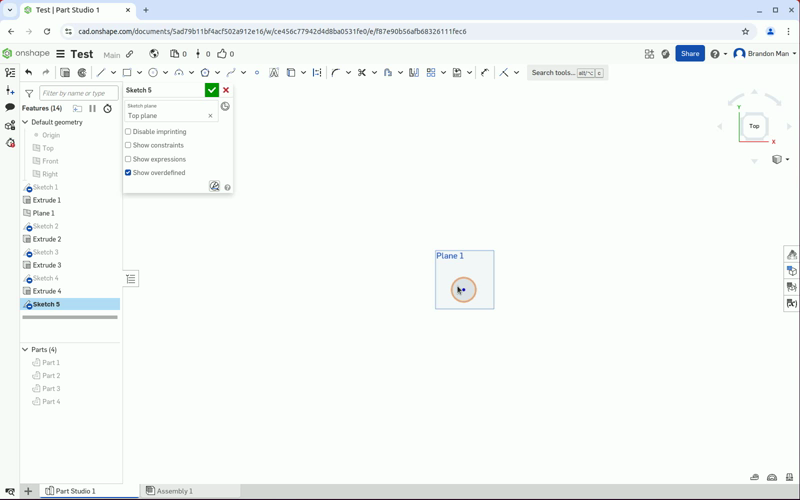
scroll(6)
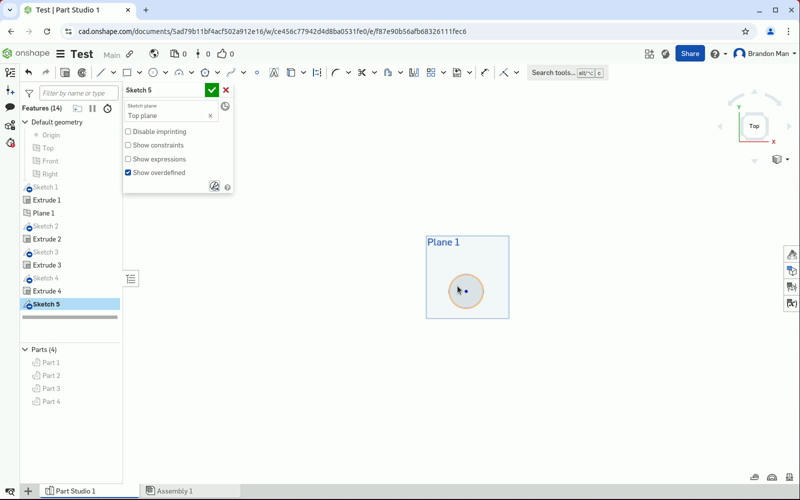
scroll(6)
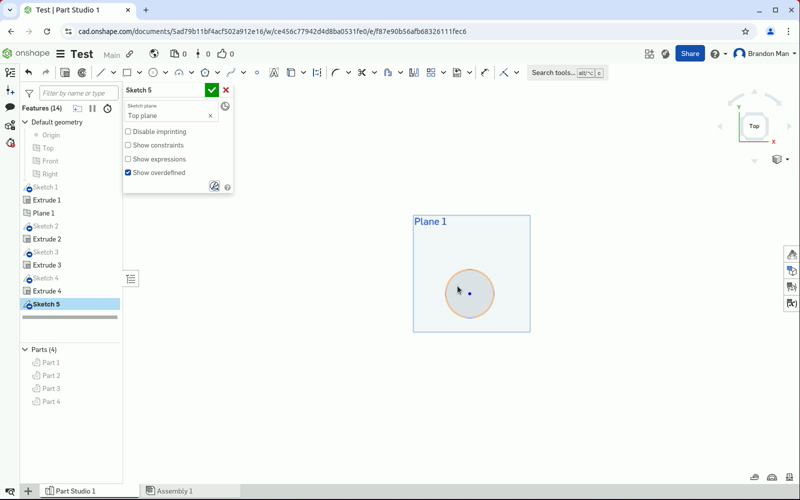
scroll(6)
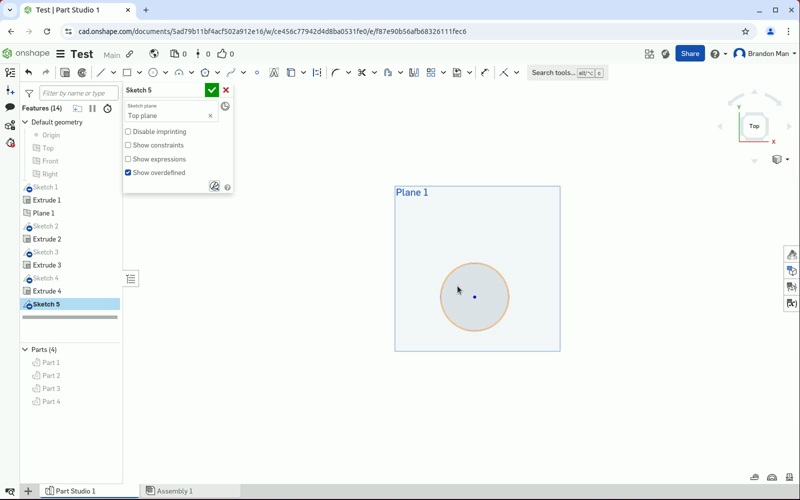
scroll(6)
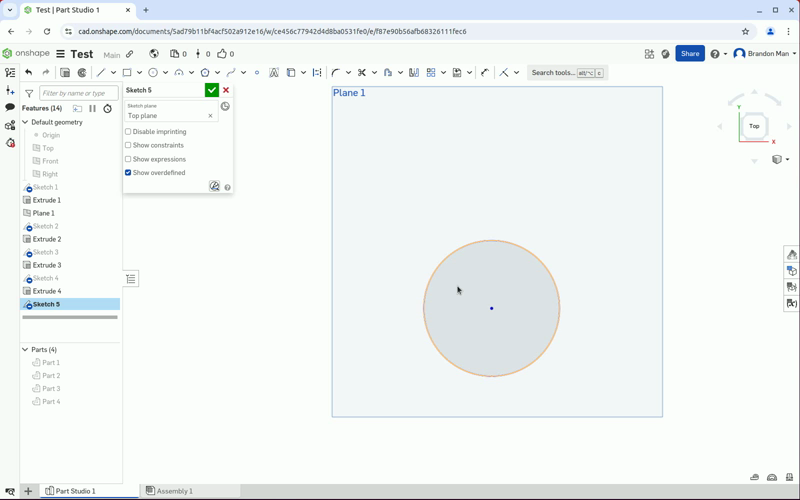
click(457, 285)
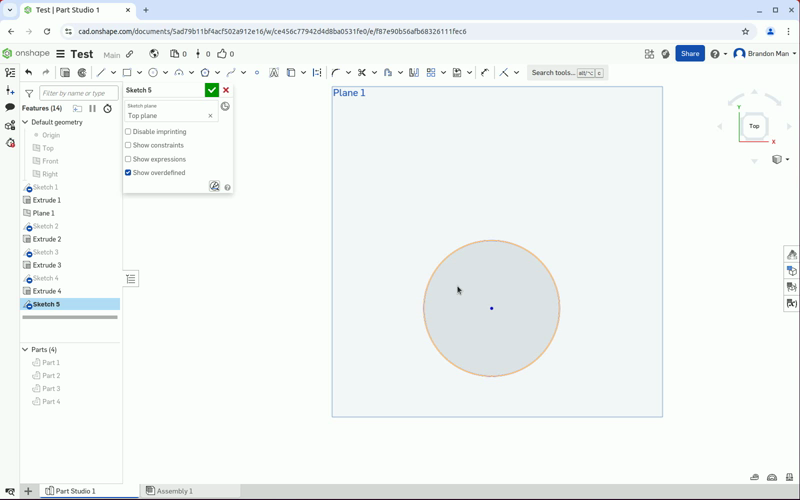
scroll(-6)
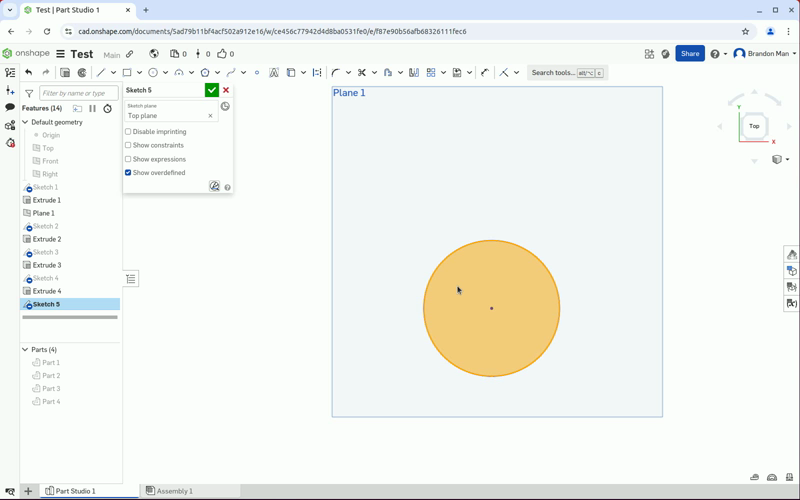
scroll(-6)
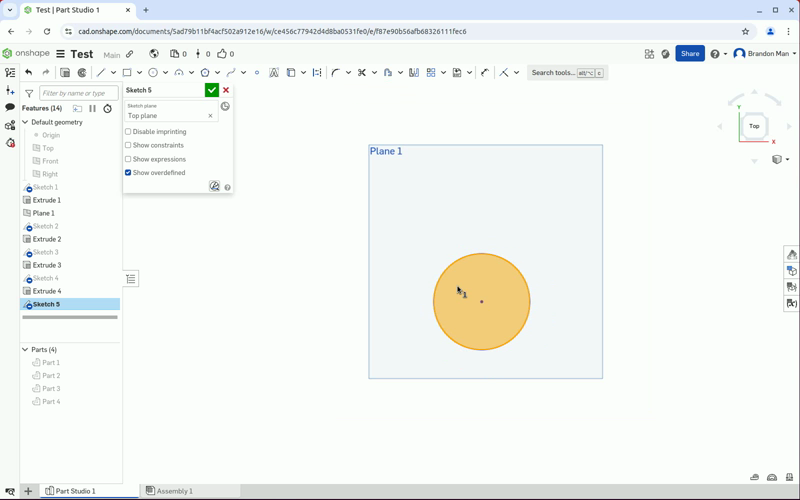
scroll(-6)
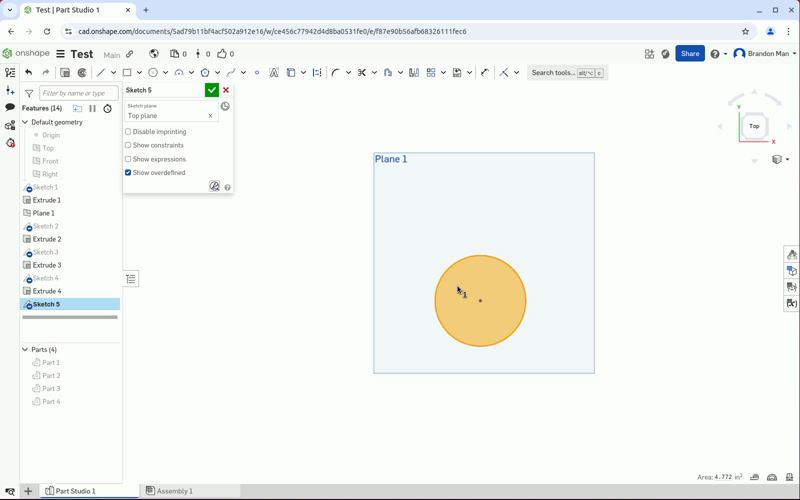
scroll(-6)
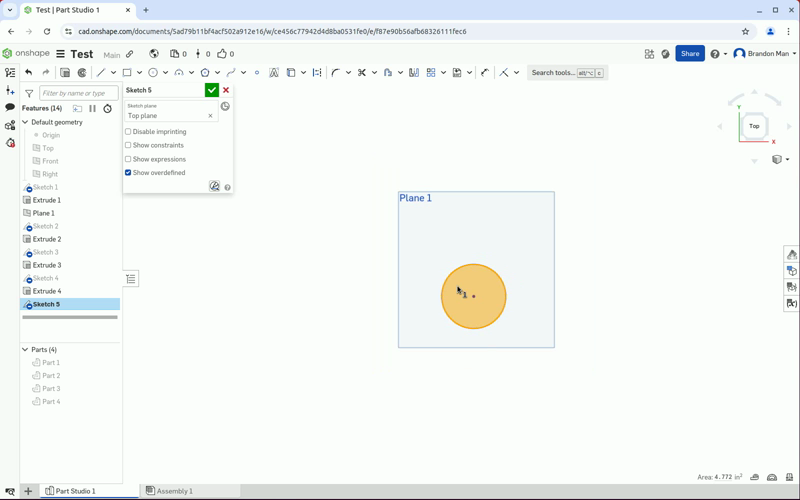
scroll(-6)
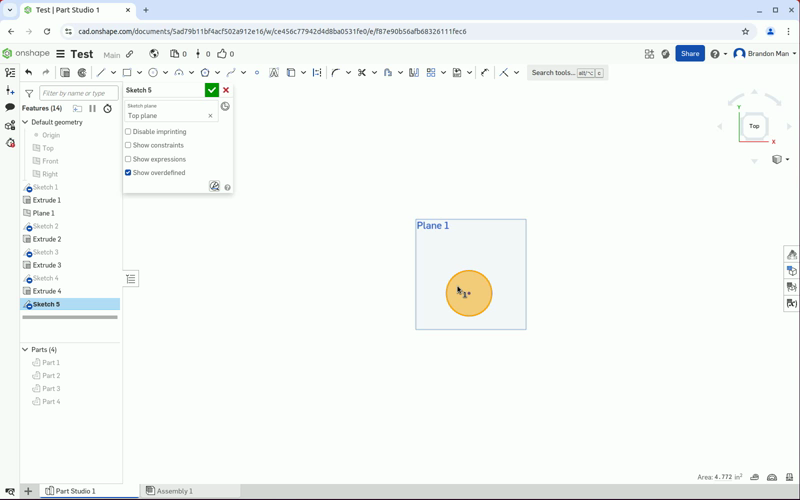
scroll(-6)
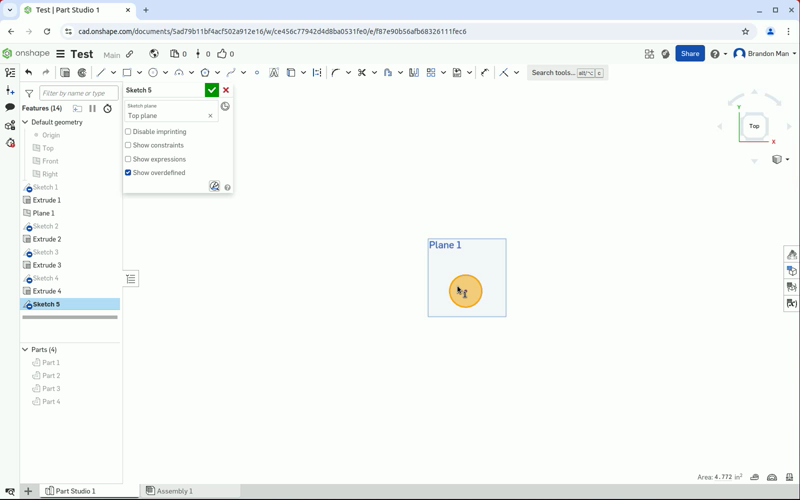
scroll(-6)
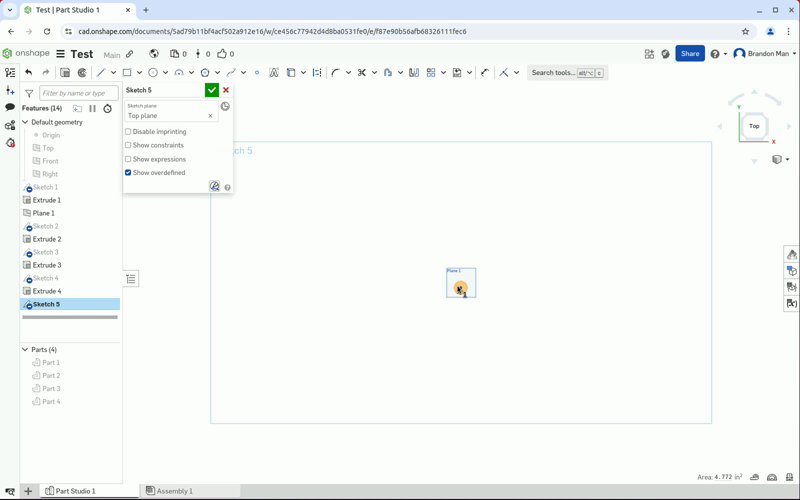
mouse_move(73, 352)
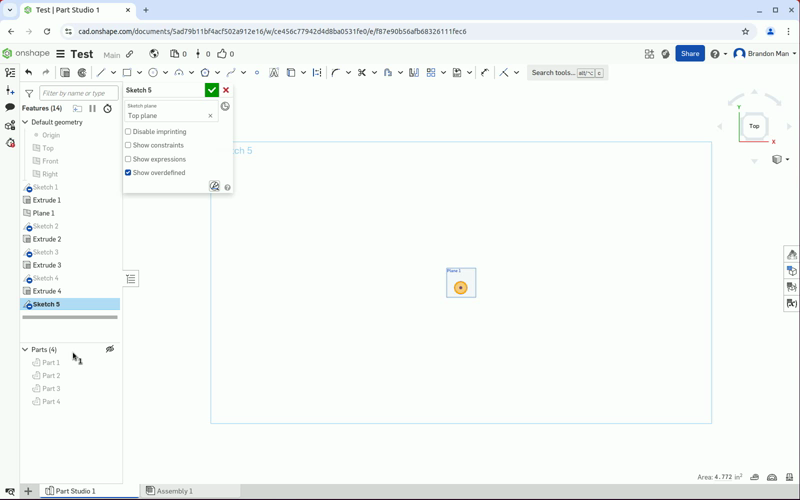
key(shift+y)
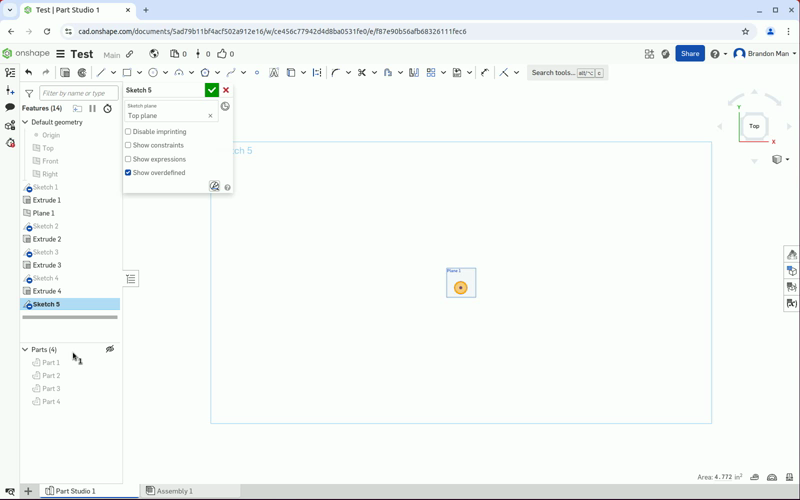
key(shift+e)
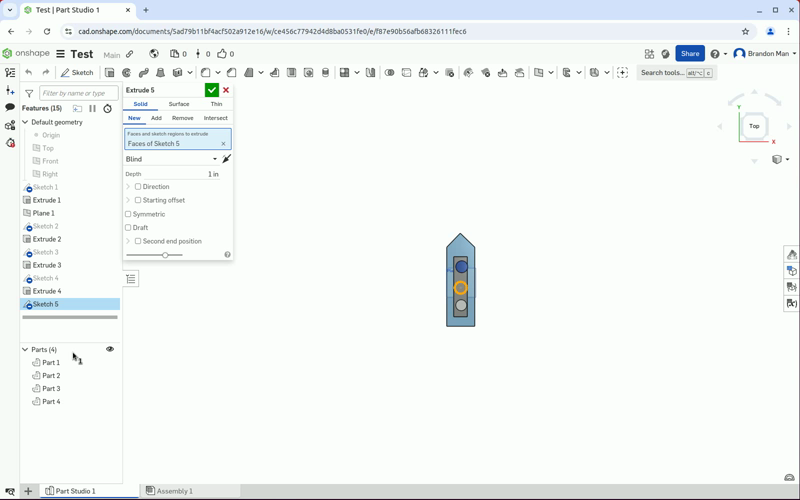
mouse_move(143, 106)
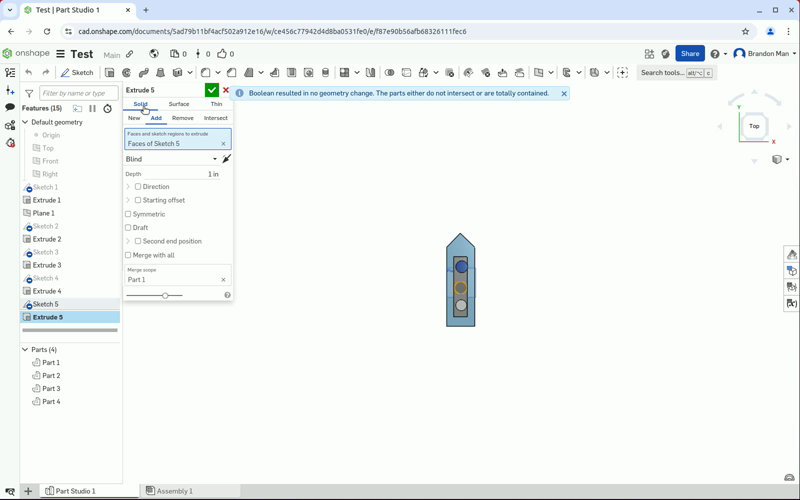
click(143, 106)
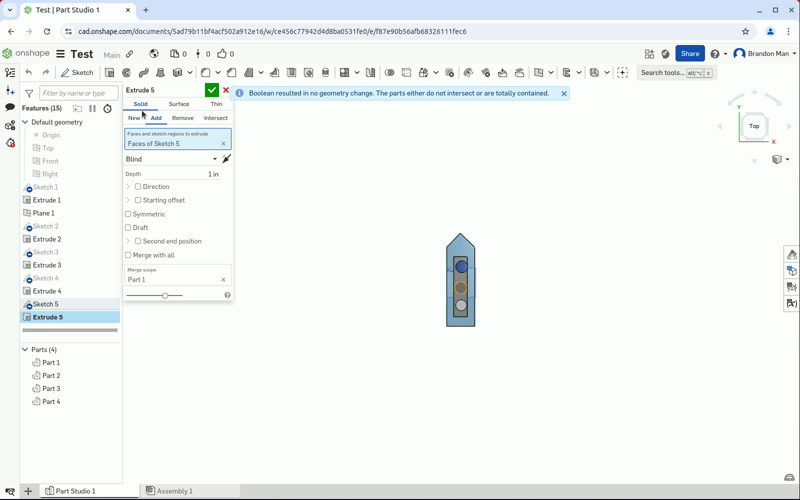
mouse_move(137, 120)
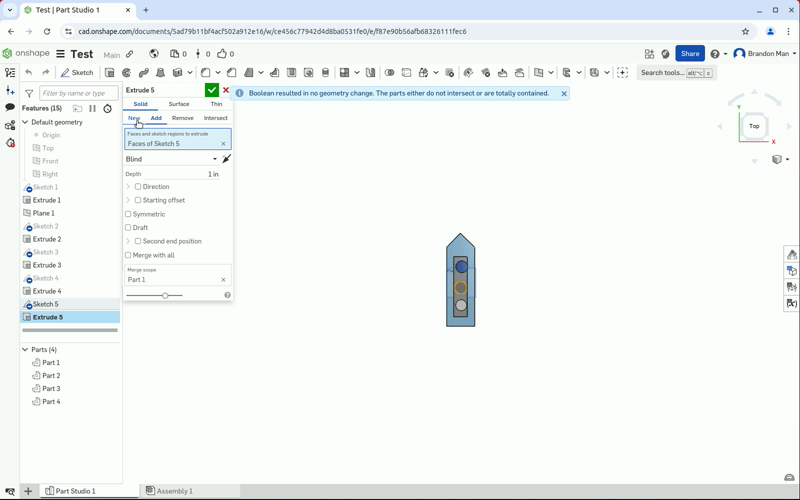
click(137, 120)
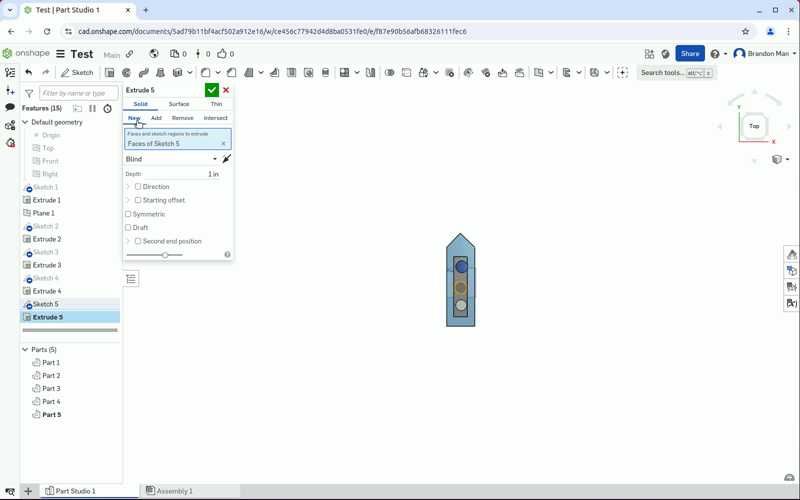
key(tab, 4)
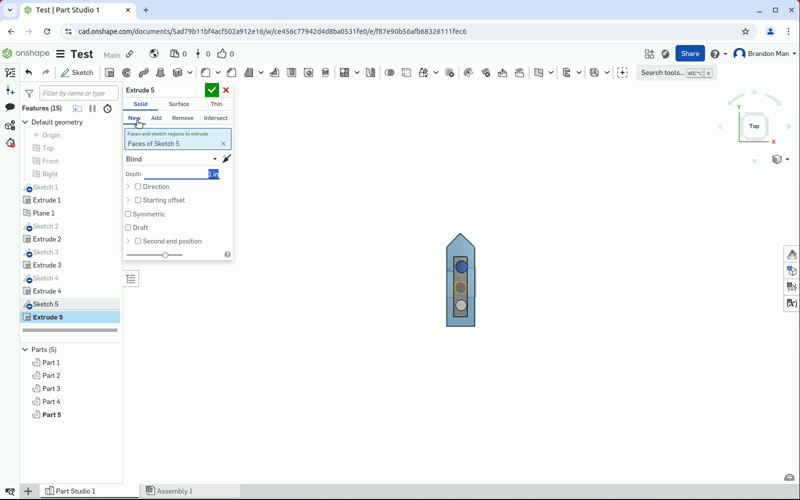
text(23.108)
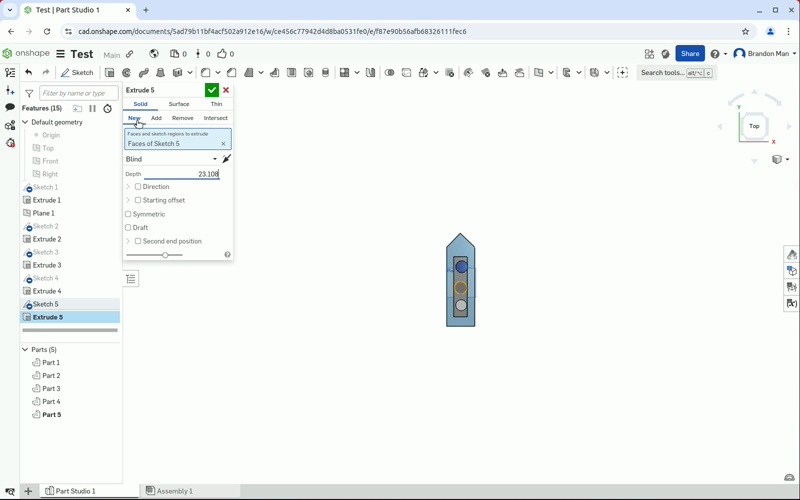
key(enter)
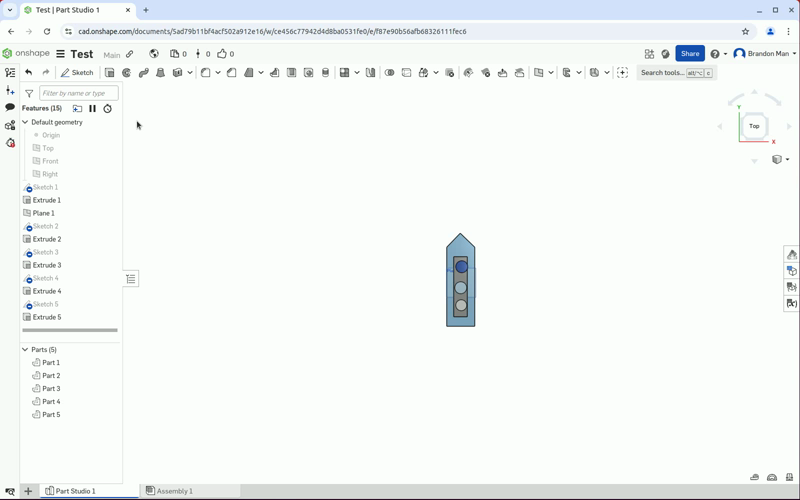
key(shift+h)
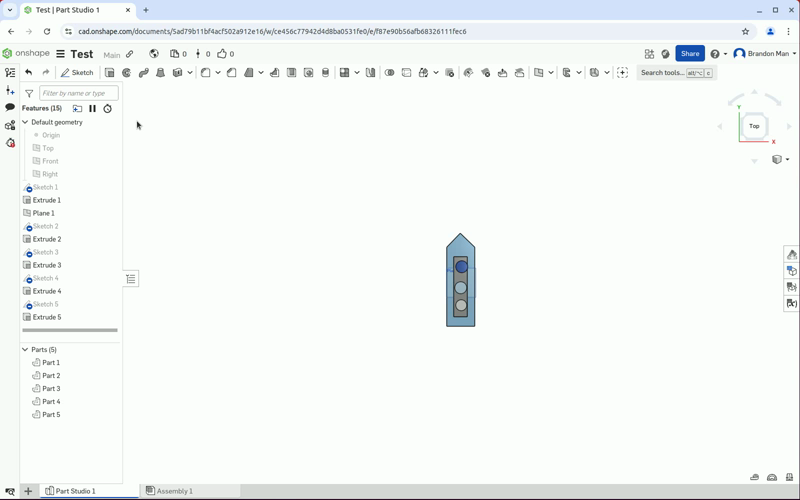
key(shift+h)
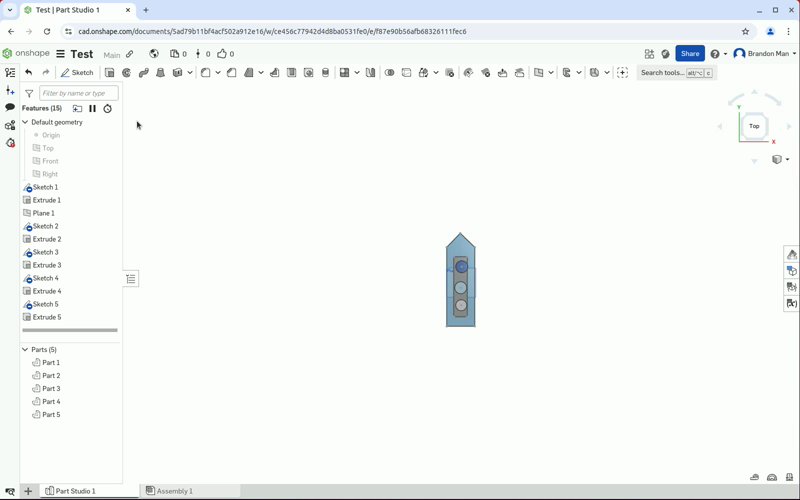
key(shift+7)
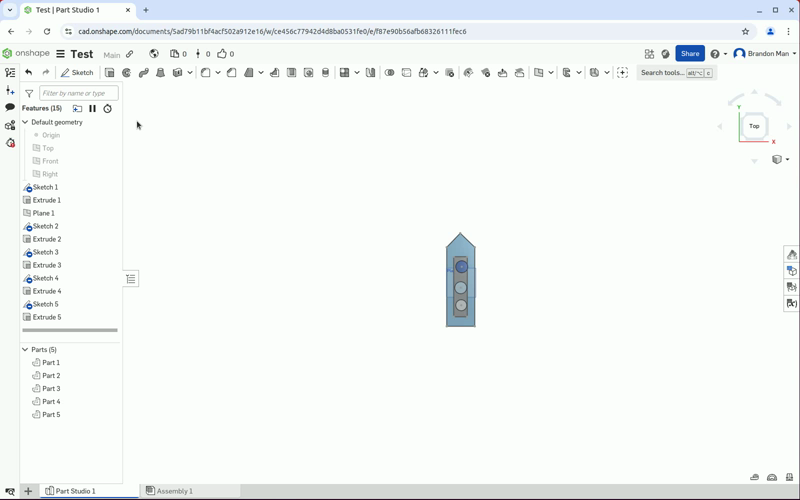
key(up, 3)
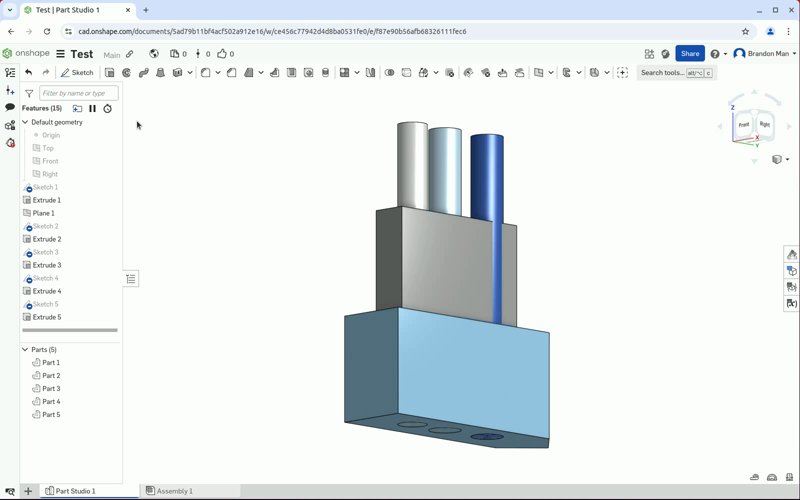
key(left, 3)
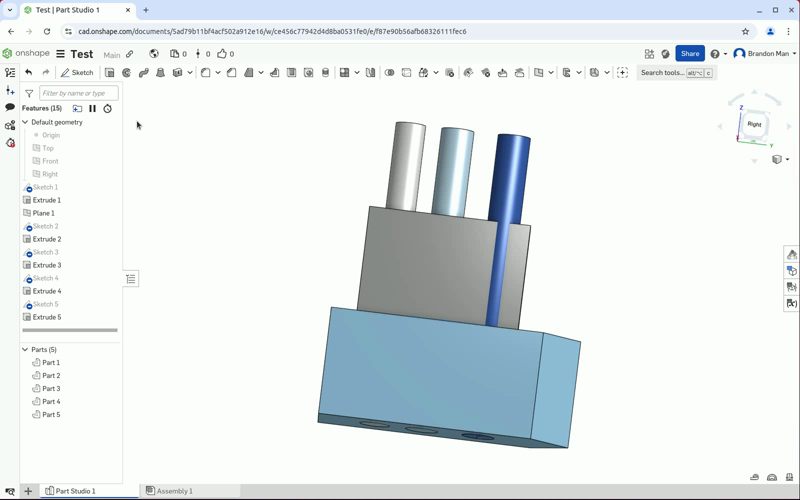
key(right, 3)
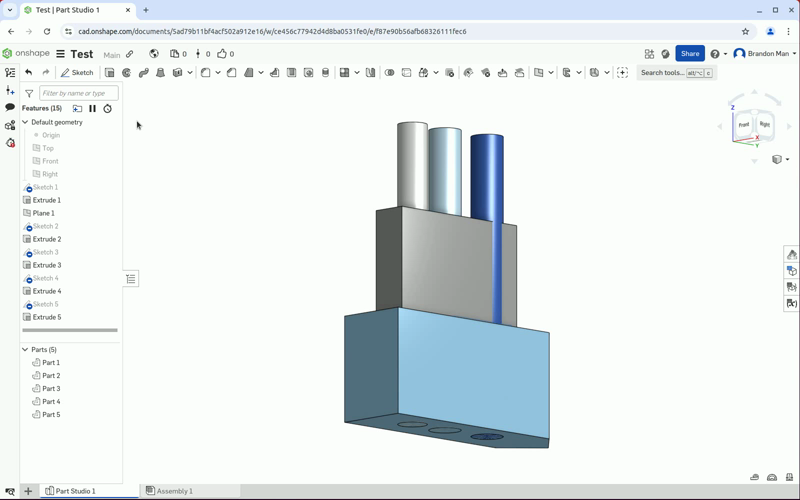
key(down, 3)
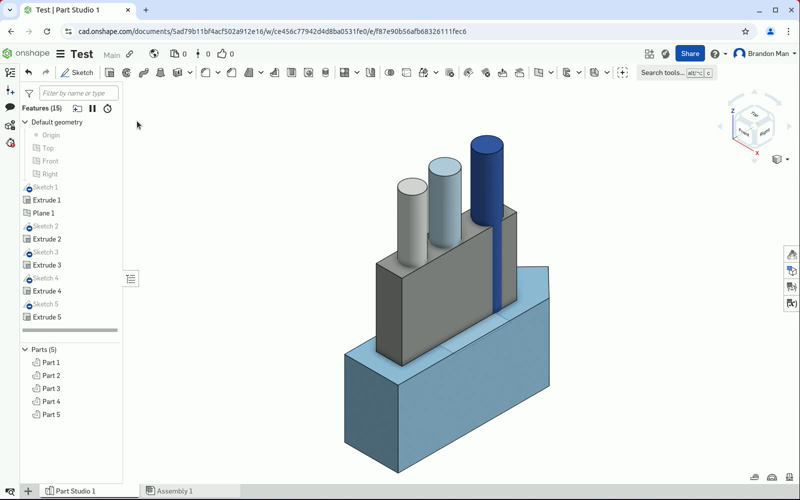
mouse_move(73, 189)
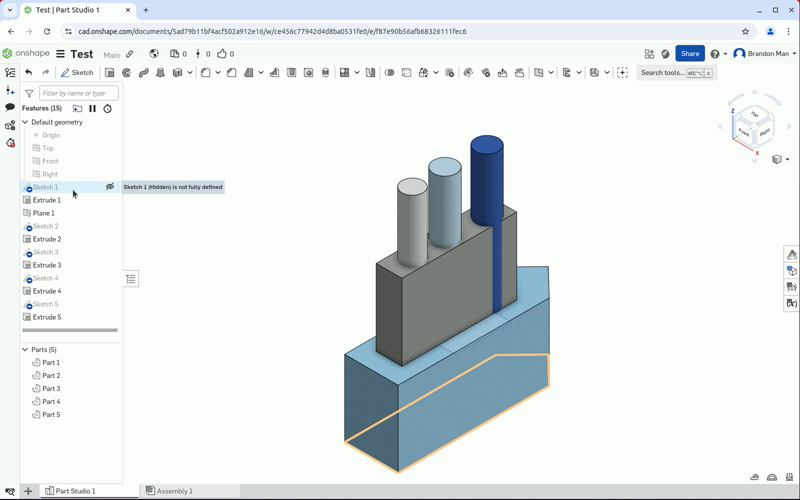
click(73, 189)